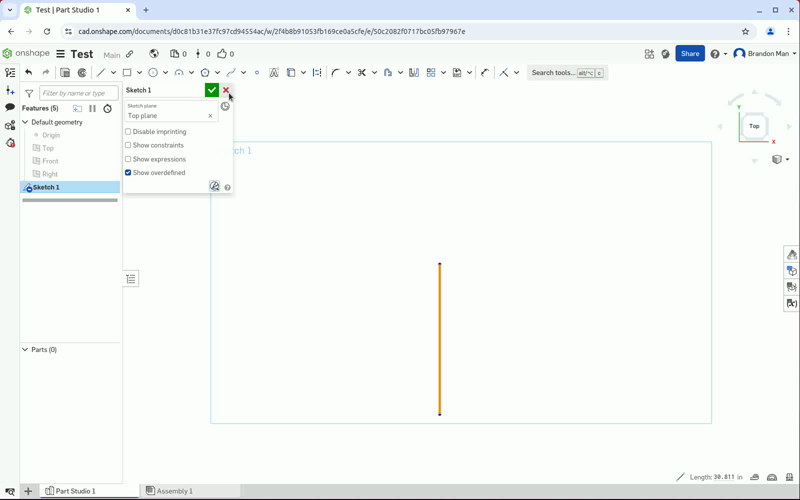
key(shift+h)
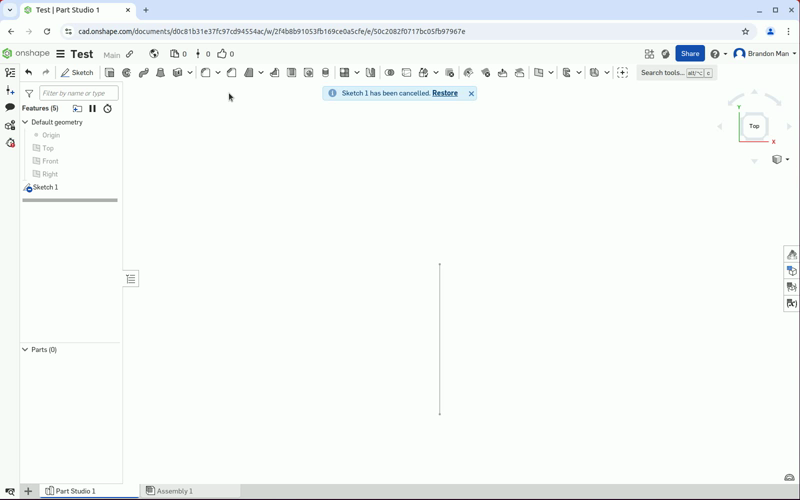
mouse_move(73, 352)
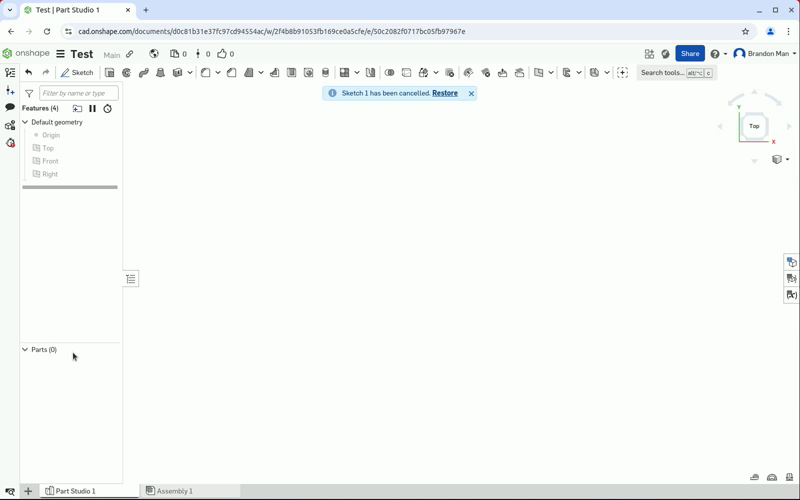
key(y)
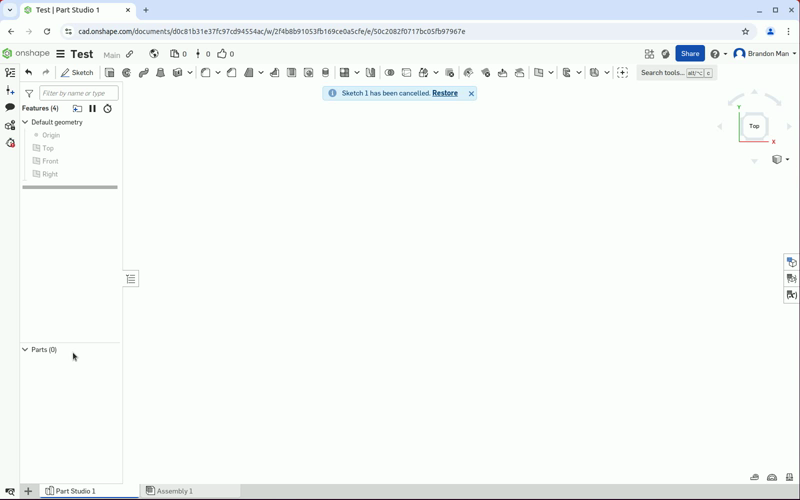
key(shift+p)
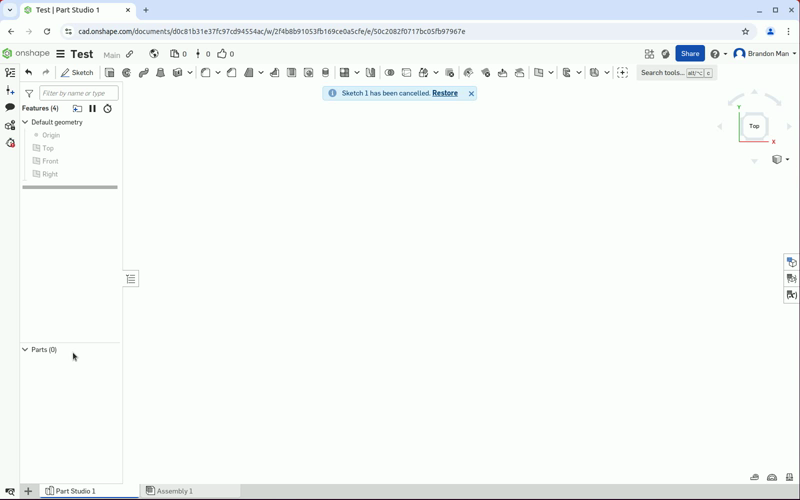
key(space)
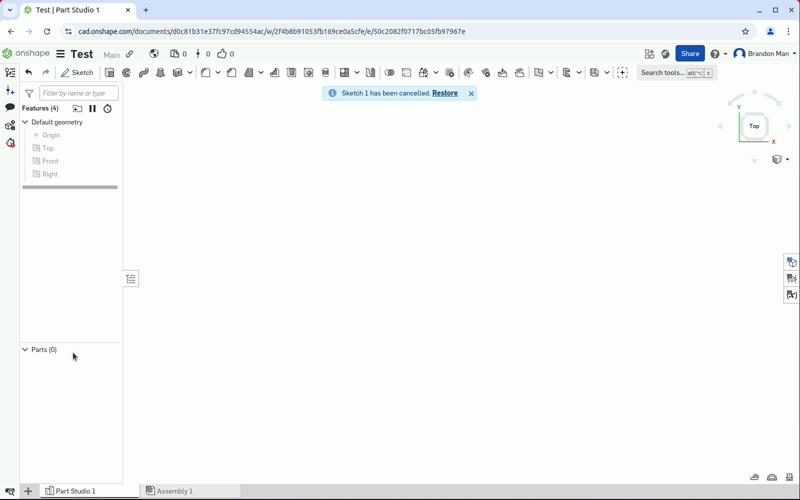
key_down(shift)
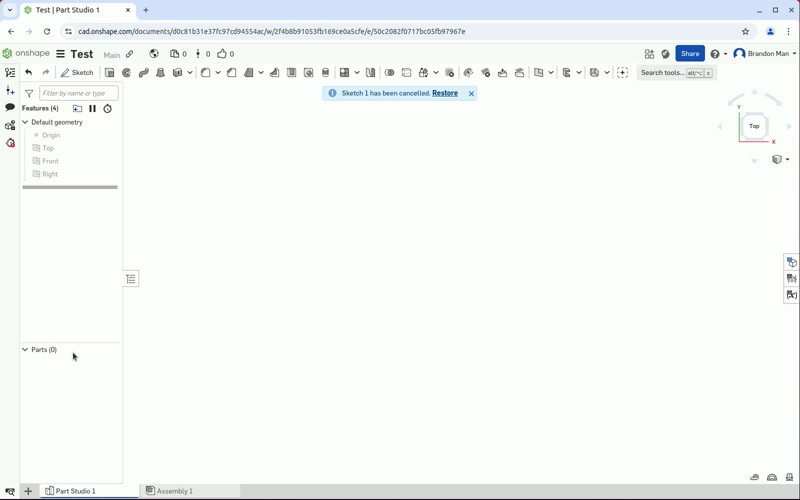
key(up)
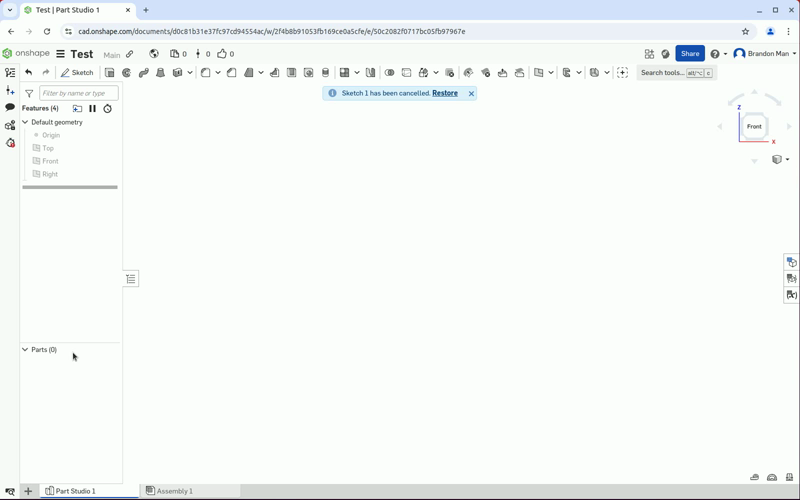
key_up(shift)
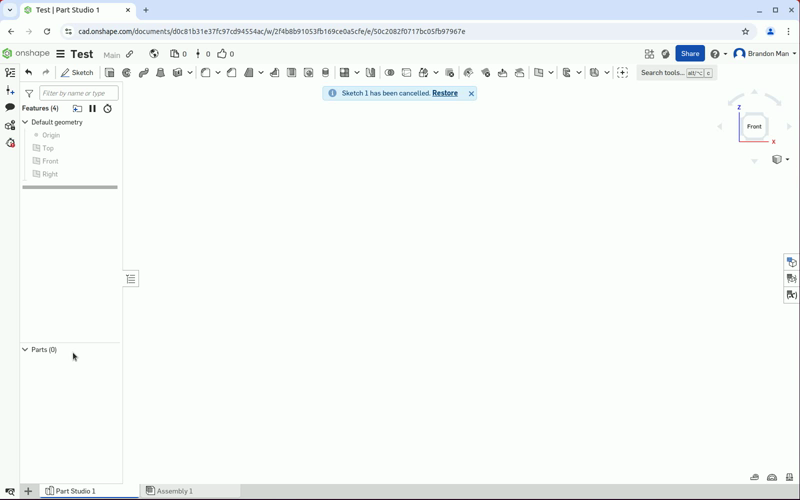
mouse_move(73, 352)
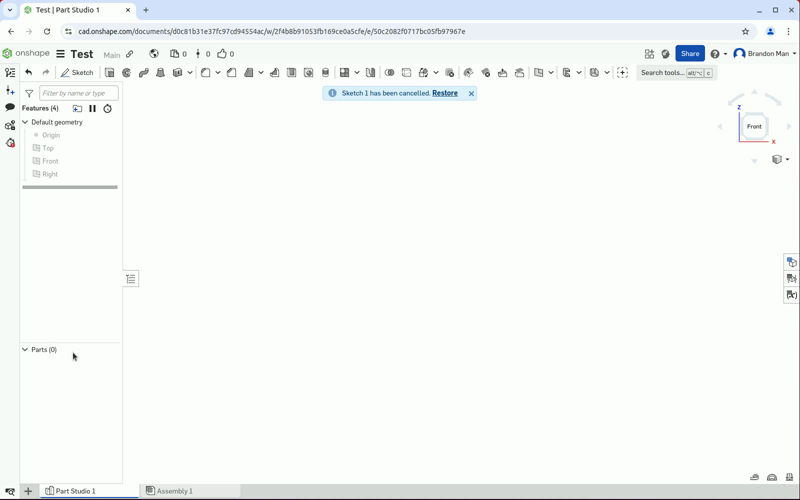
key(shift+y)
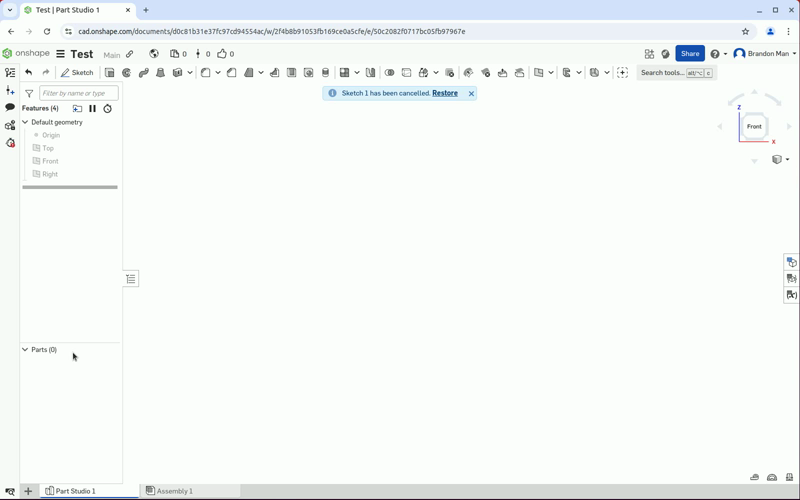
key(shift+s)
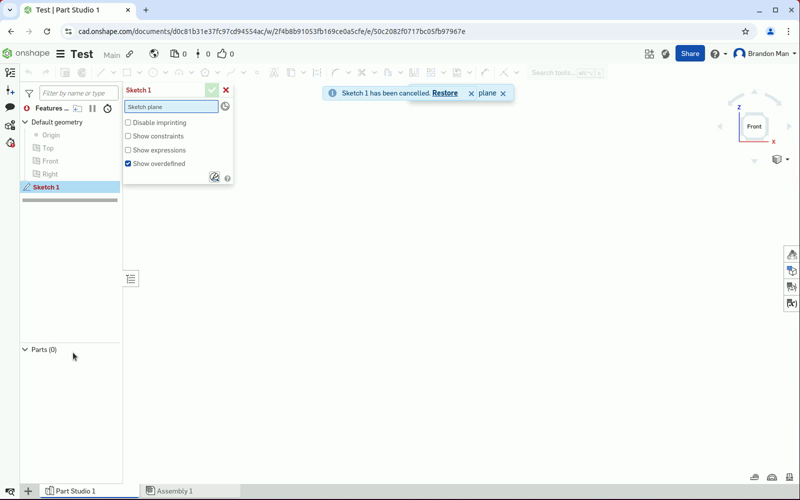
mouse_move(73, 163)
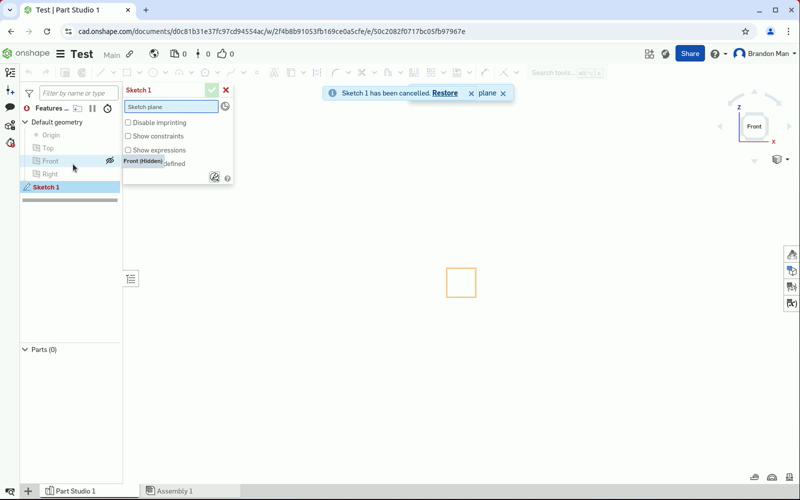
click(73, 163)
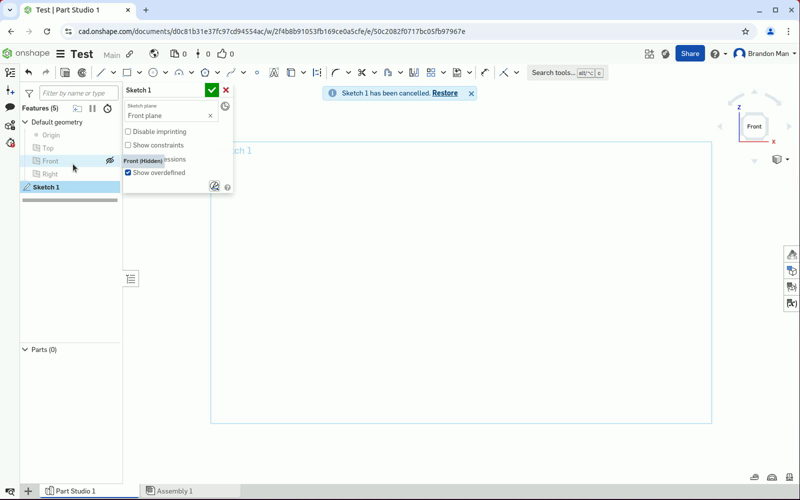
mouse_move(73, 352)
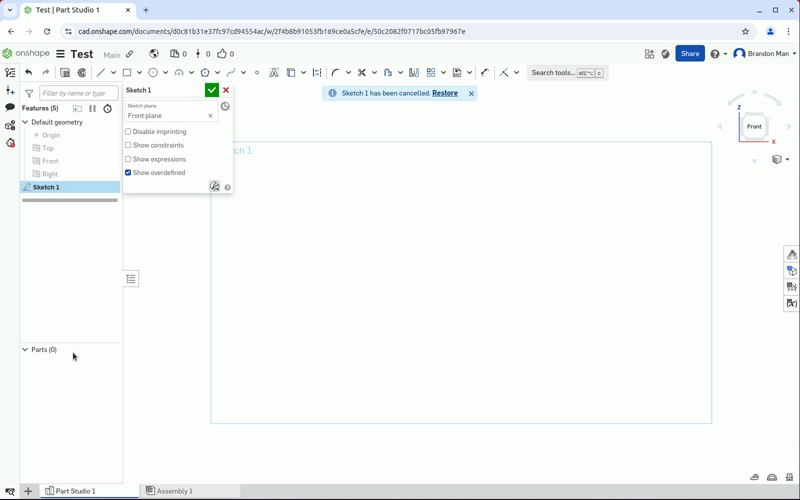
key(y)
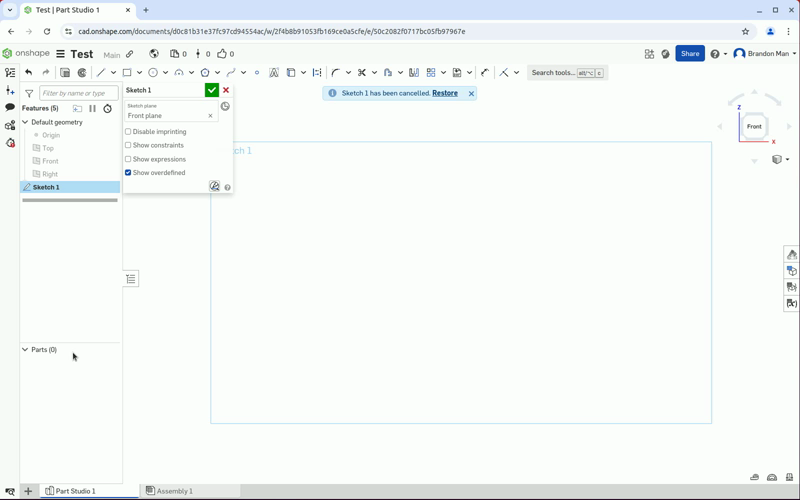
key(l)
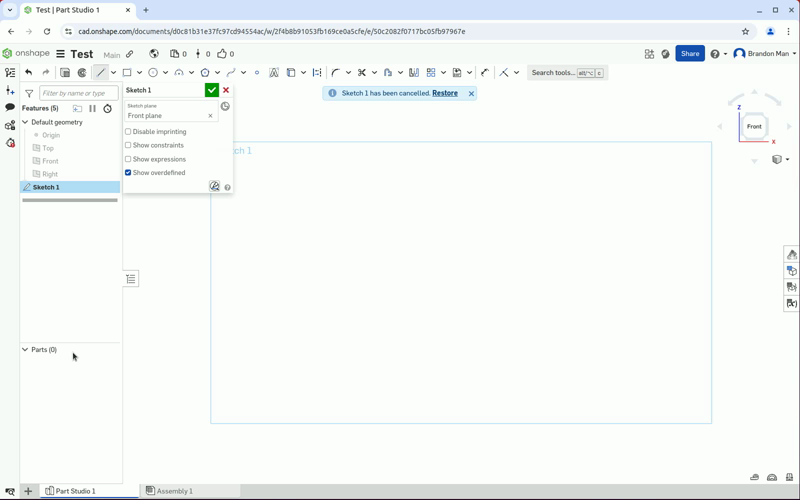
key_down(shift)
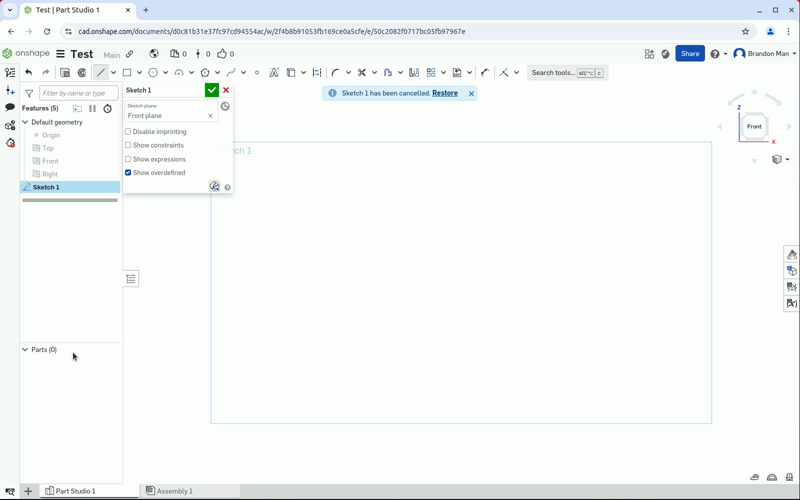
mouse_move(417, 291)
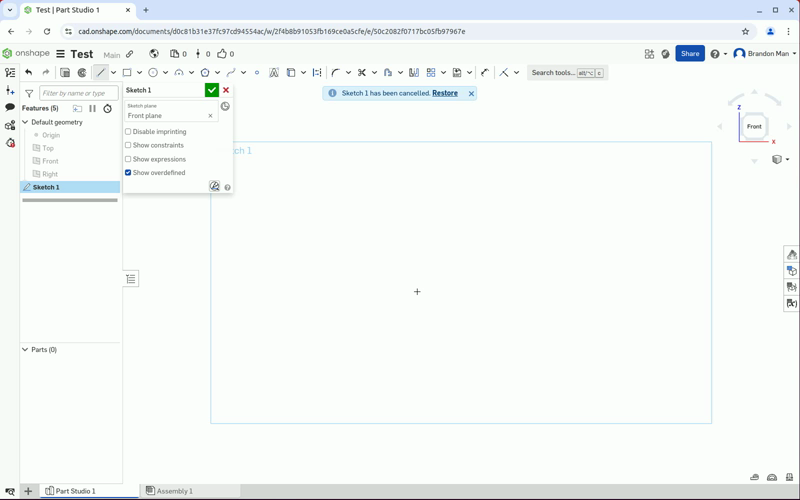
click(417, 291)
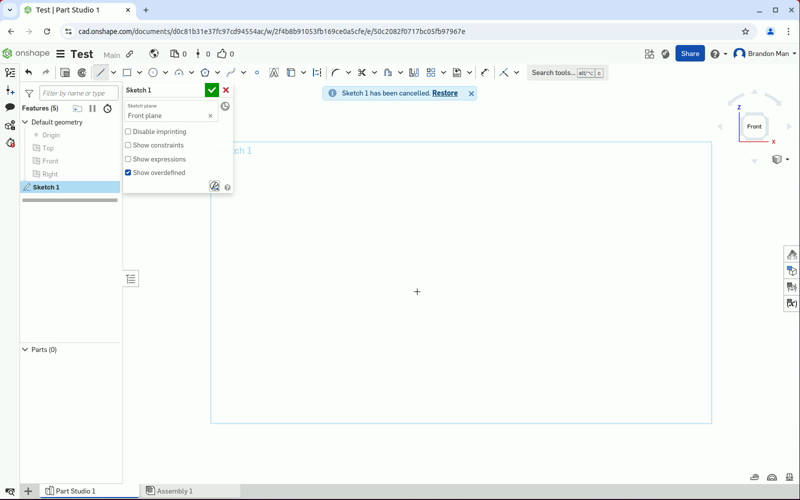
key_up(shift)
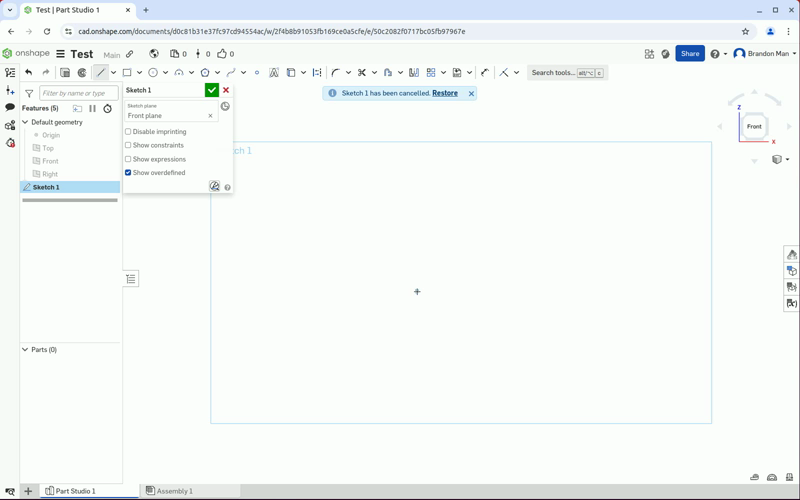
key_down(shift)
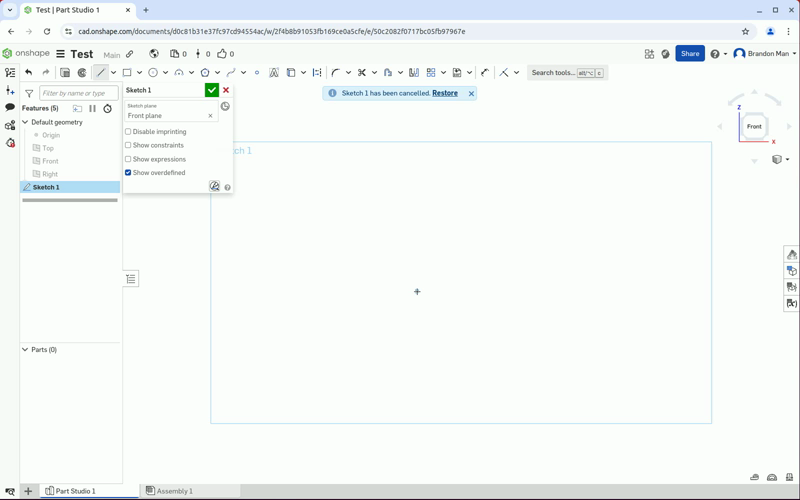
mouse_move(447, 291)
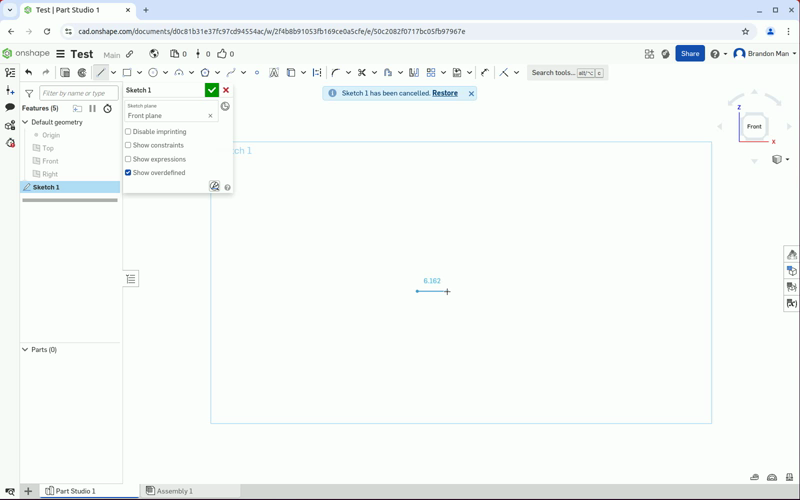
mouse_move(430, 291)
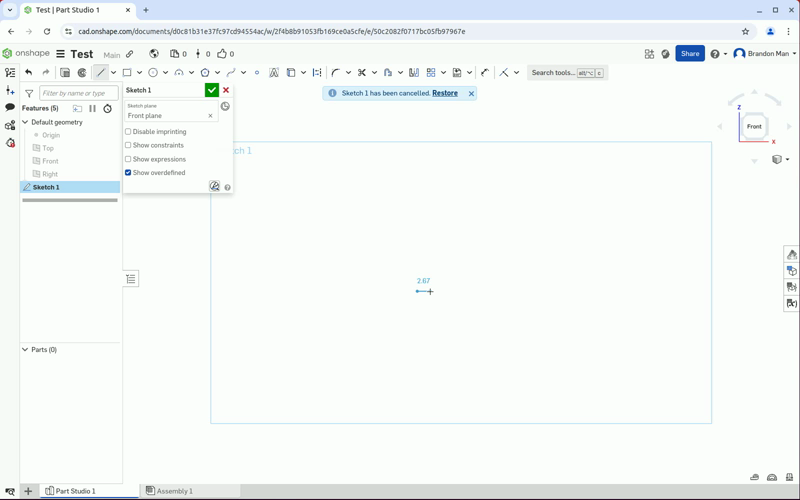
click(430, 291)
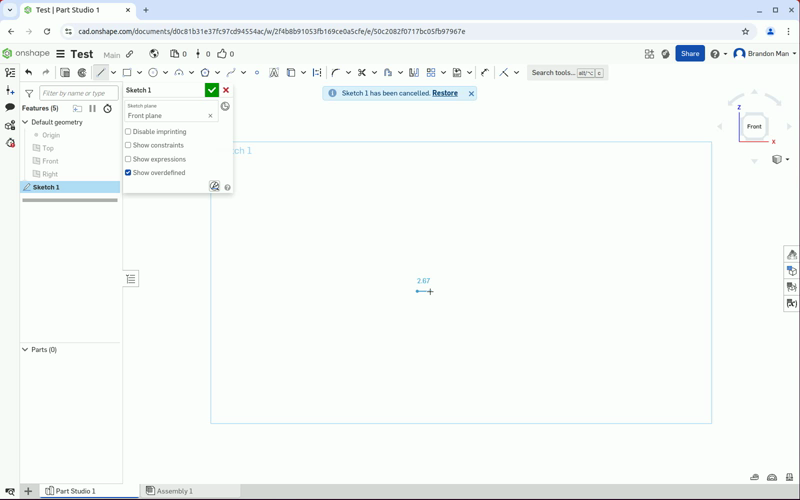
key_up(shift)
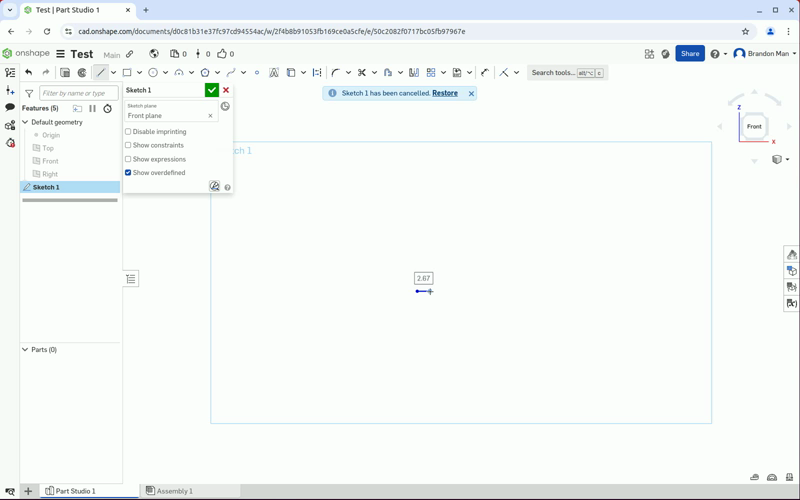
key_down(shift)
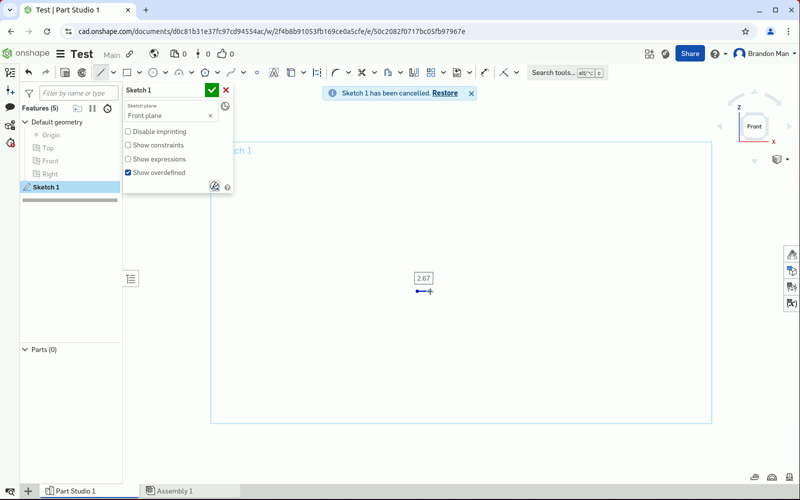
mouse_move(460, 291)
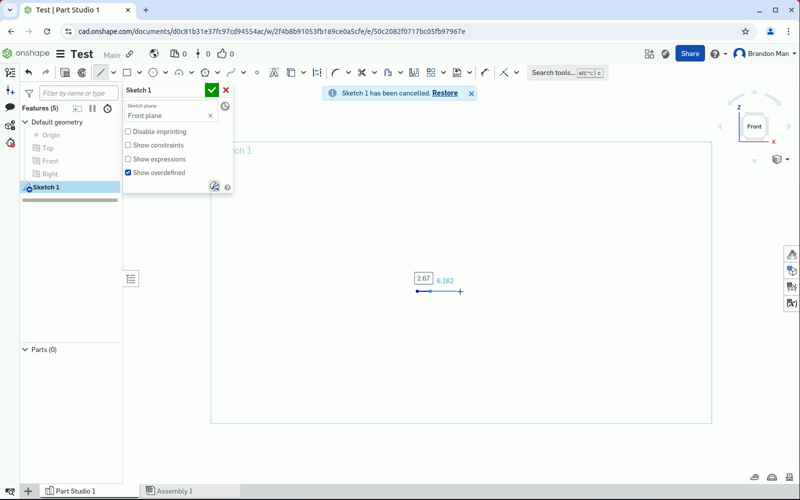
mouse_move(430, 282)
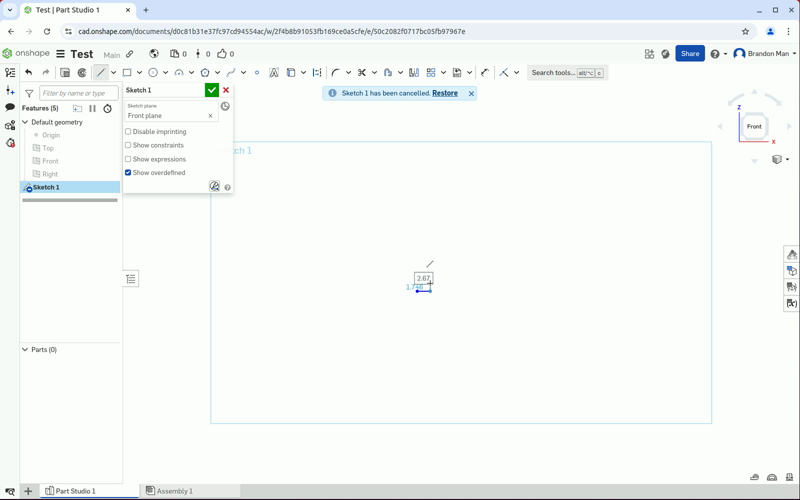
click(430, 282)
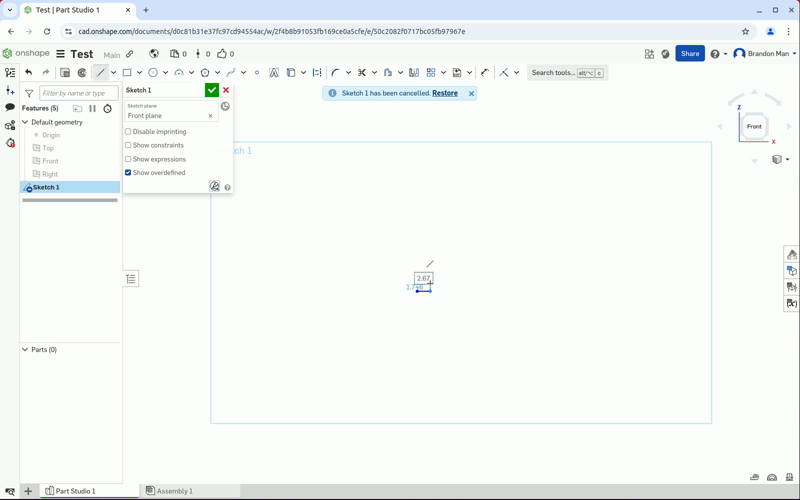
key_up(shift)
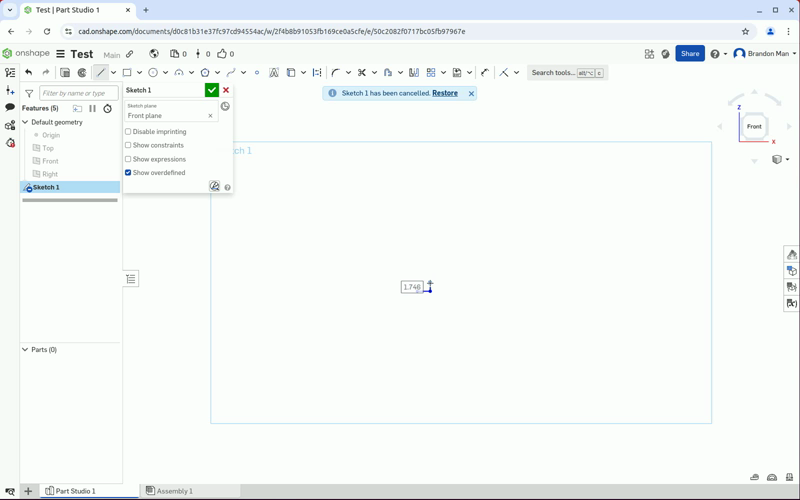
key_down(shift)
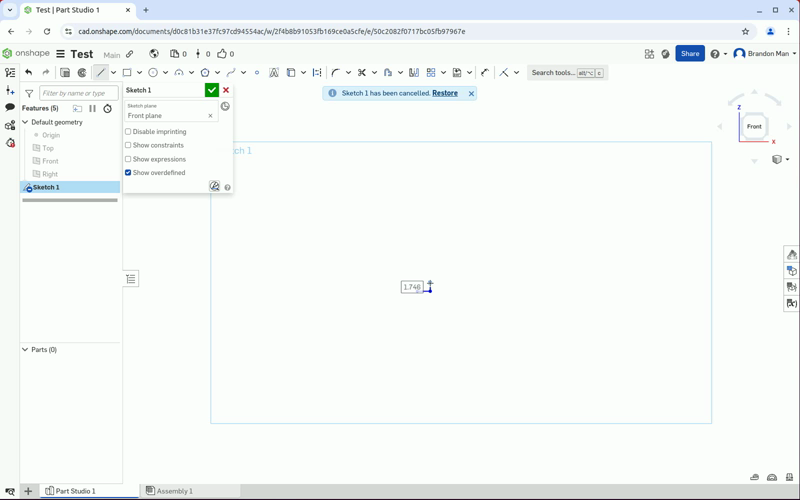
mouse_move(492, 282)
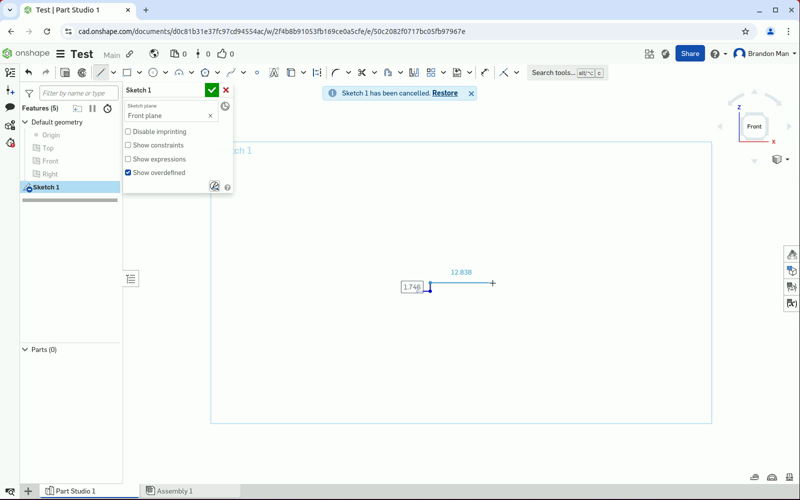
click(492, 282)
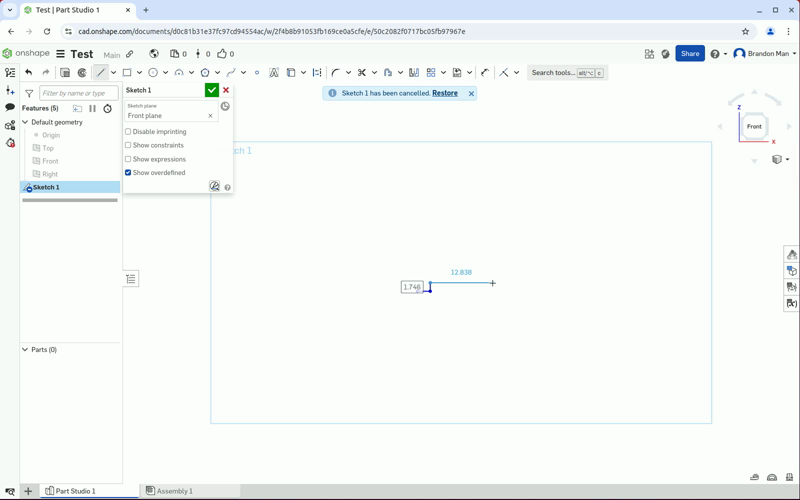
key_up(shift)
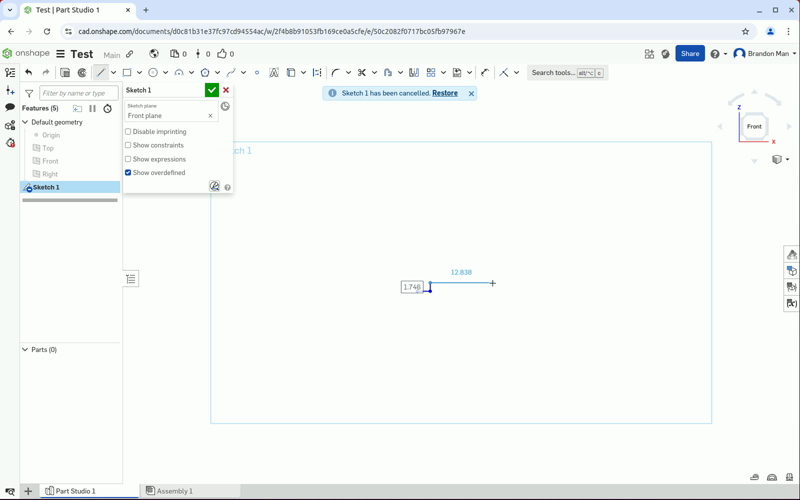
key_down(shift)
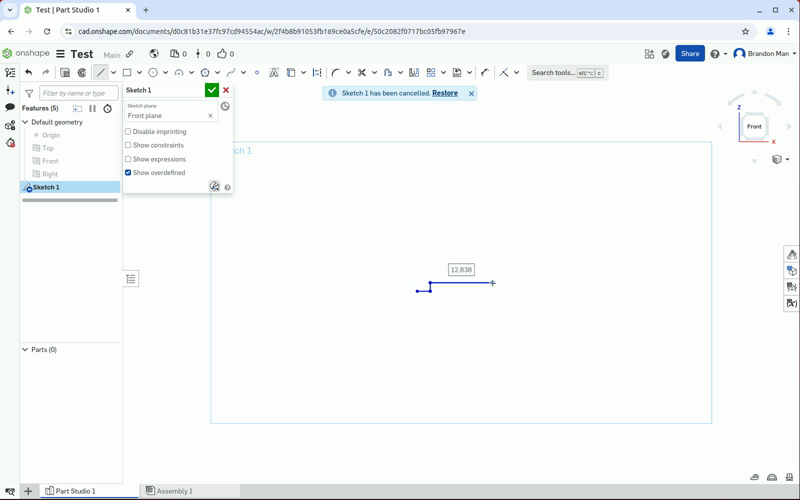
mouse_move(522, 282)
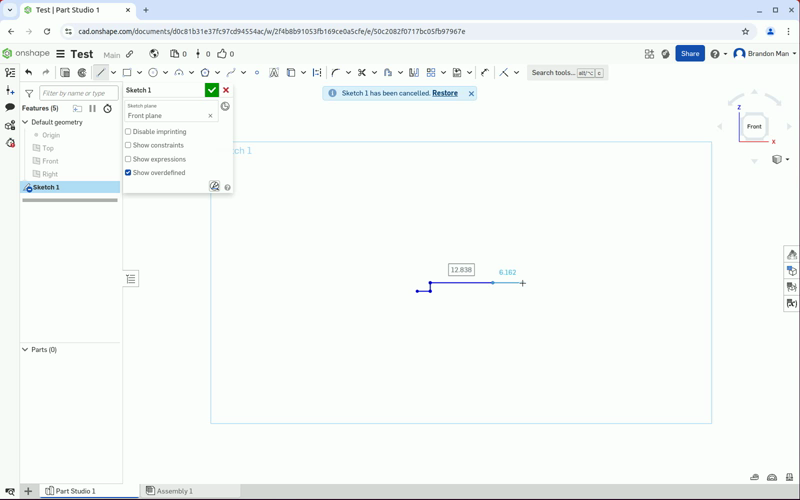
mouse_move(492, 291)
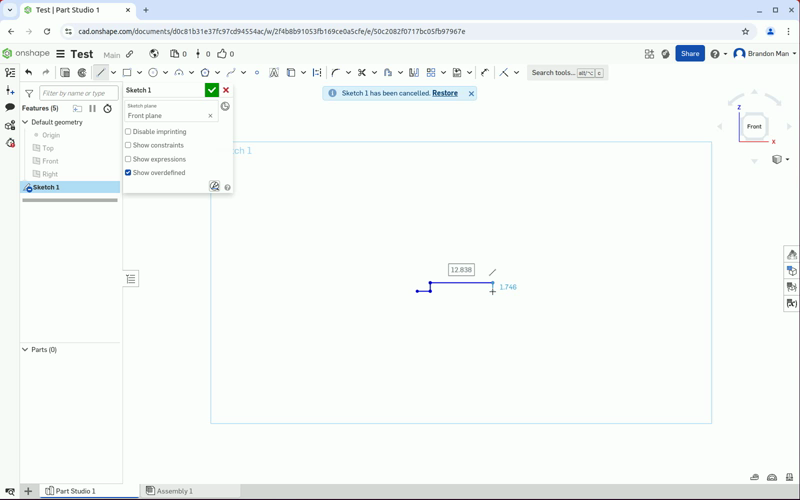
click(492, 291)
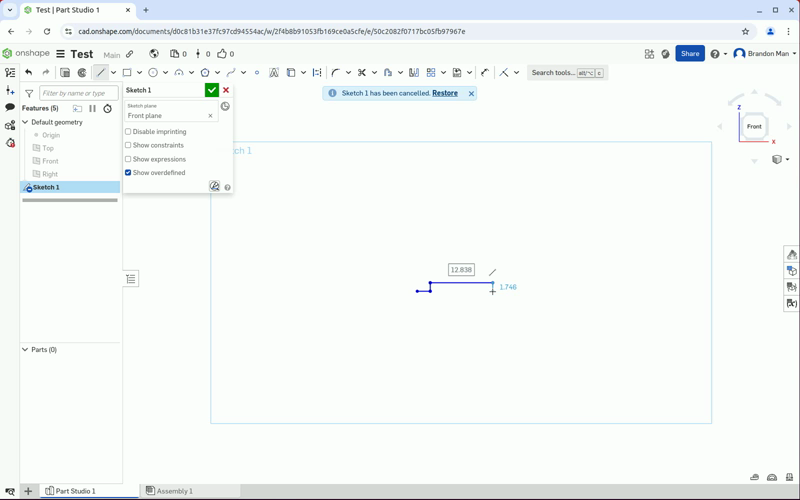
key_up(shift)
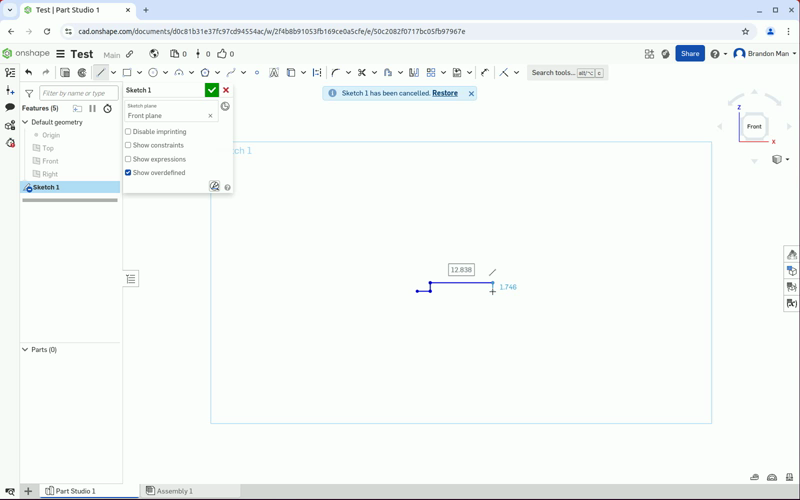
key_down(shift)
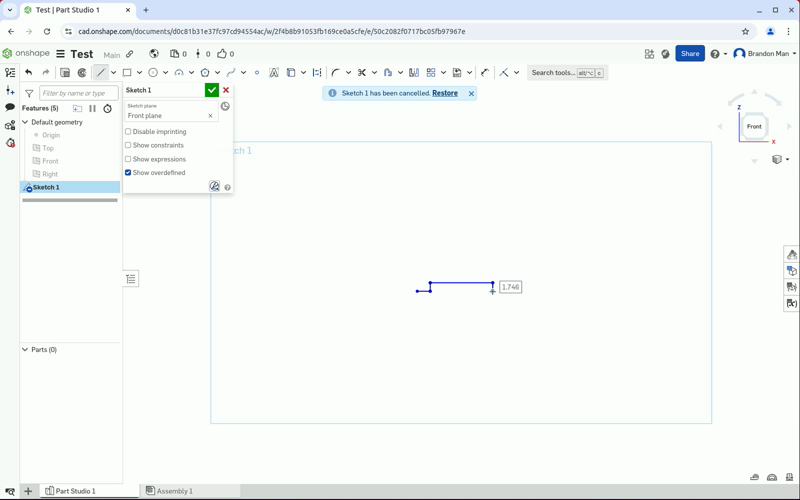
mouse_move(522, 291)
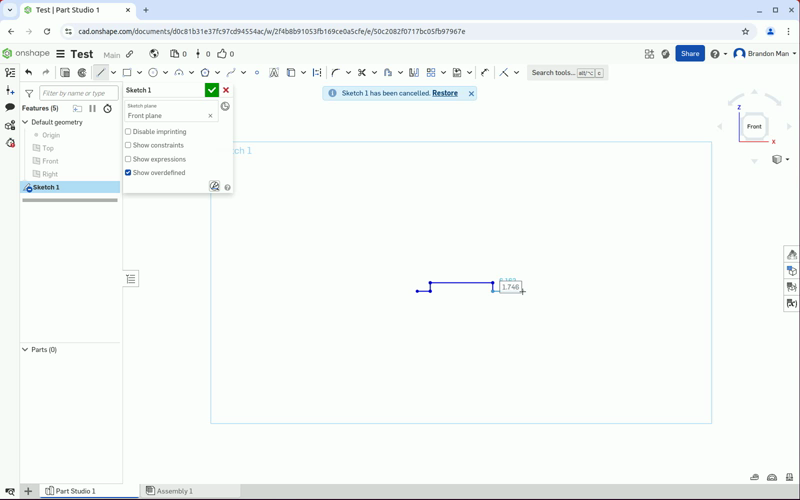
mouse_move(504, 291)
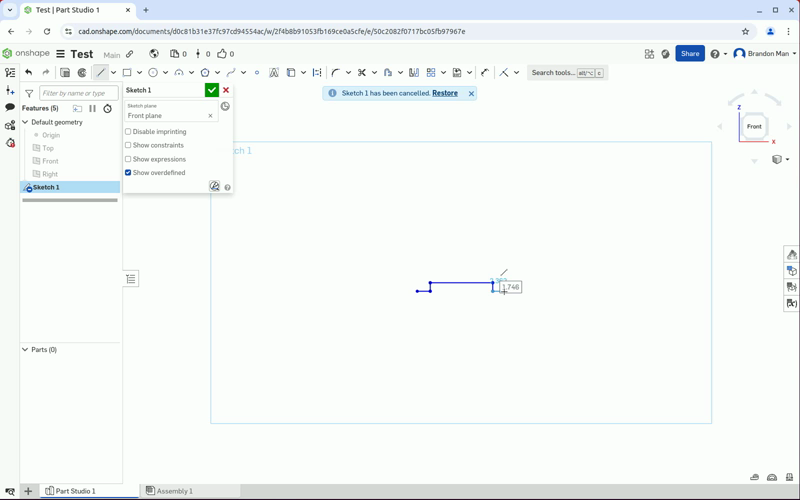
click(504, 291)
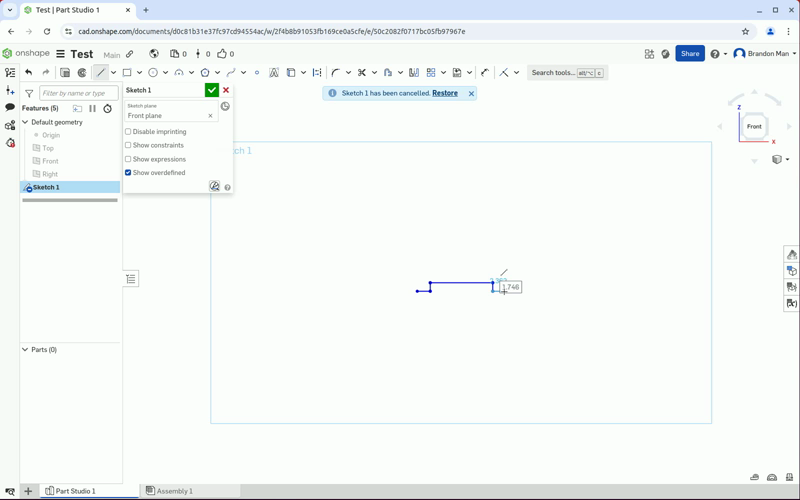
key_up(shift)
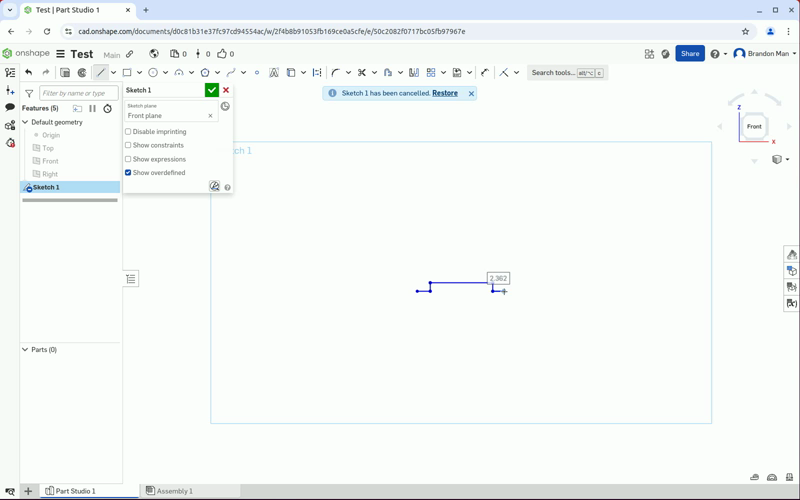
key_down(shift)
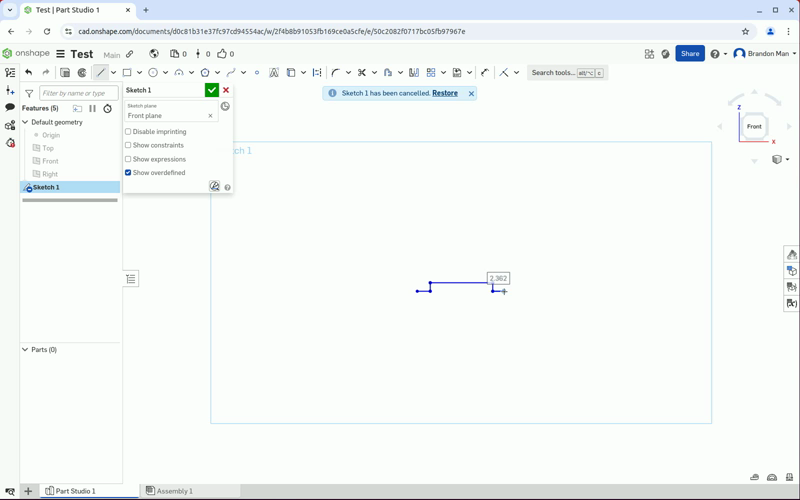
mouse_move(534, 291)
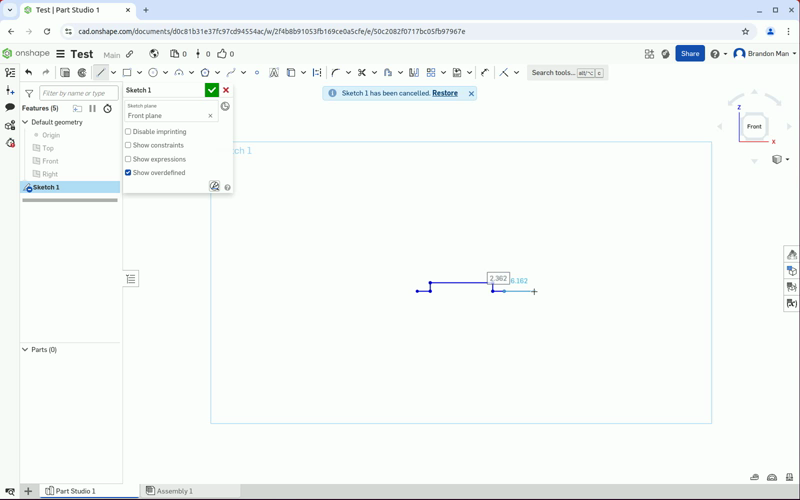
mouse_move(504, 272)
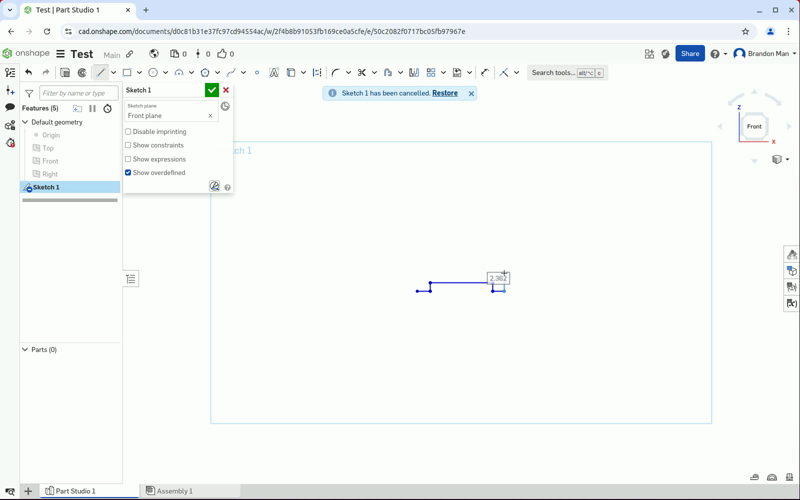
click(504, 272)
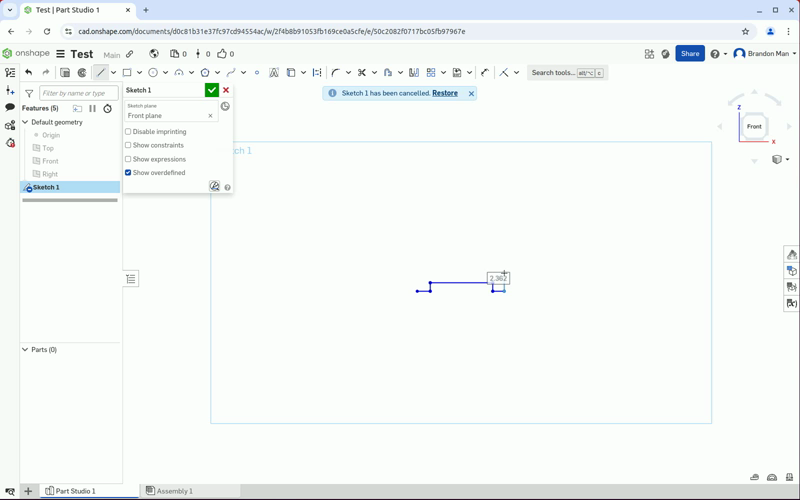
key_up(shift)
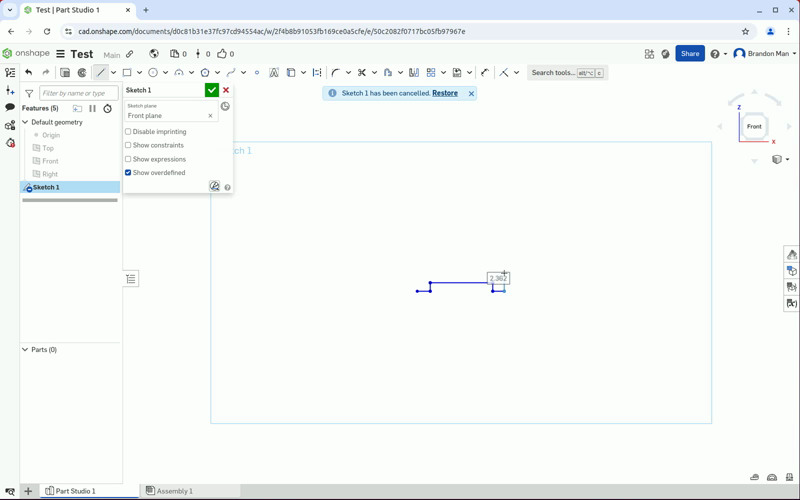
key_down(shift)
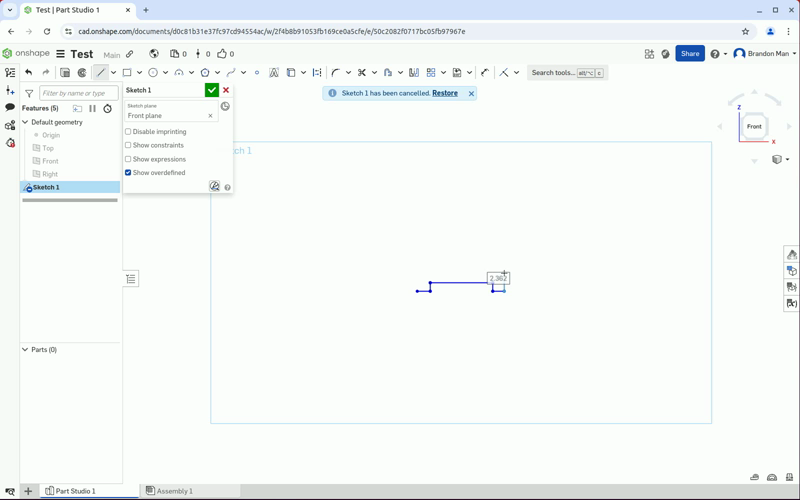
mouse_move(534, 272)
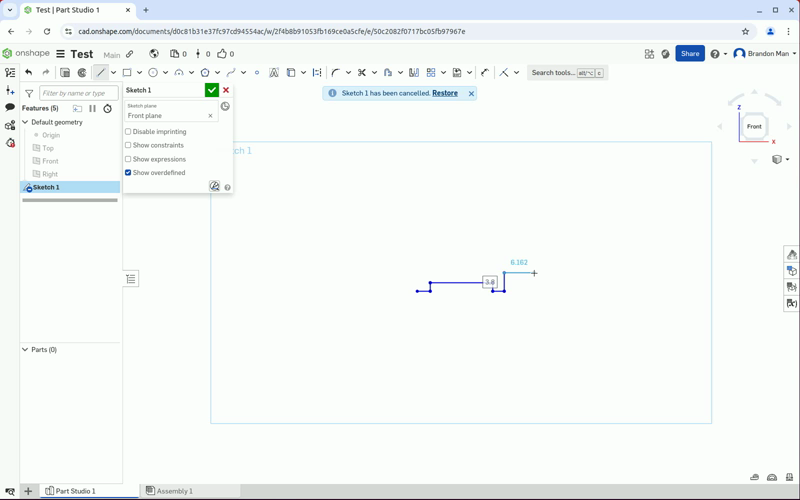
mouse_move(492, 272)
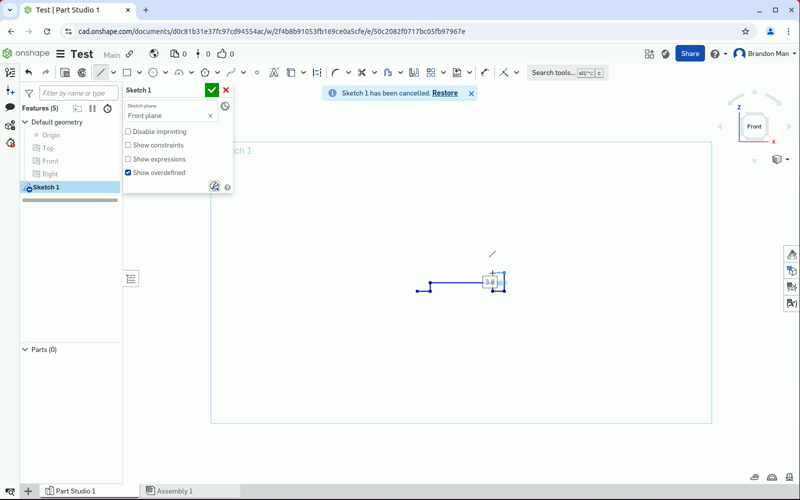
click(492, 272)
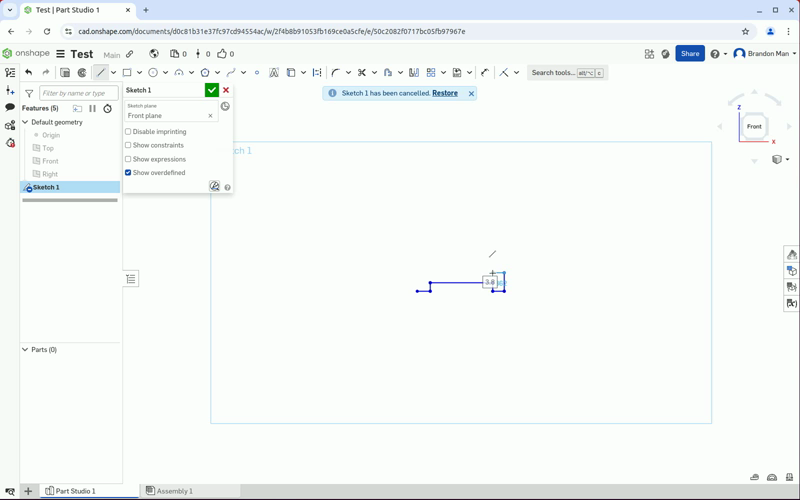
key_up(shift)
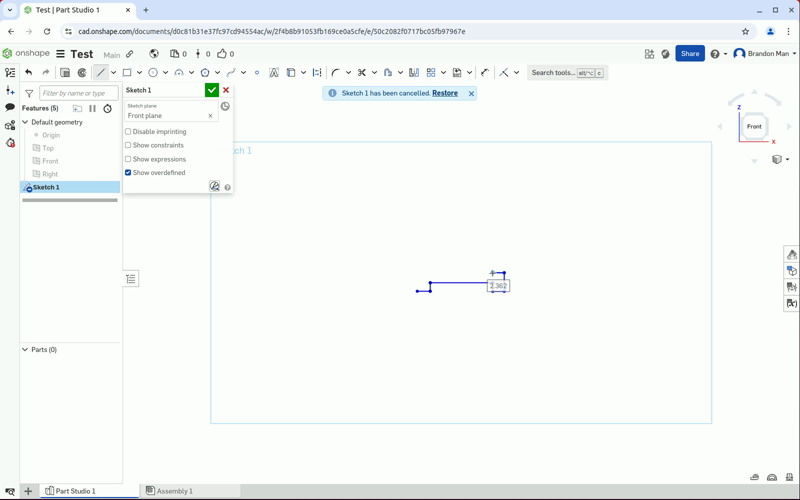
key_down(shift)
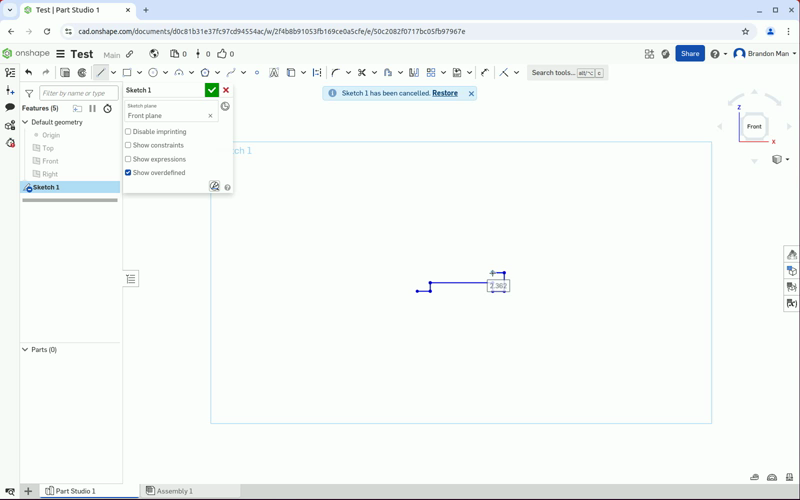
mouse_move(522, 272)
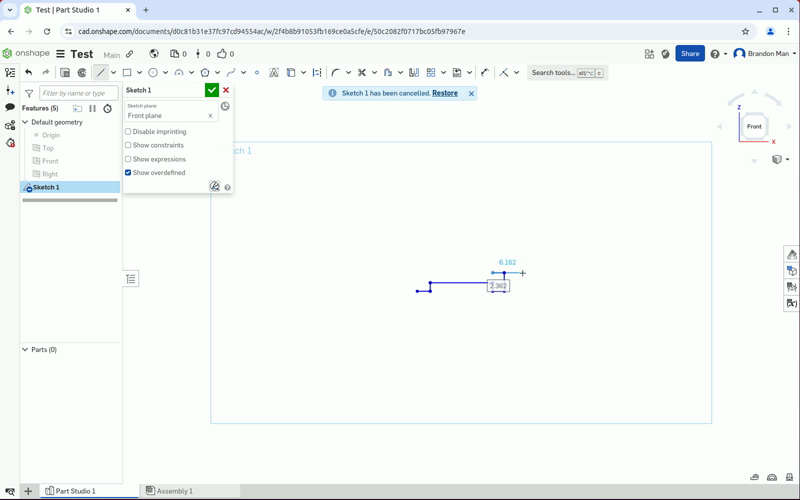
mouse_move(481, 272)
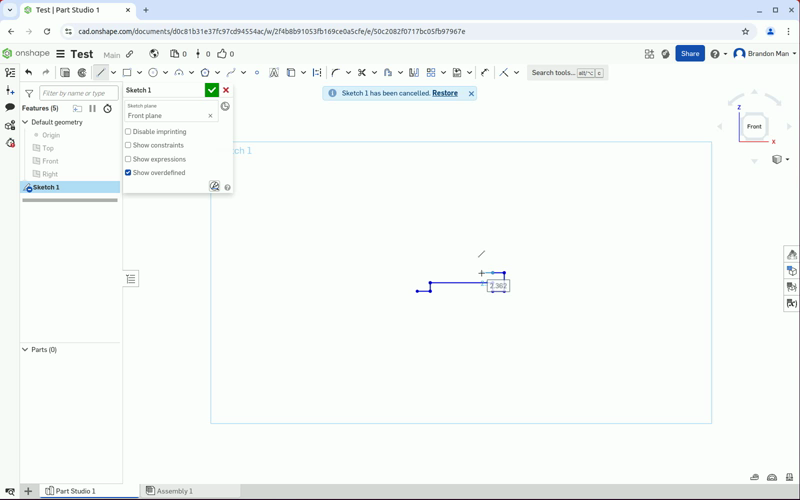
click(481, 272)
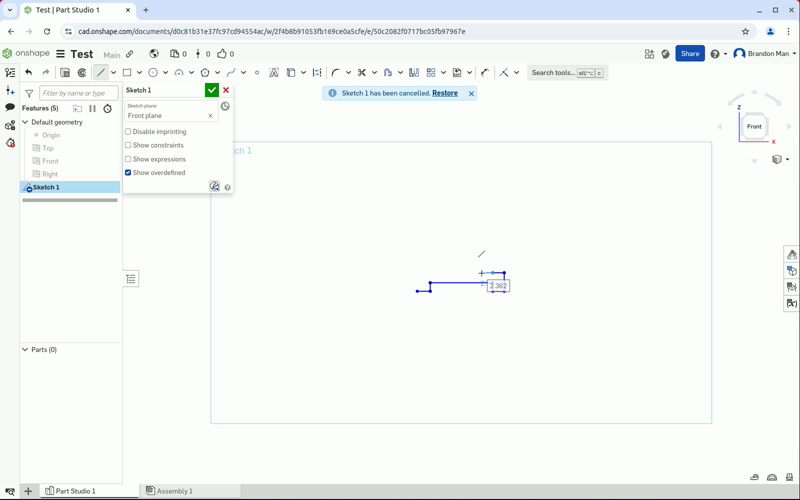
key_up(shift)
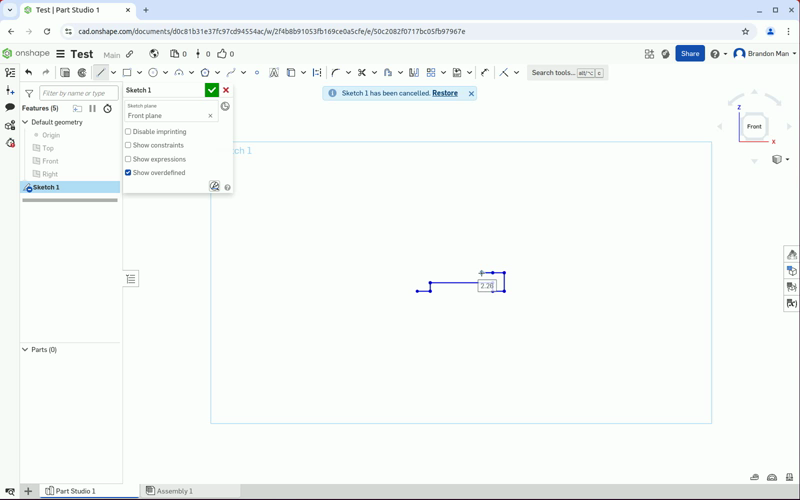
key_down(shift)
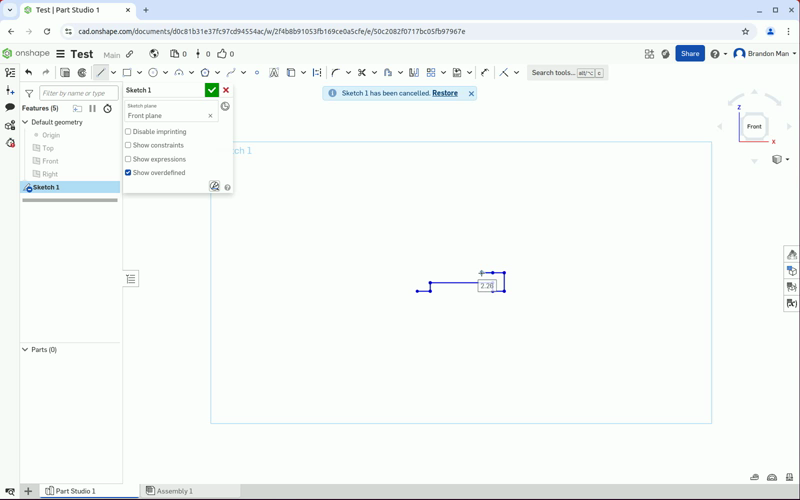
mouse_move(511, 272)
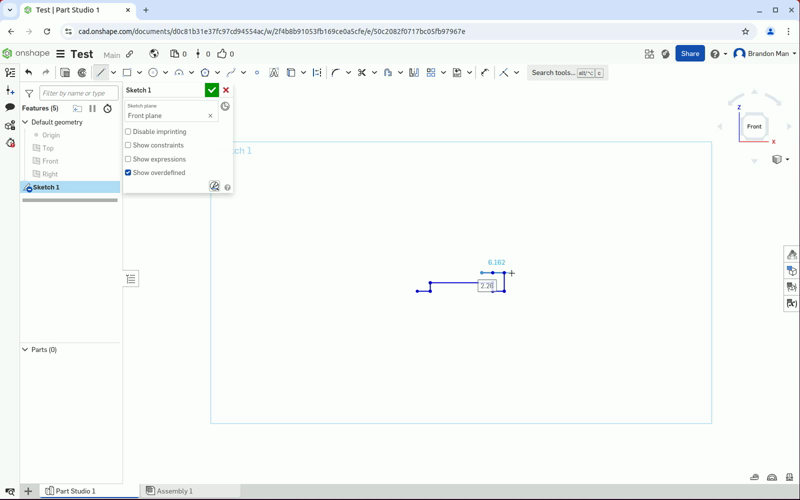
mouse_move(481, 267)
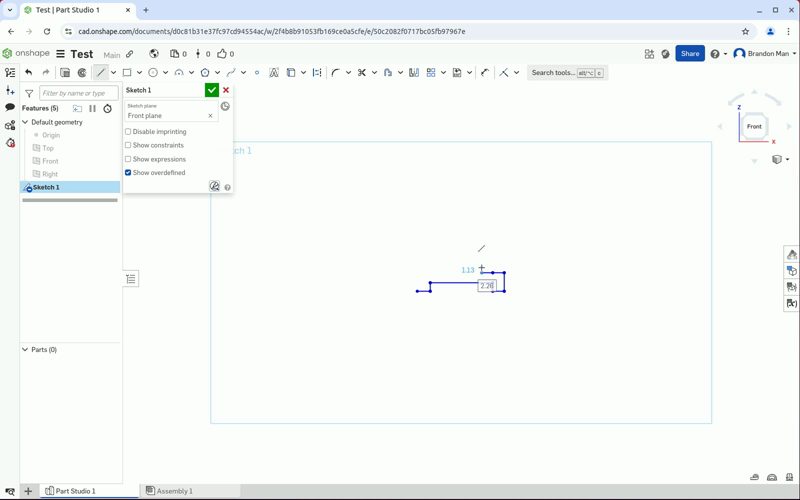
scroll(6)
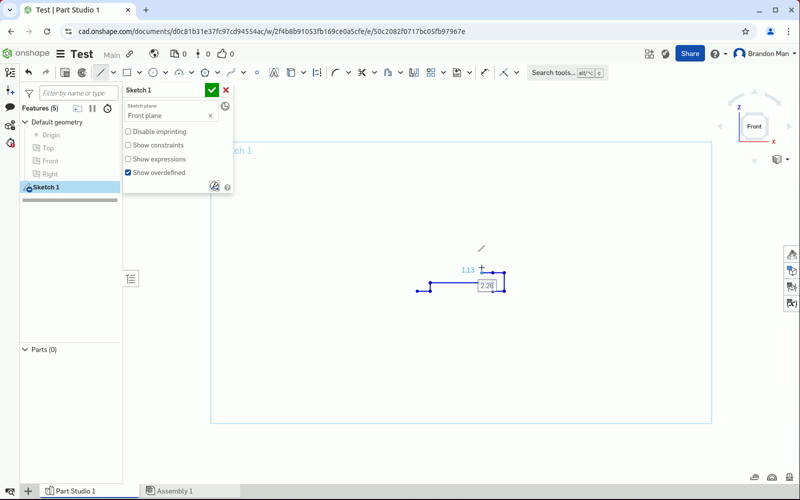
scroll(6)
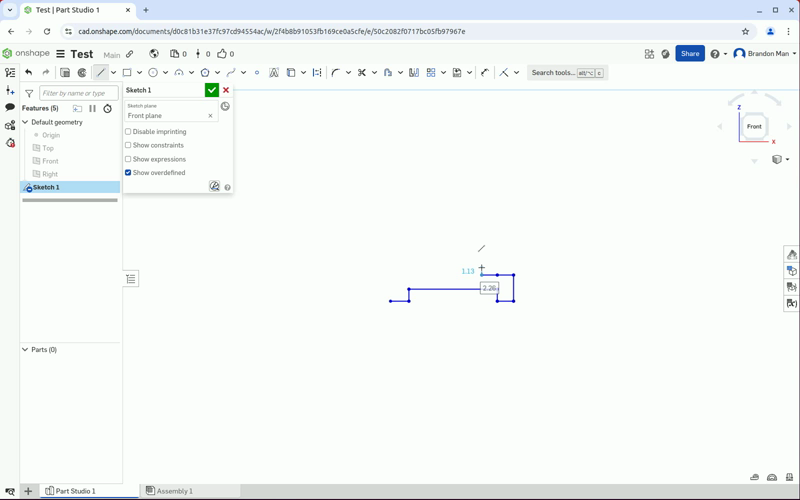
scroll(6)
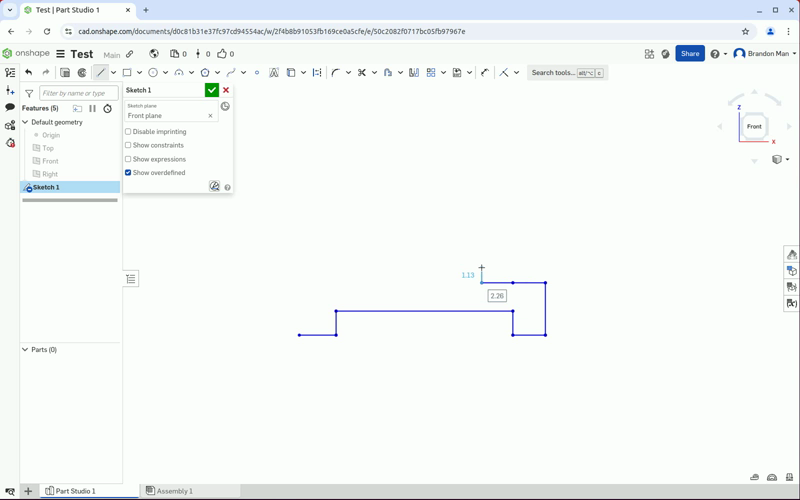
scroll(6)
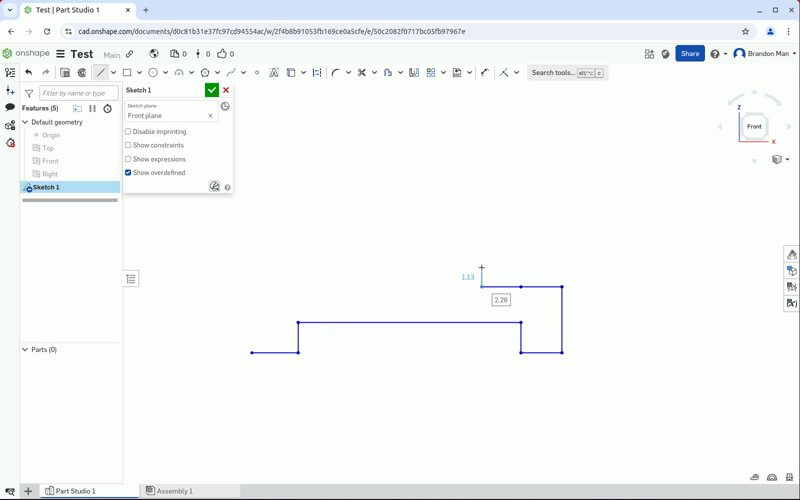
scroll(6)
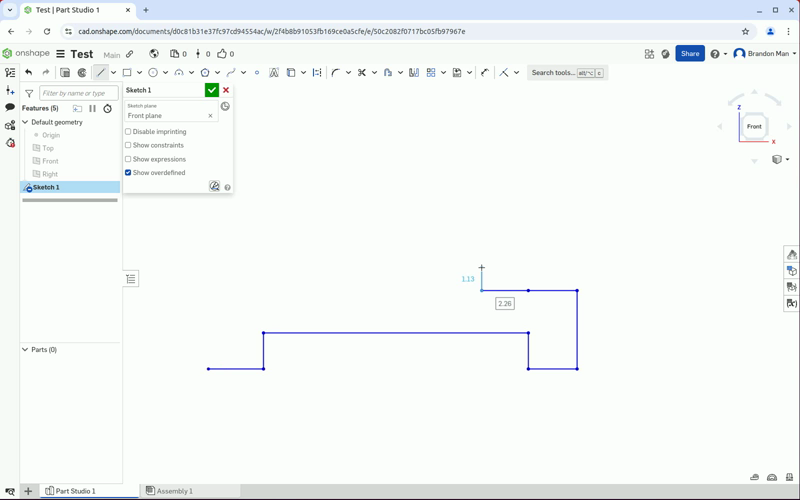
scroll(6)
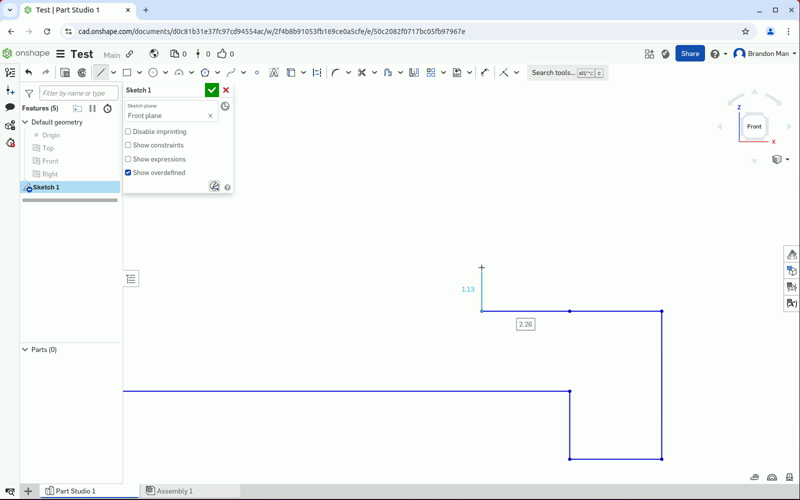
scroll(6)
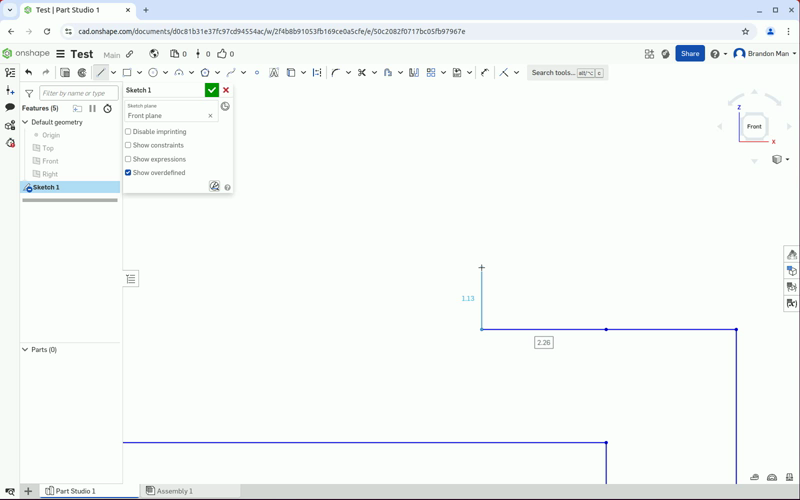
click(481, 267)
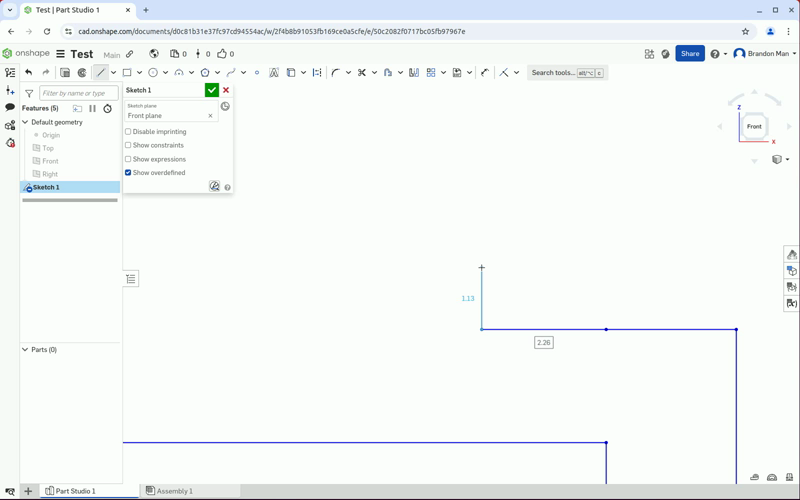
scroll(-6)
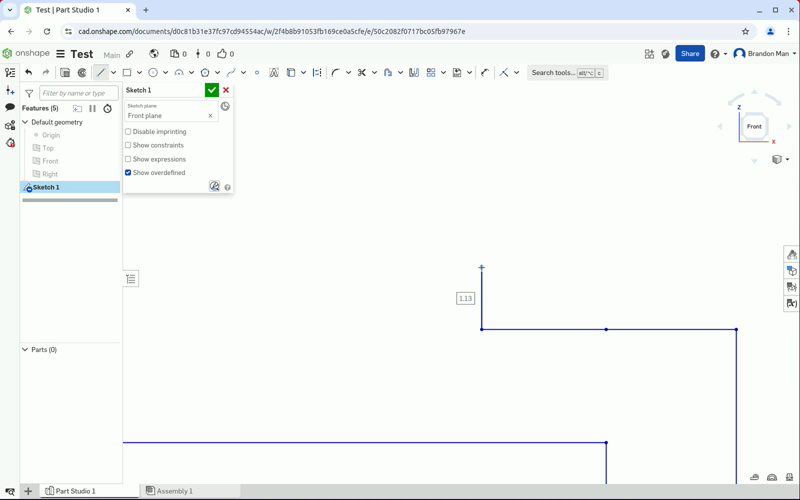
scroll(-6)
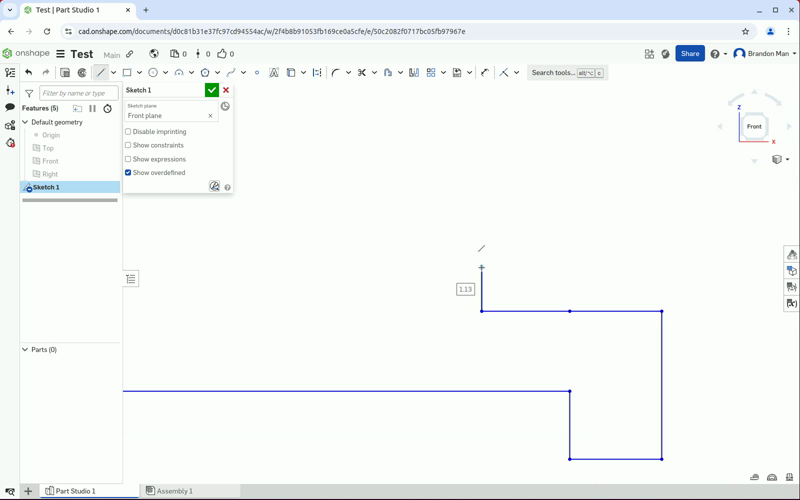
scroll(-6)
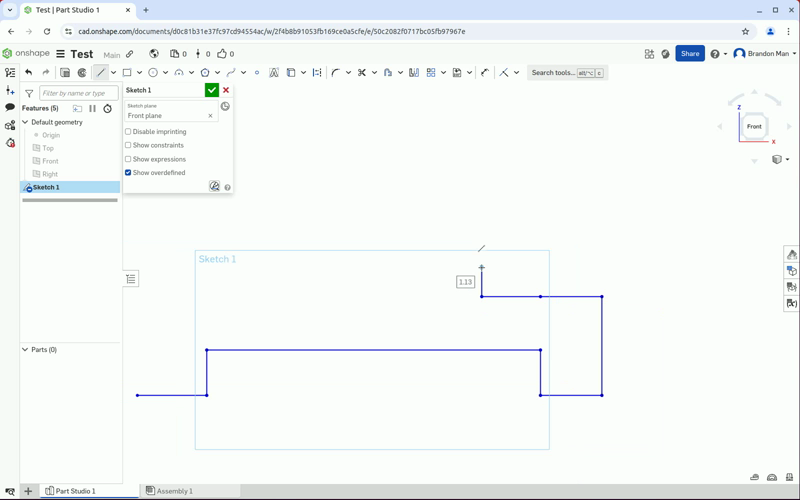
scroll(-6)
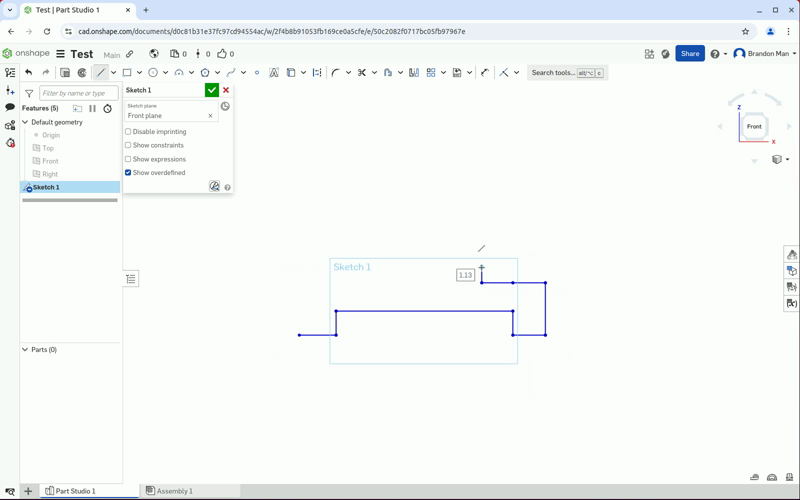
scroll(-6)
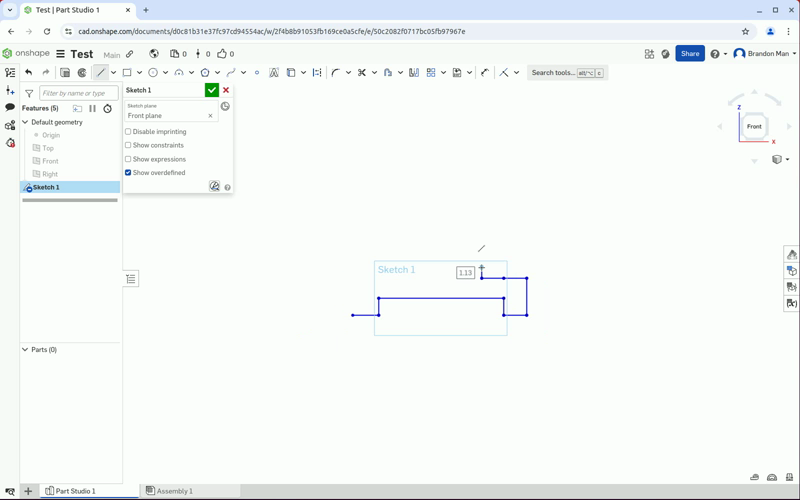
scroll(-6)
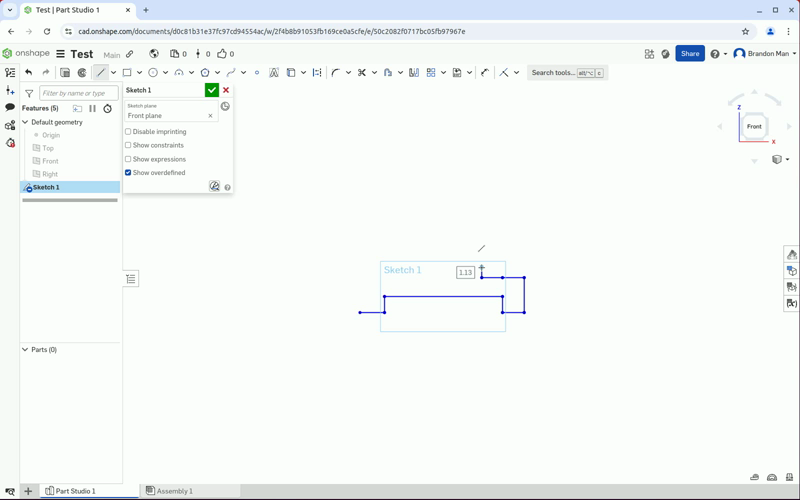
scroll(-6)
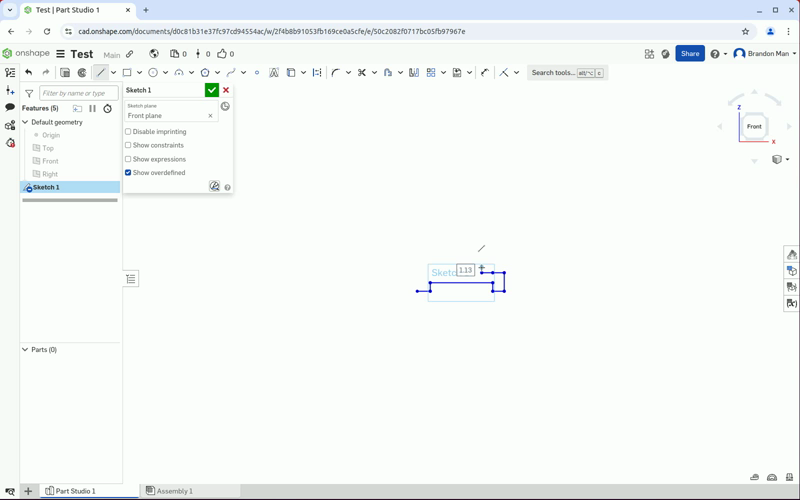
key_up(shift)
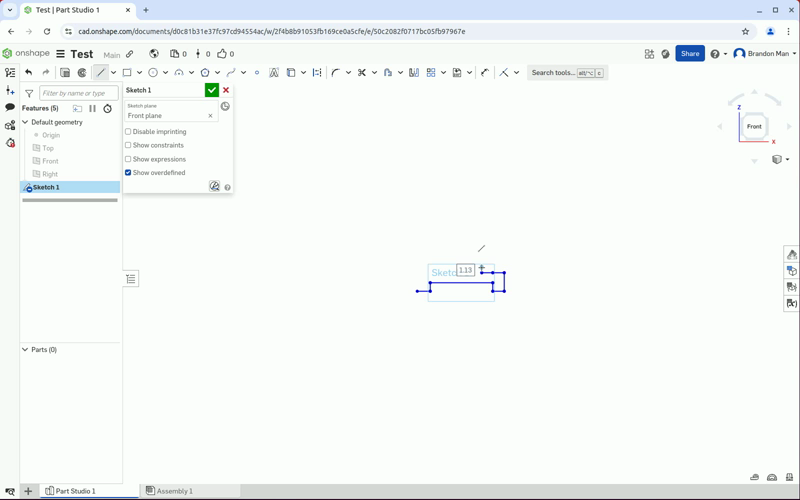
key_down(shift)
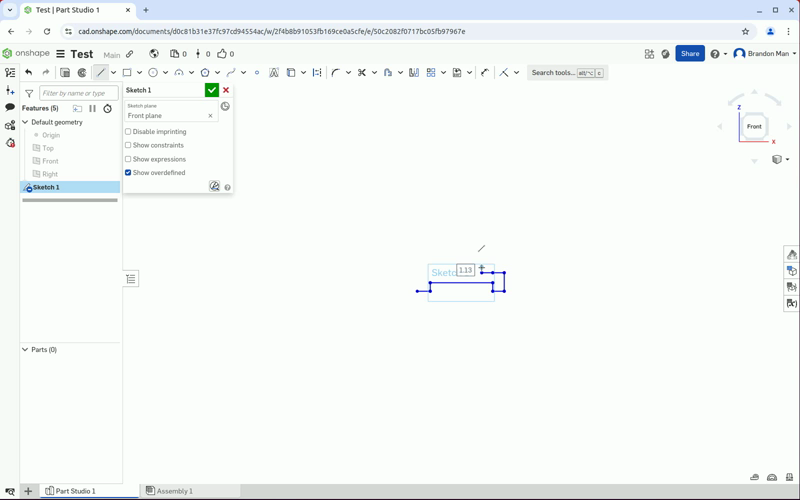
mouse_move(511, 267)
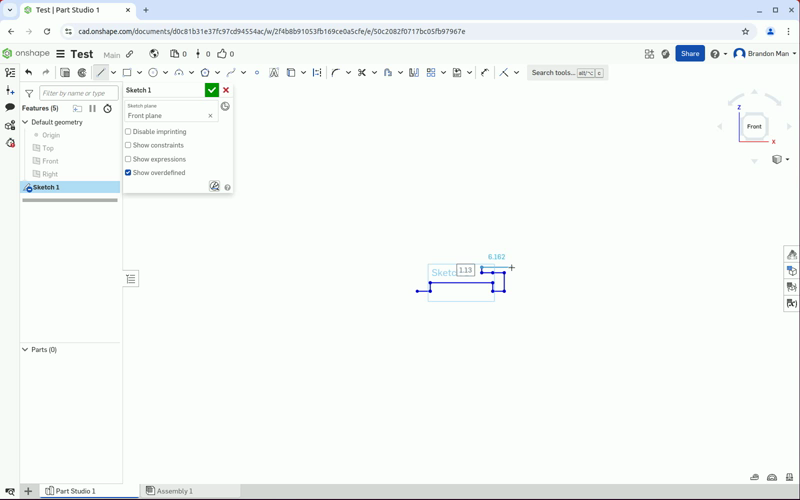
mouse_move(440, 267)
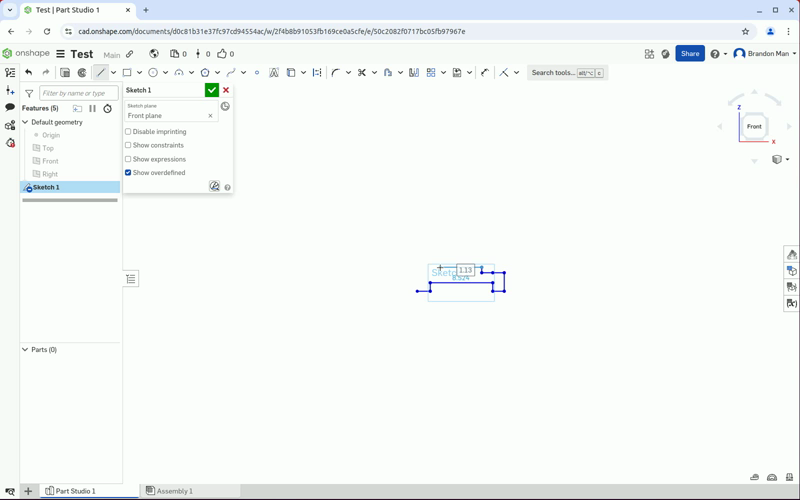
click(440, 267)
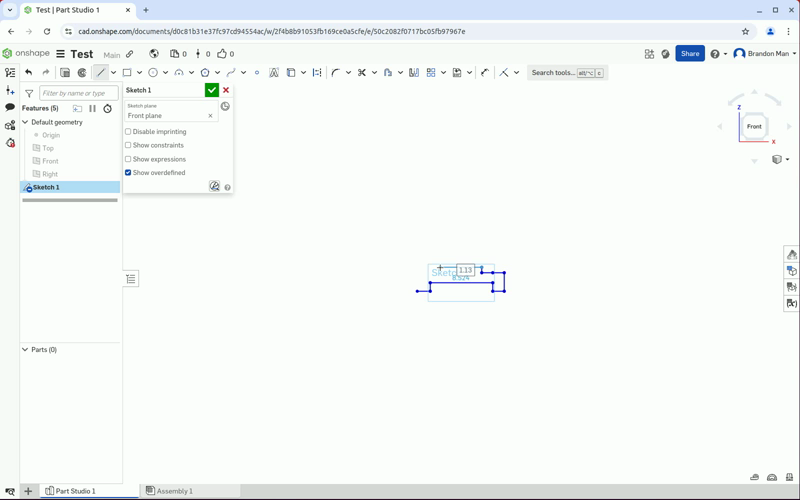
key_up(shift)
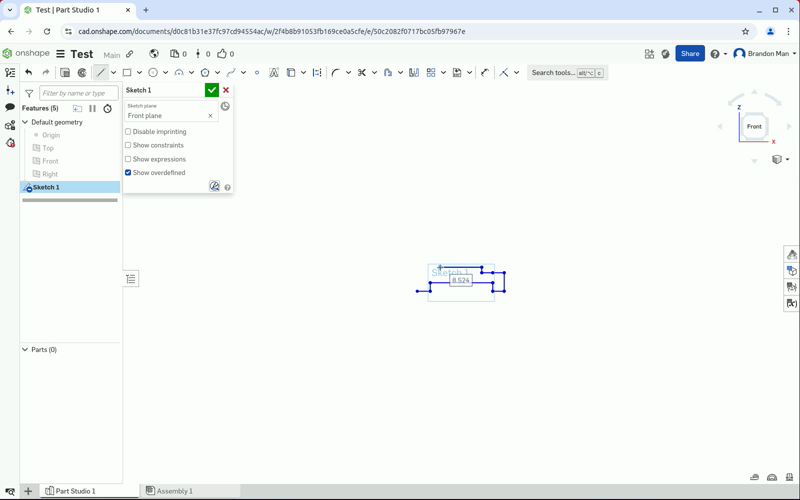
key_down(shift)
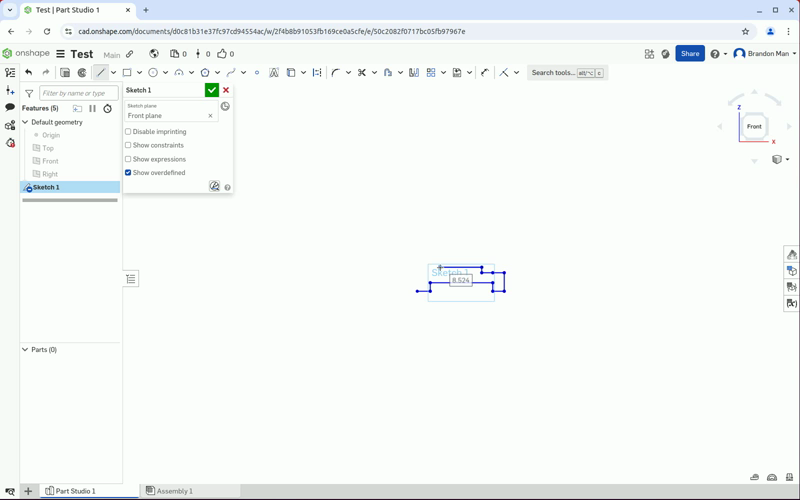
mouse_move(470, 267)
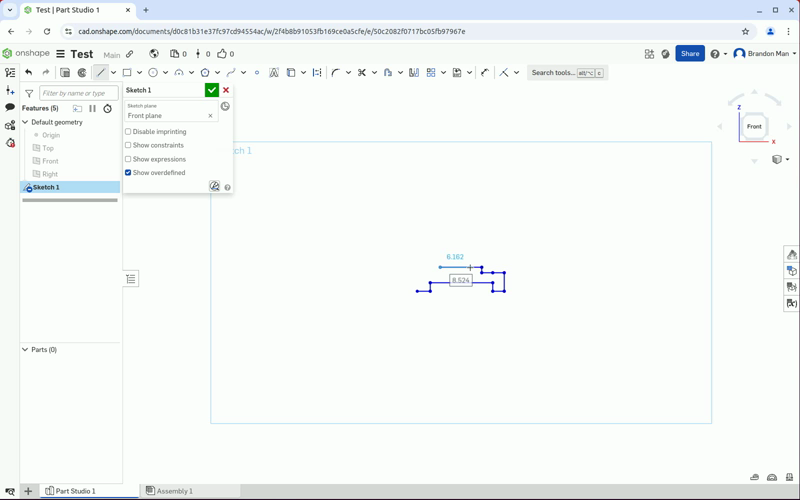
mouse_move(440, 272)
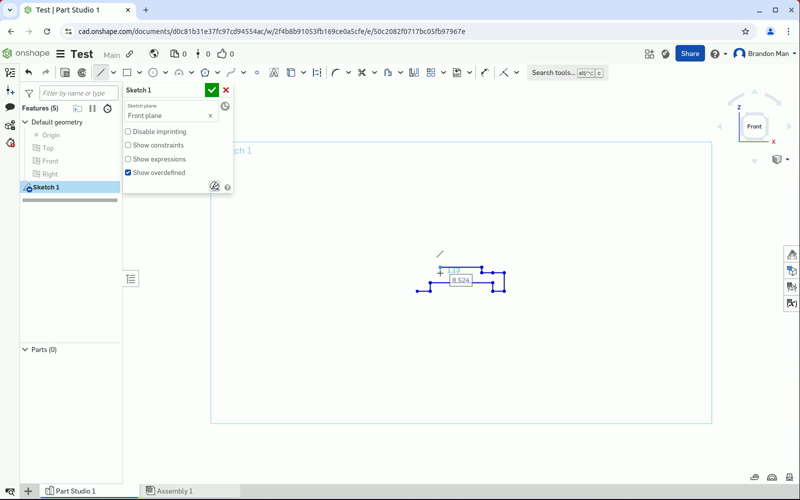
scroll(6)
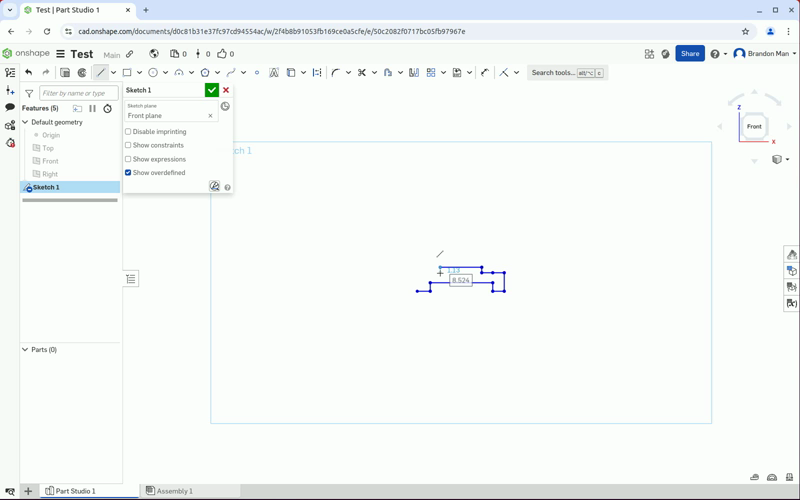
scroll(6)
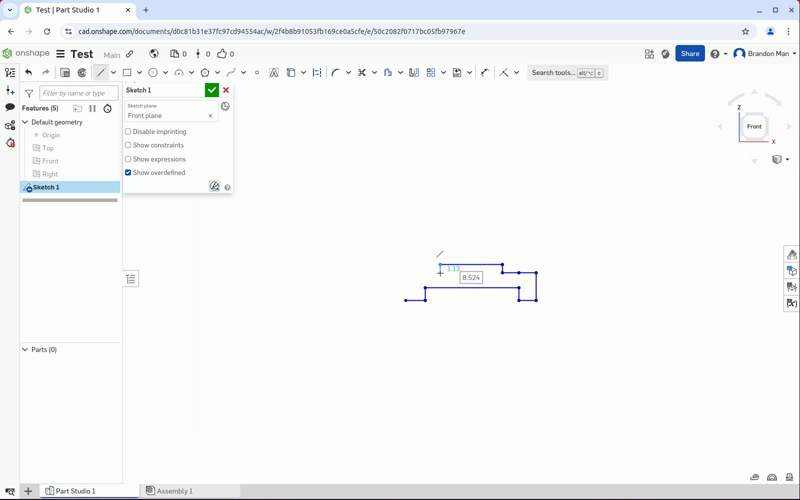
scroll(6)
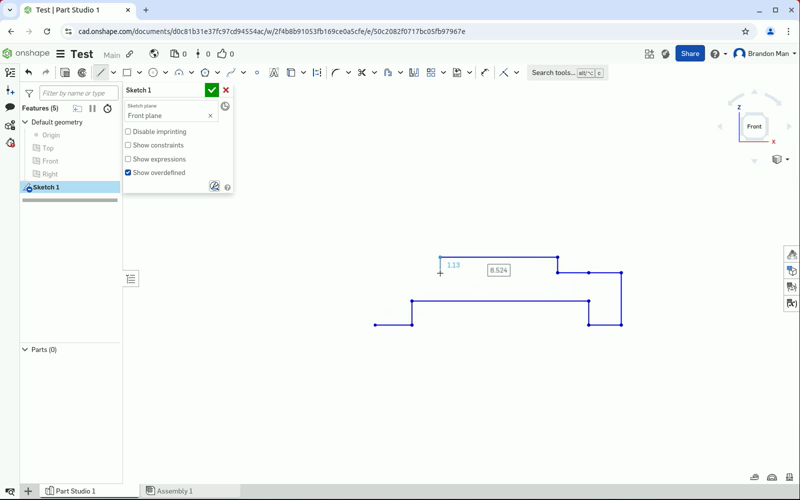
scroll(6)
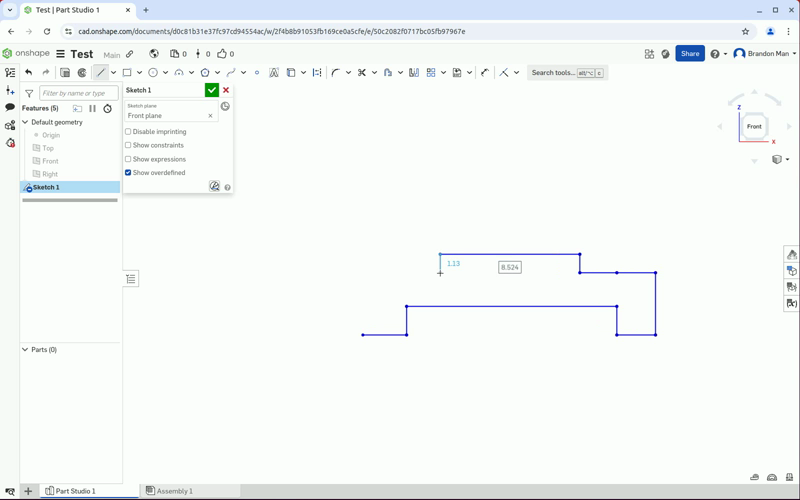
scroll(6)
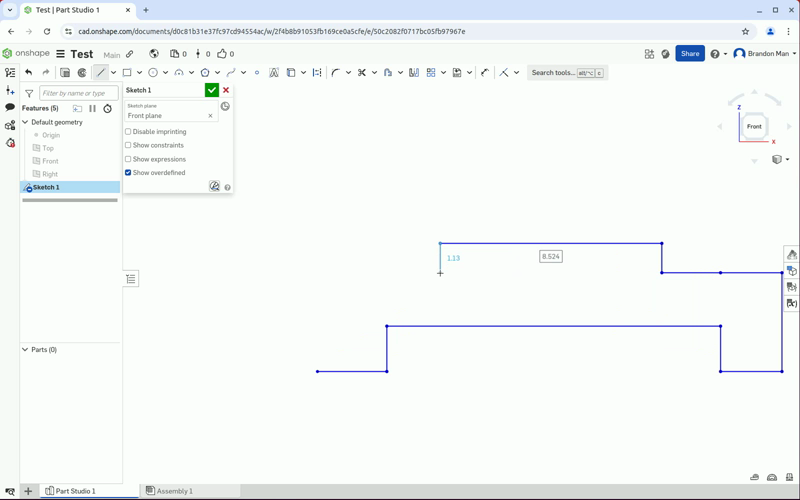
scroll(6)
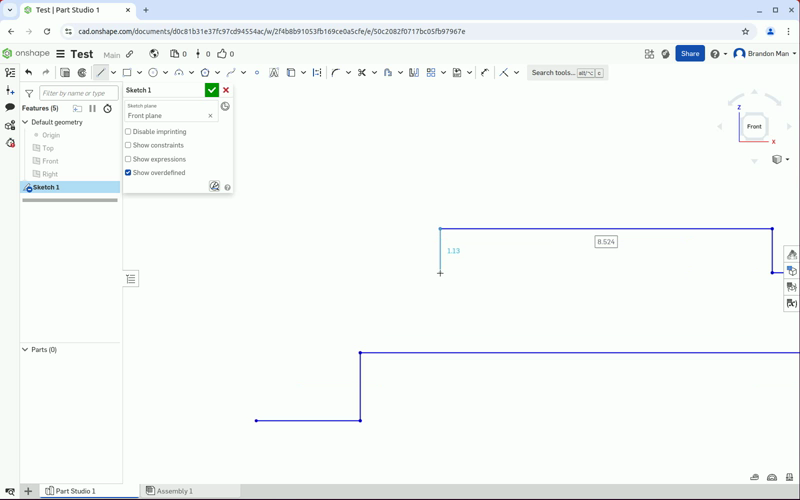
scroll(6)
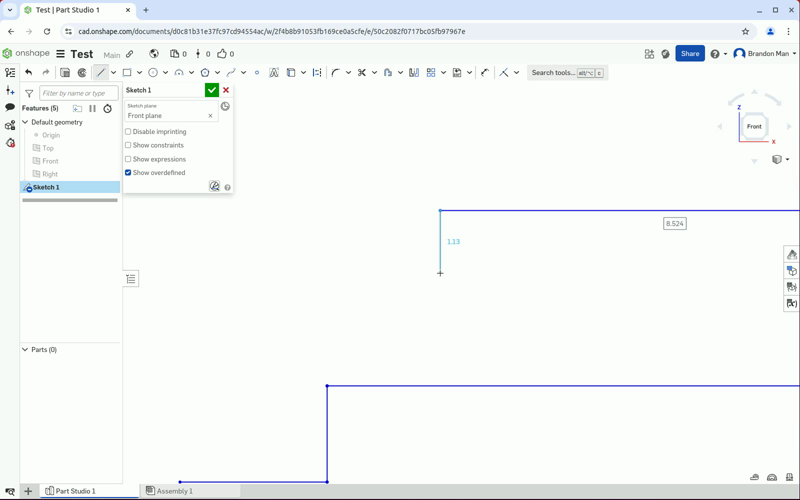
click(440, 272)
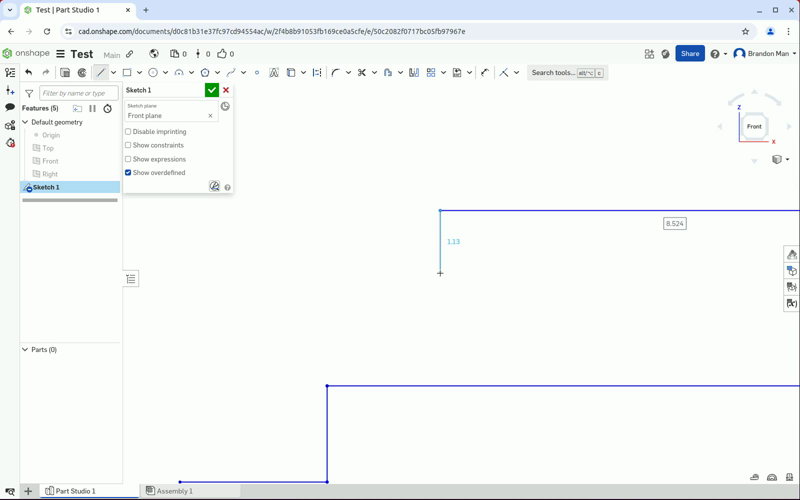
scroll(-6)
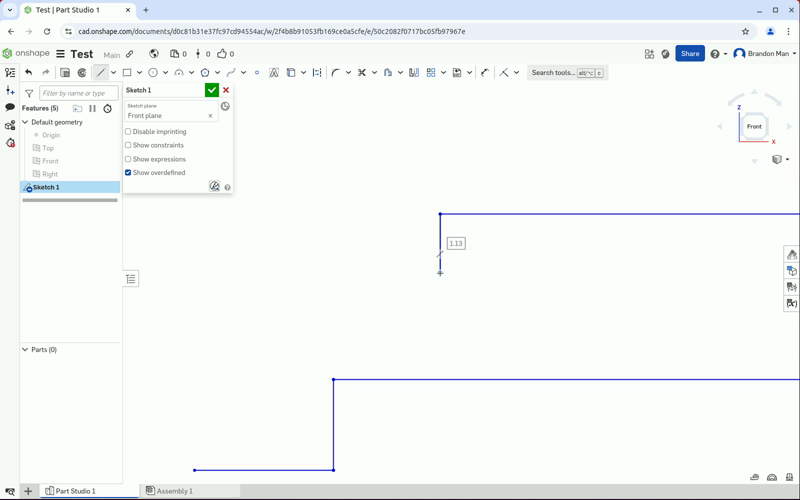
scroll(-6)
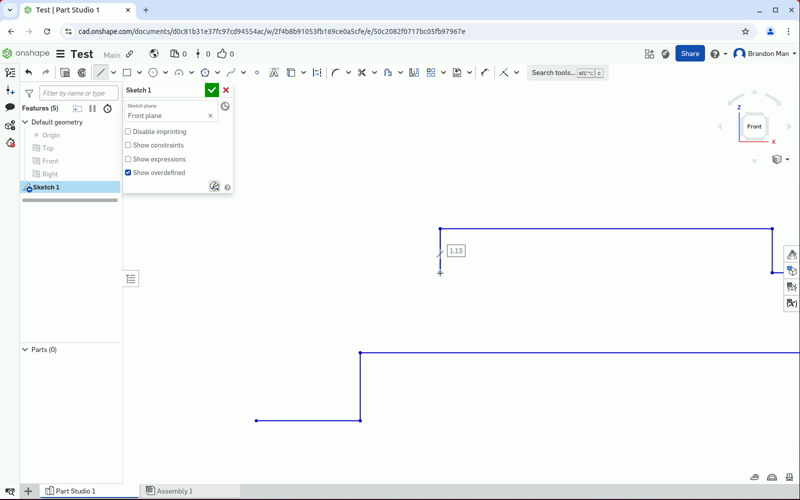
scroll(-6)
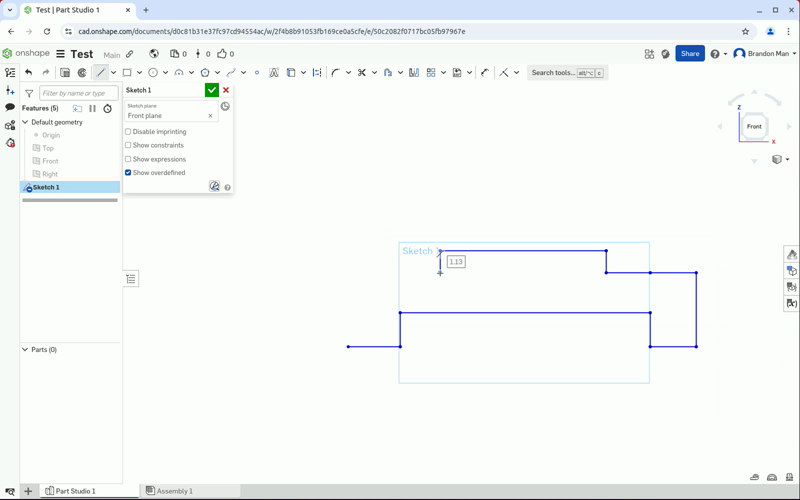
scroll(-6)
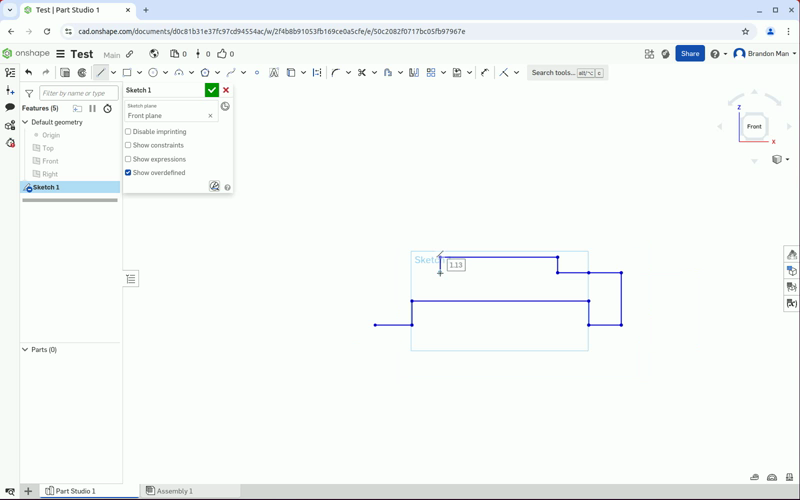
scroll(-6)
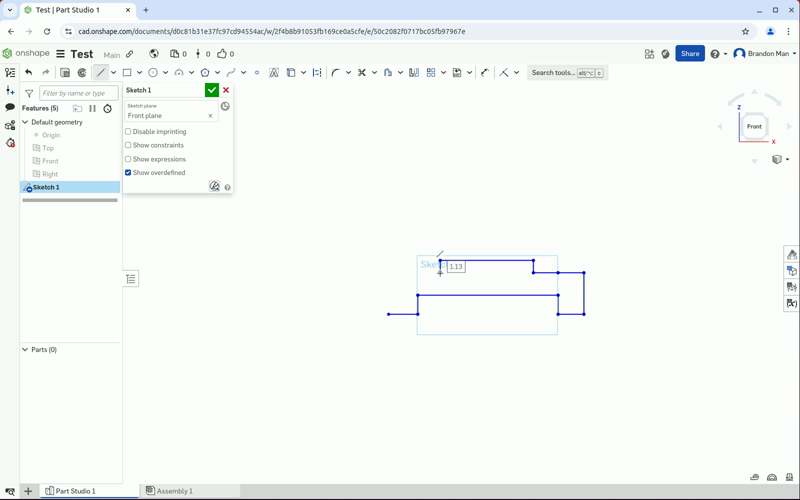
scroll(-6)
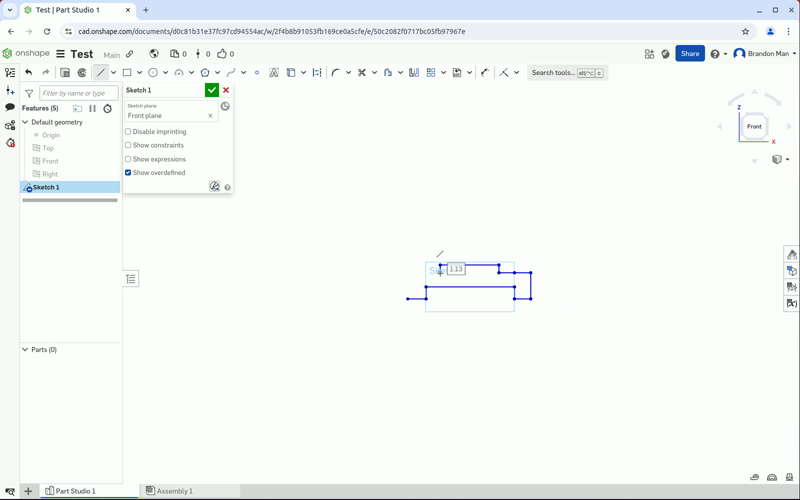
scroll(-6)
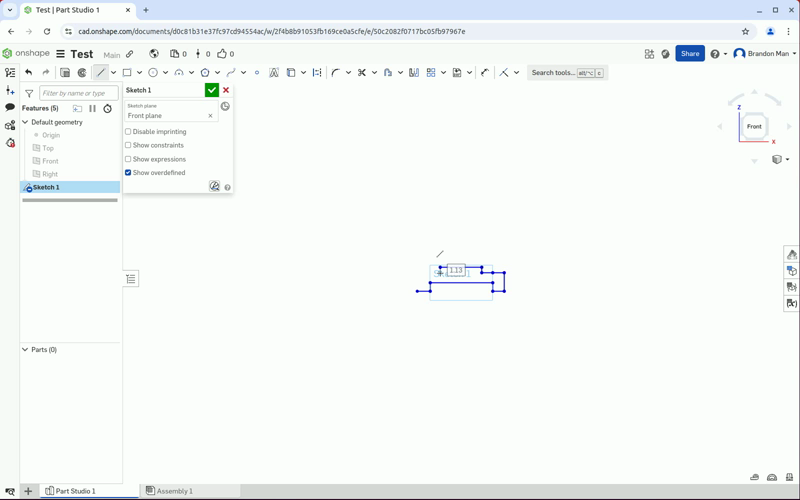
key_up(shift)
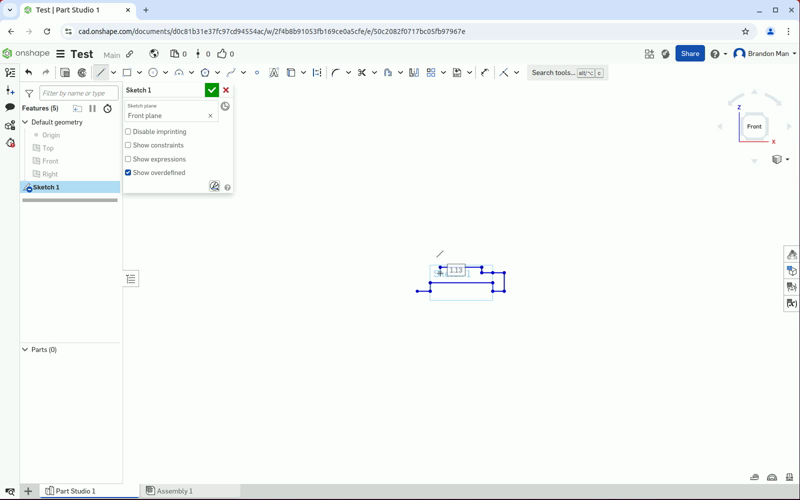
key_down(shift)
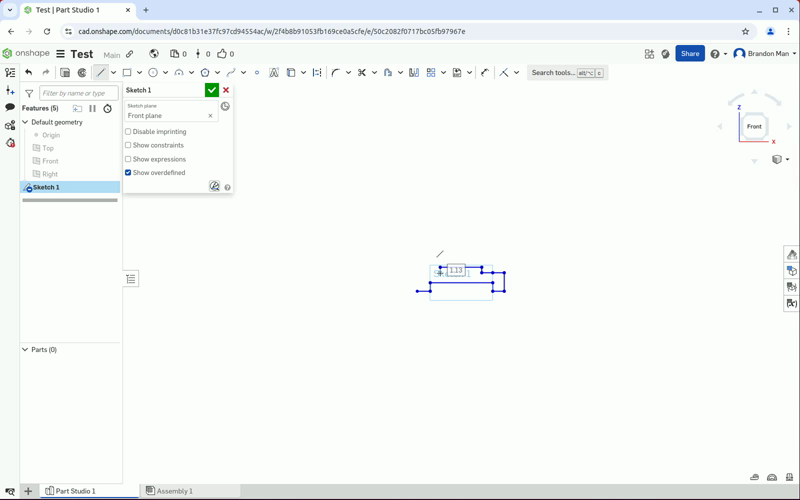
mouse_move(470, 272)
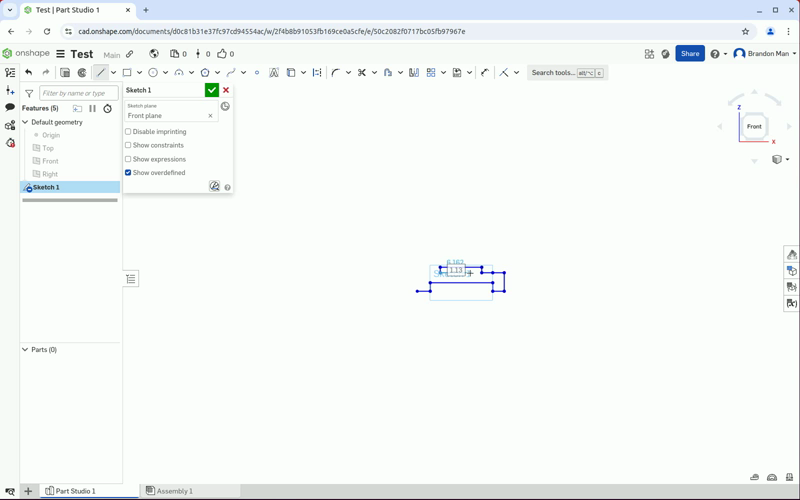
mouse_move(430, 272)
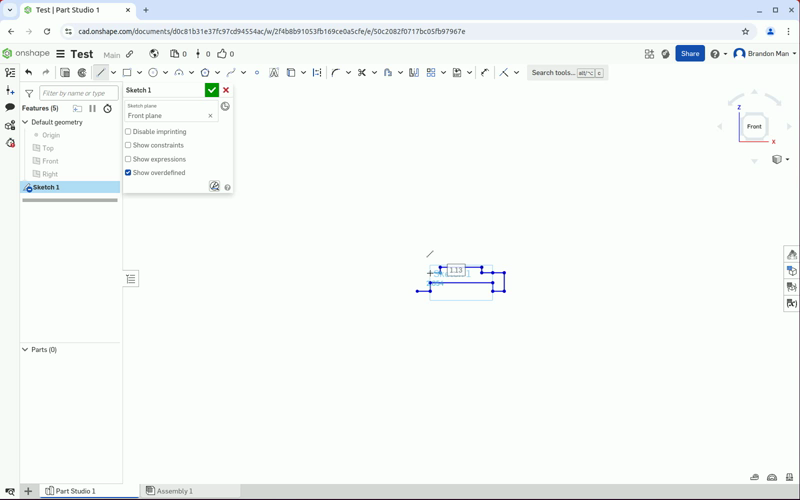
click(430, 272)
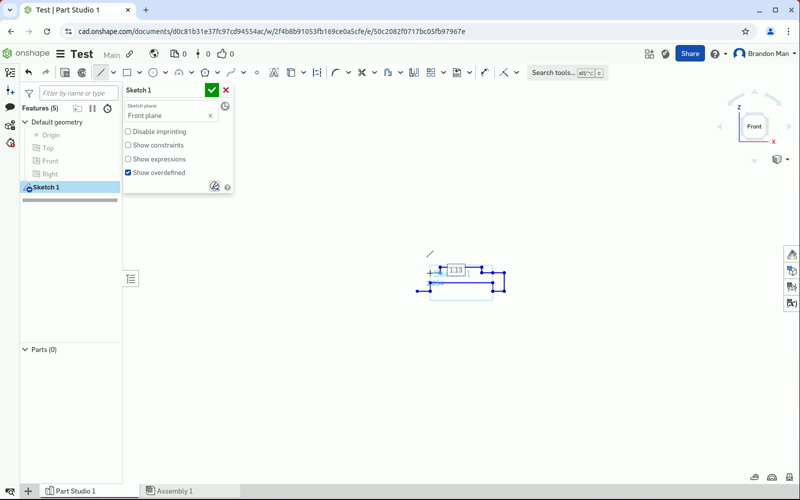
key_up(shift)
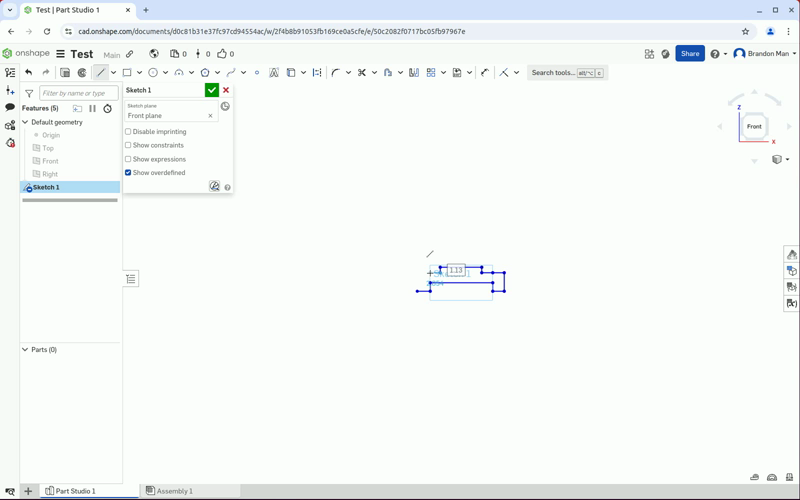
key_down(shift)
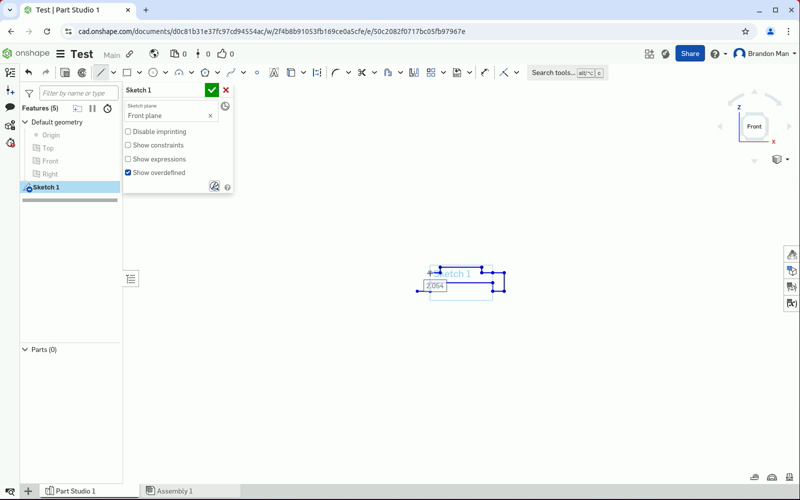
mouse_move(460, 272)
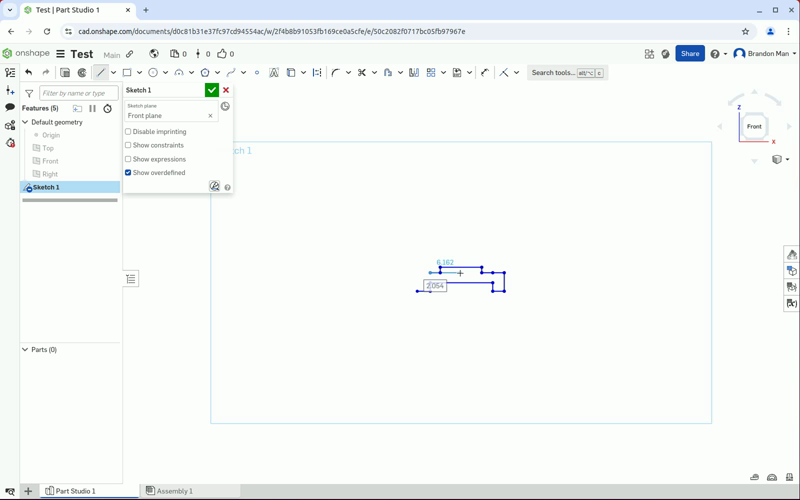
mouse_move(417, 272)
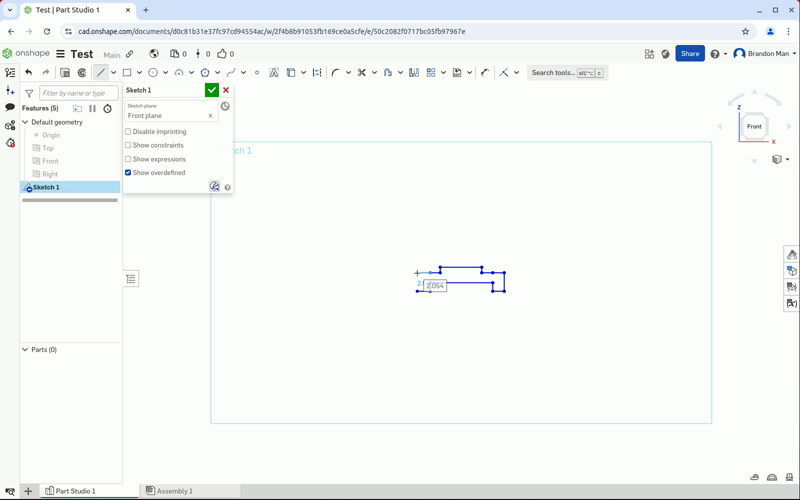
click(417, 272)
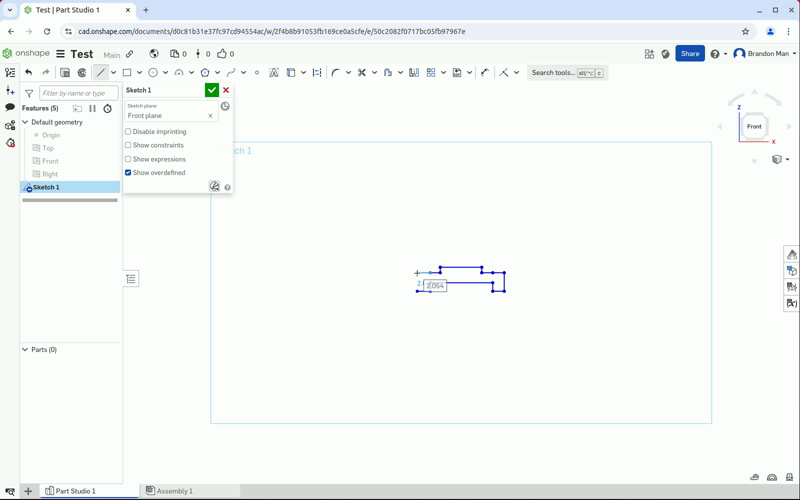
key_up(shift)
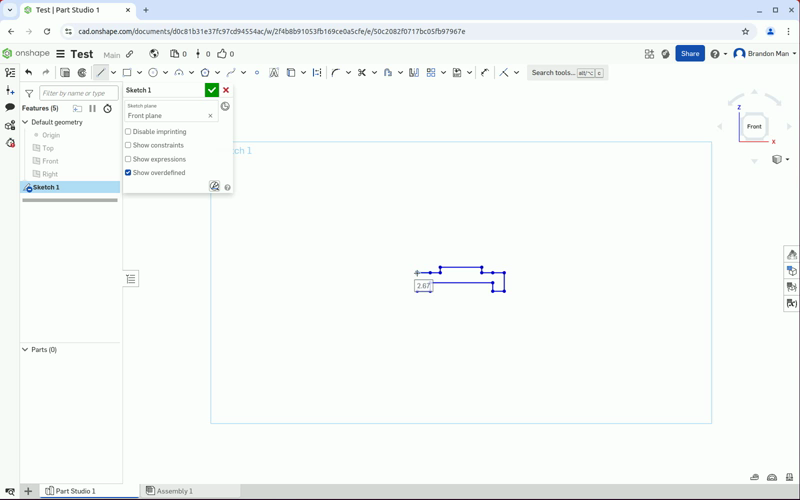
mouse_move(447, 272)
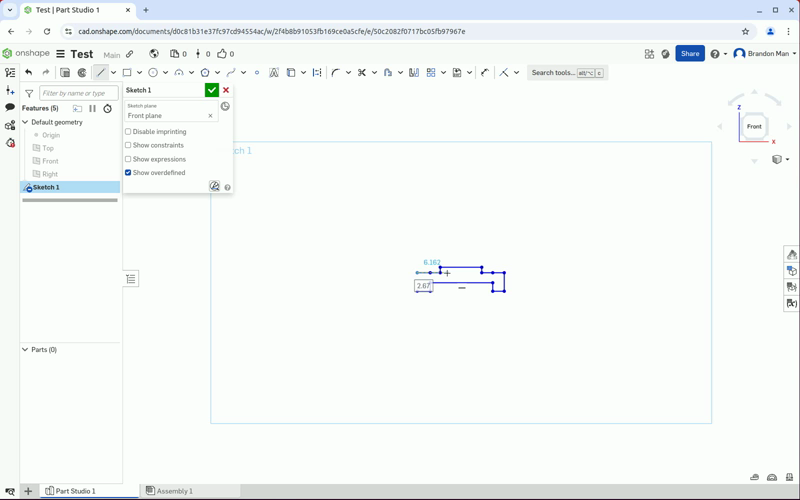
key_down(shift)
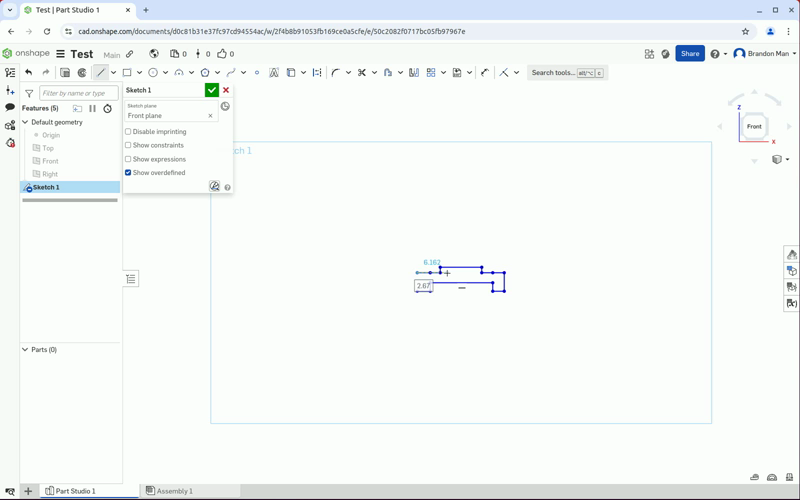
mouse_move(417, 291)
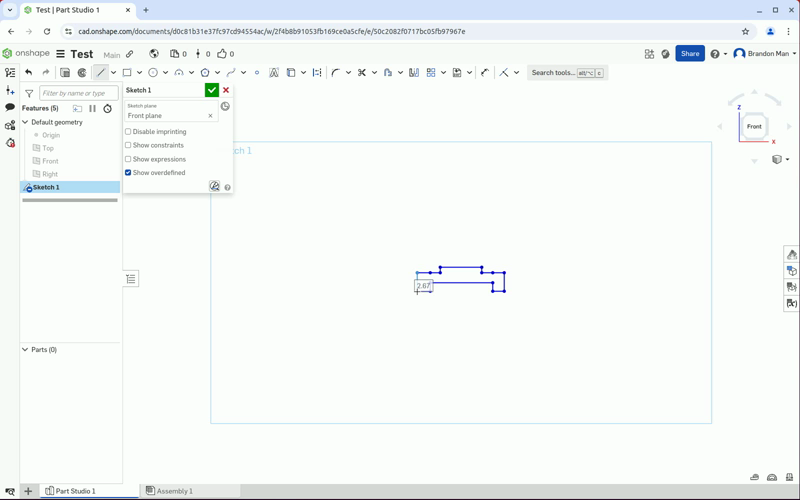
key_up(shift)
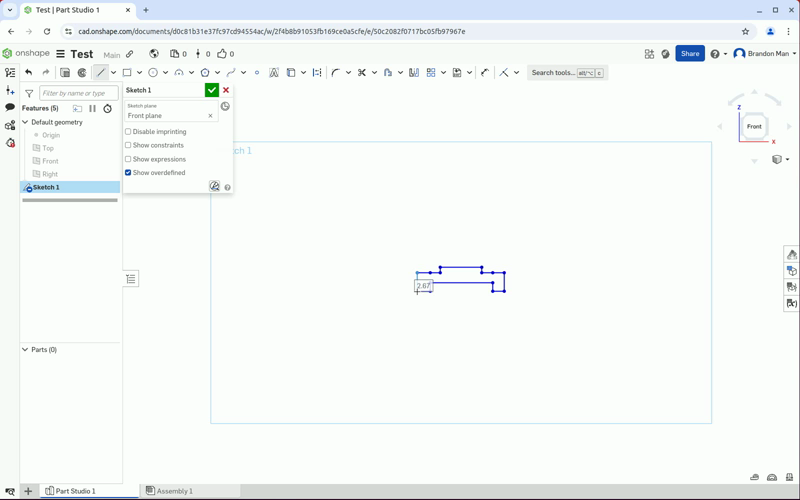
click(417, 291)
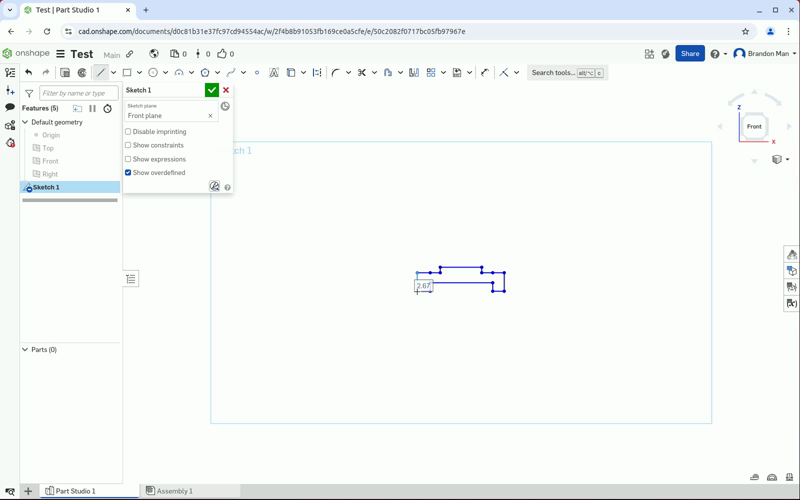
key(esc)
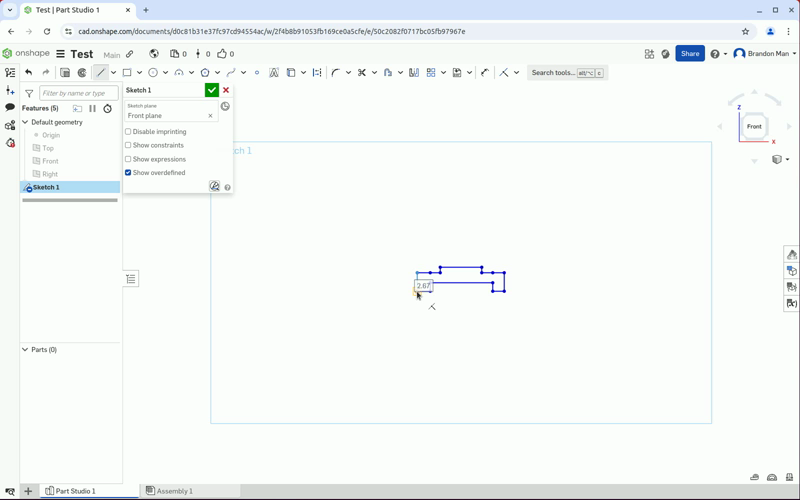
mouse_move(499, 280)
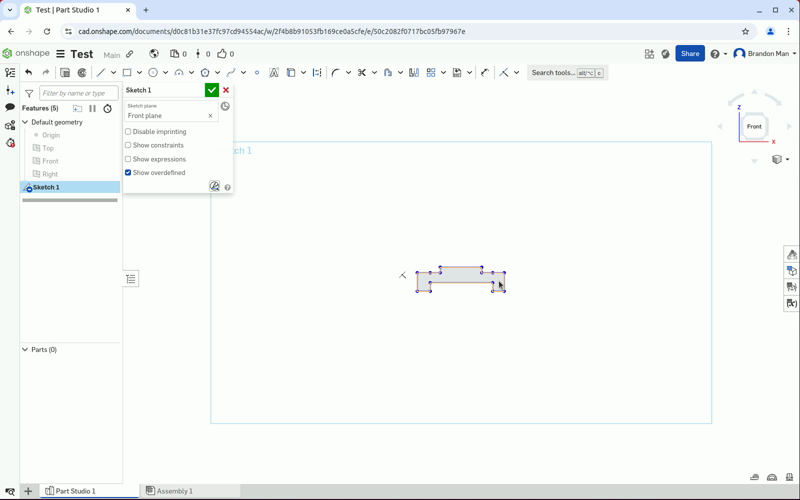
scroll(6)
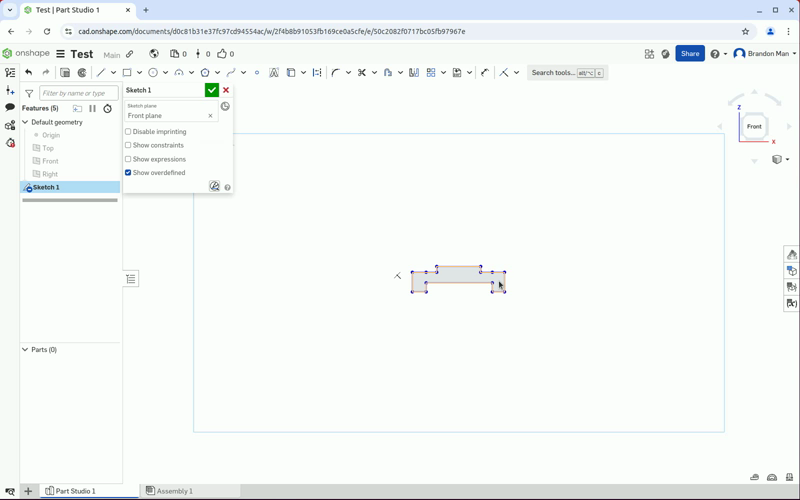
scroll(6)
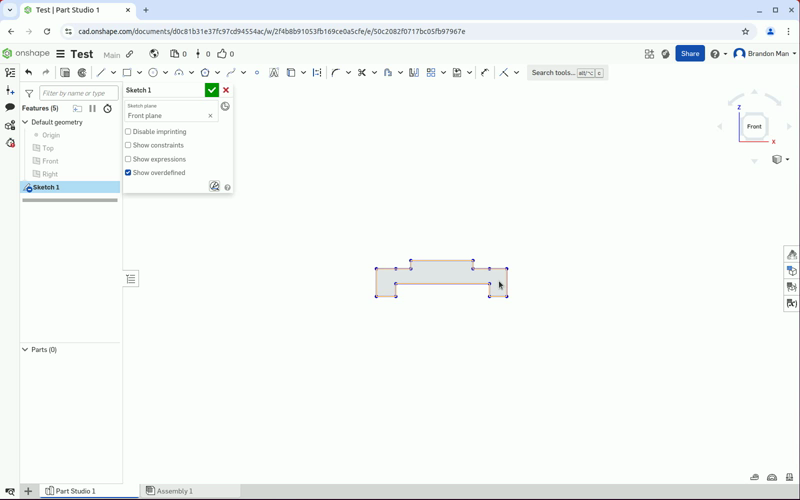
scroll(6)
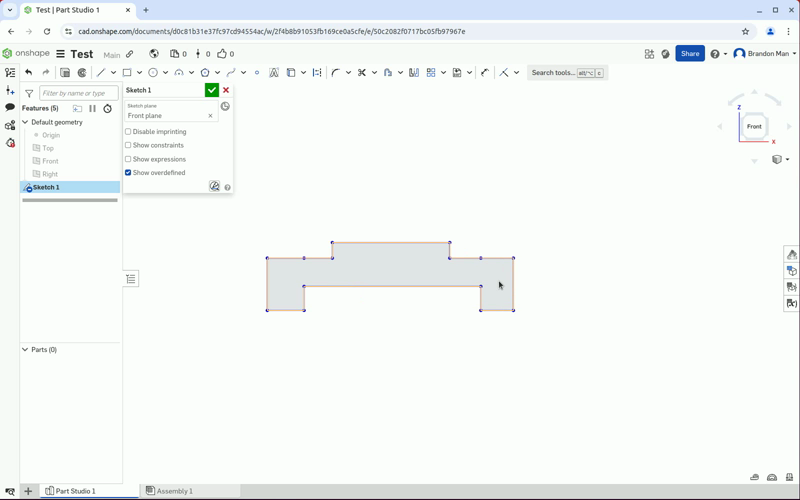
scroll(6)
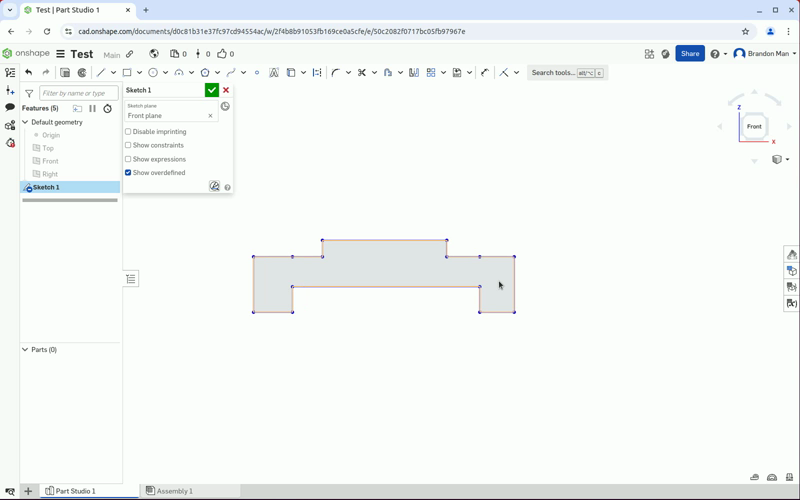
scroll(6)
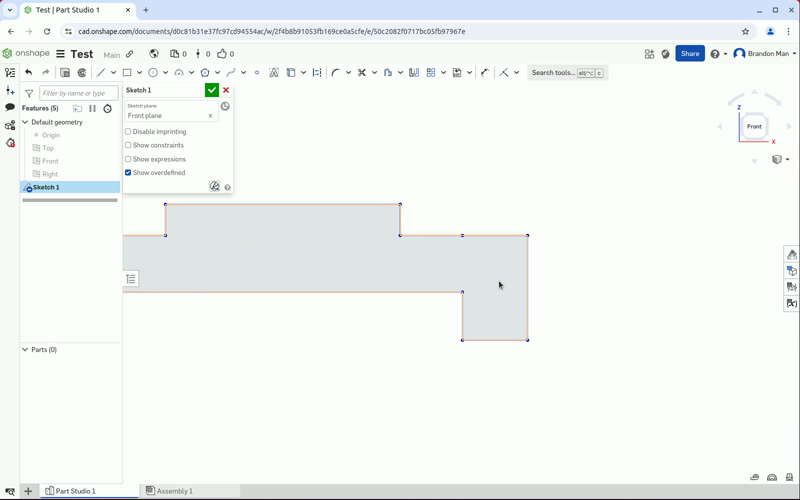
scroll(6)
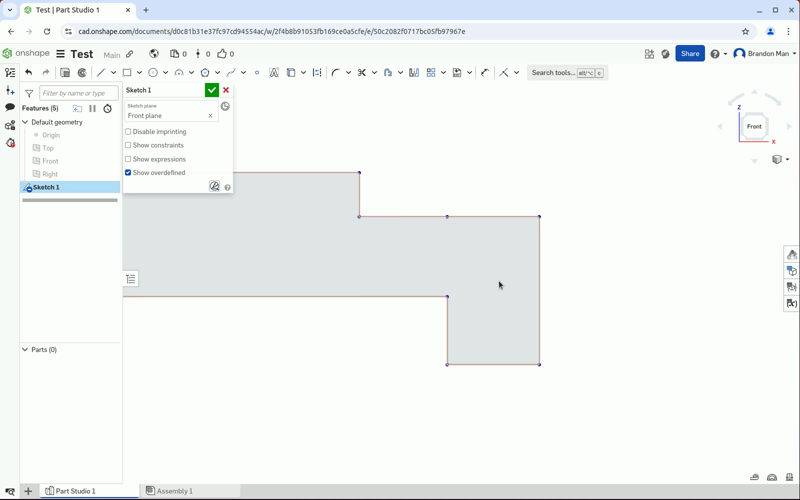
scroll(6)
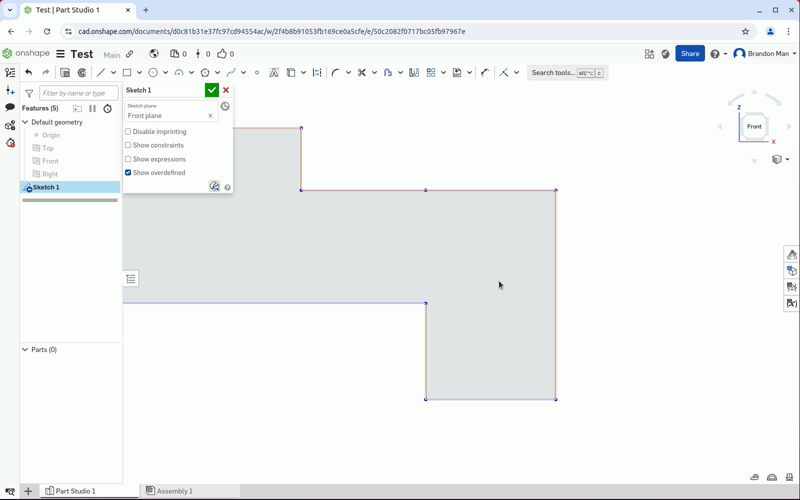
click(499, 280)
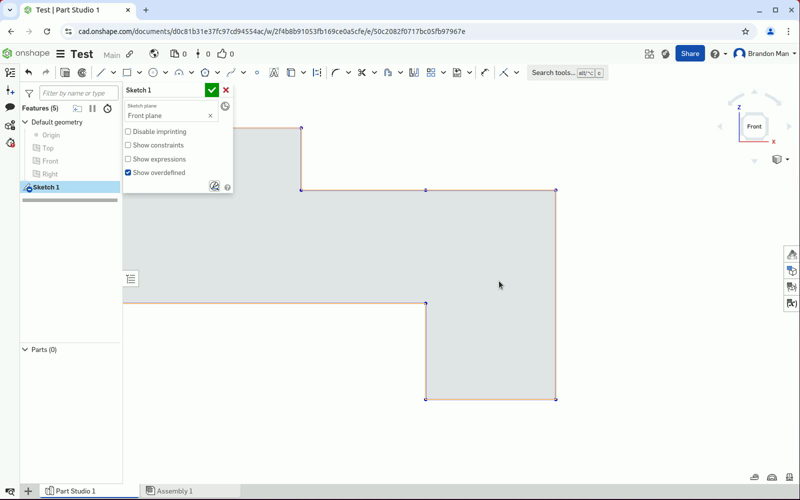
scroll(-6)
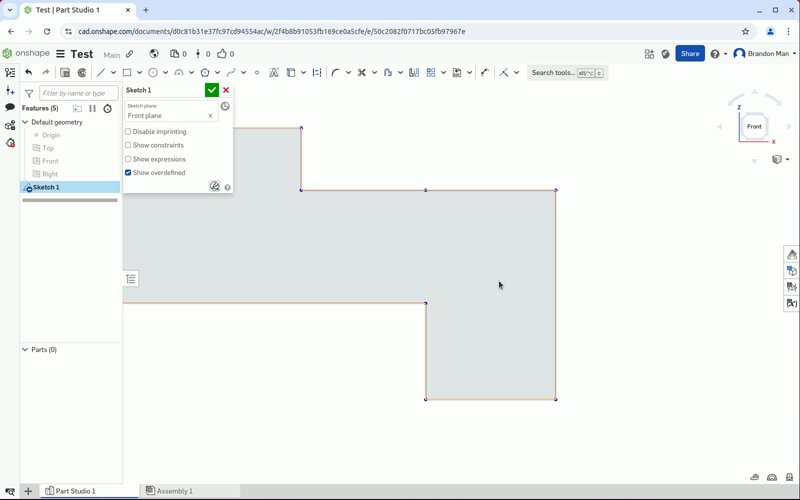
scroll(-6)
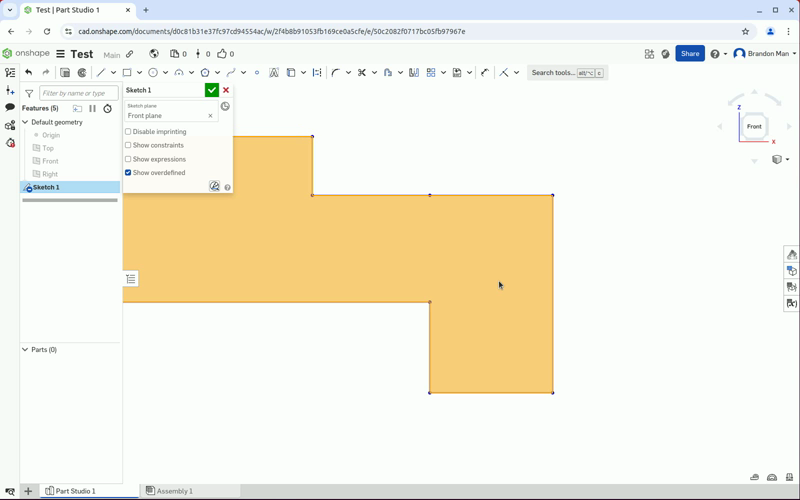
scroll(-6)
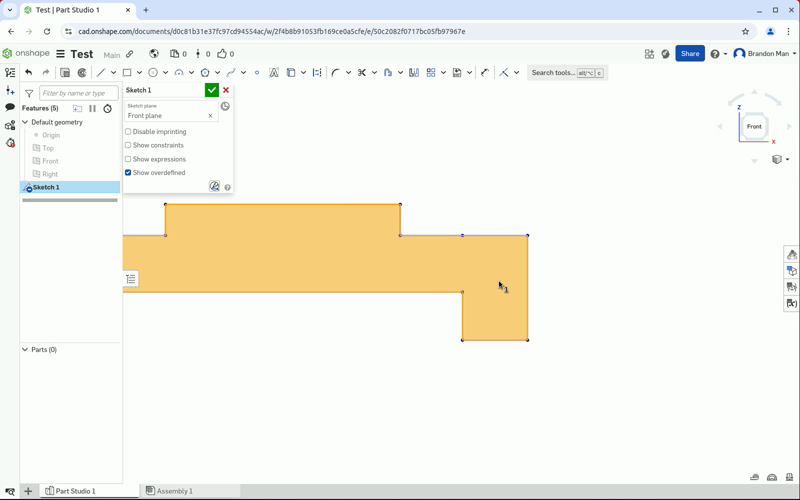
scroll(-6)
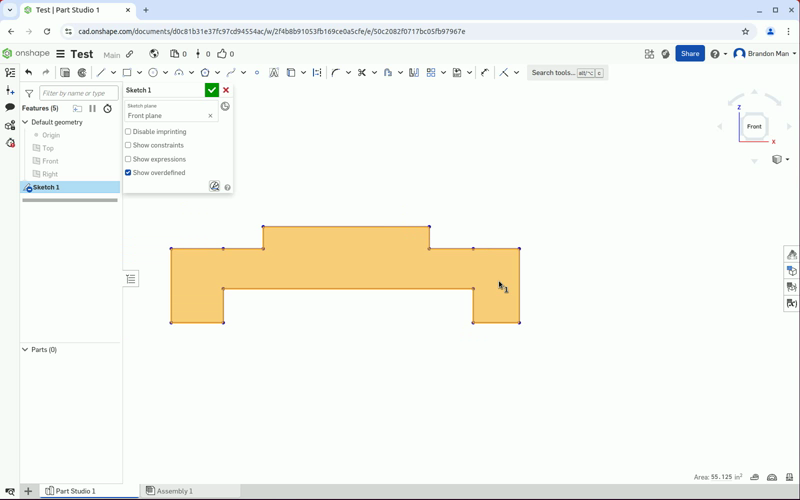
scroll(-6)
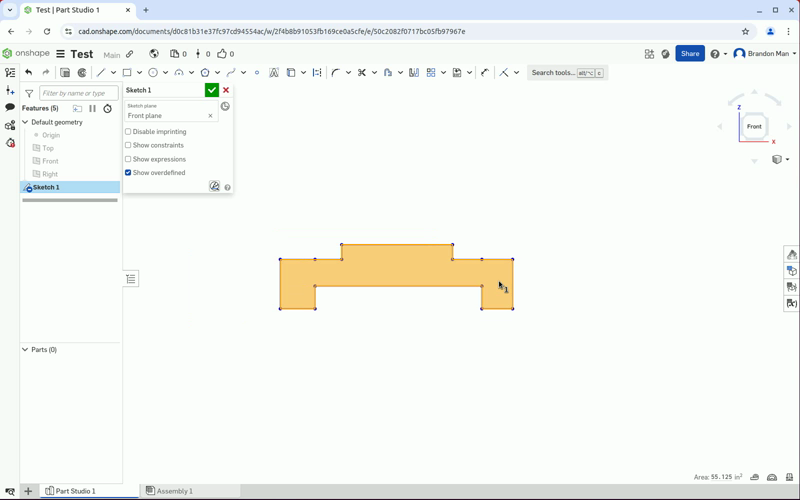
scroll(-6)
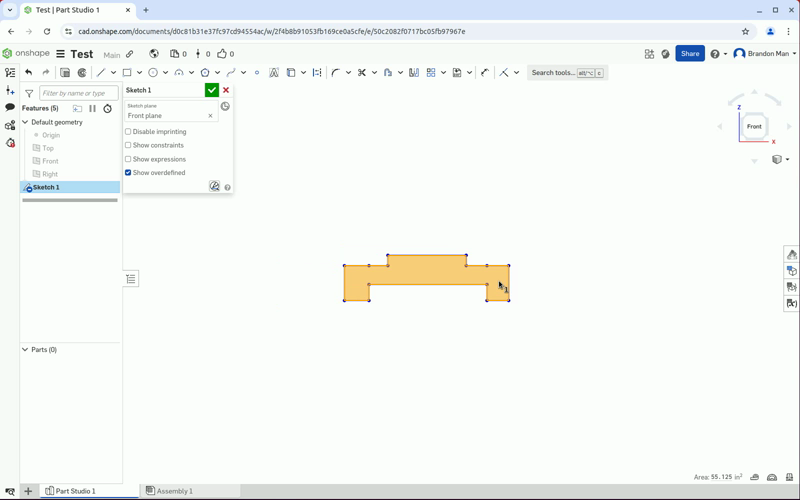
scroll(-6)
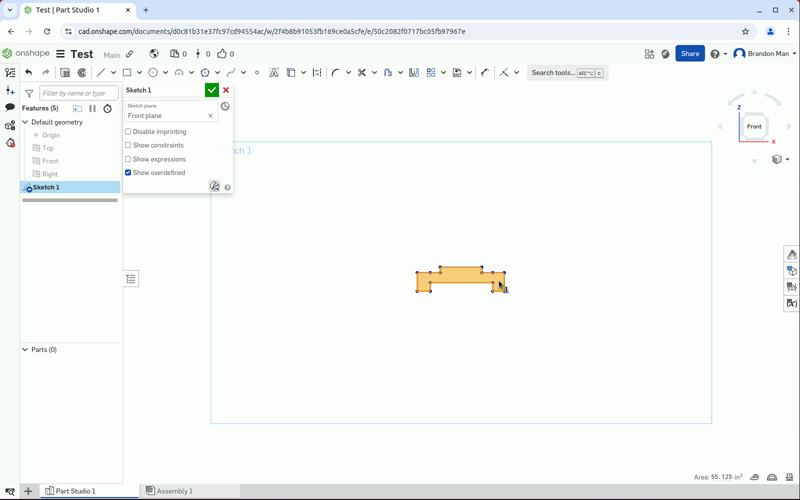
mouse_move(73, 352)
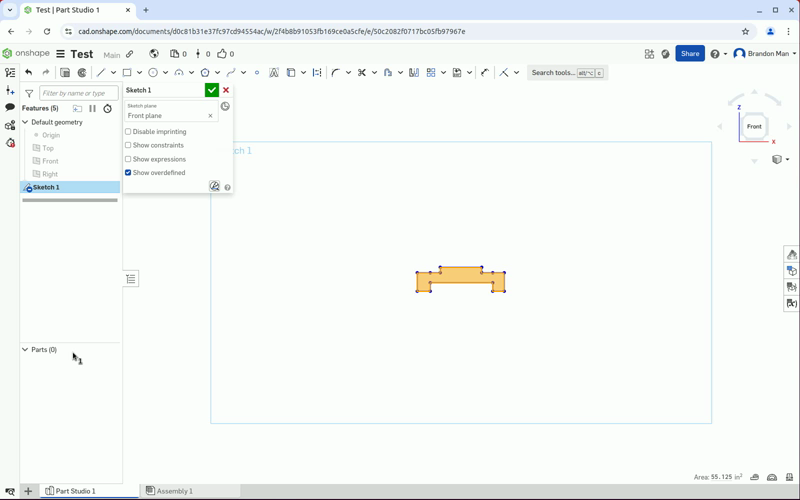
key(shift+y)
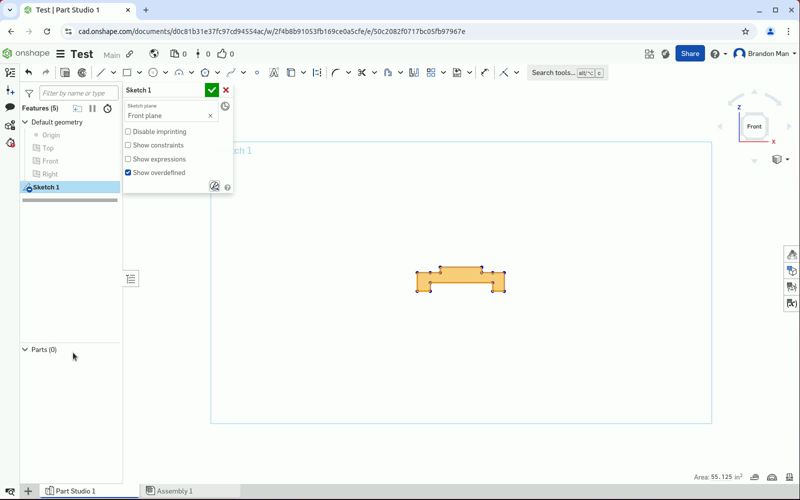
key(shift+e)
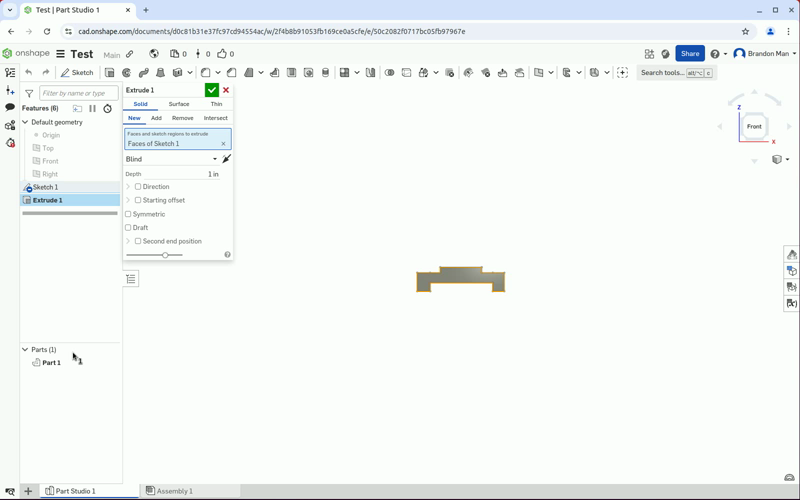
mouse_move(143, 106)
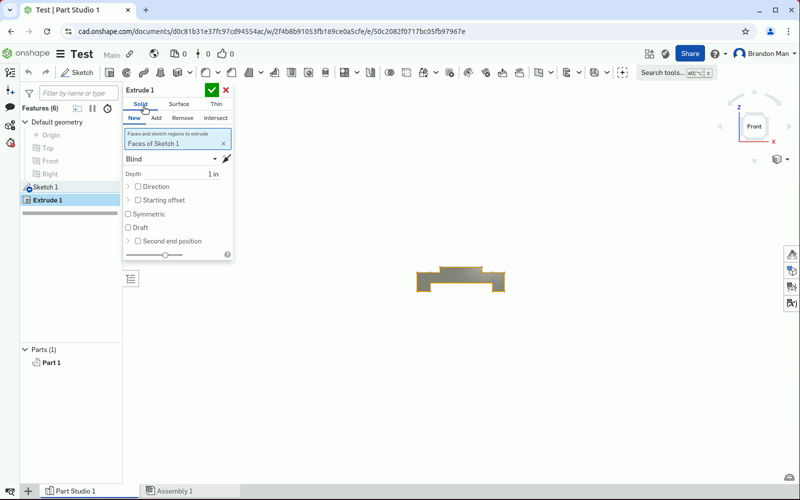
click(143, 106)
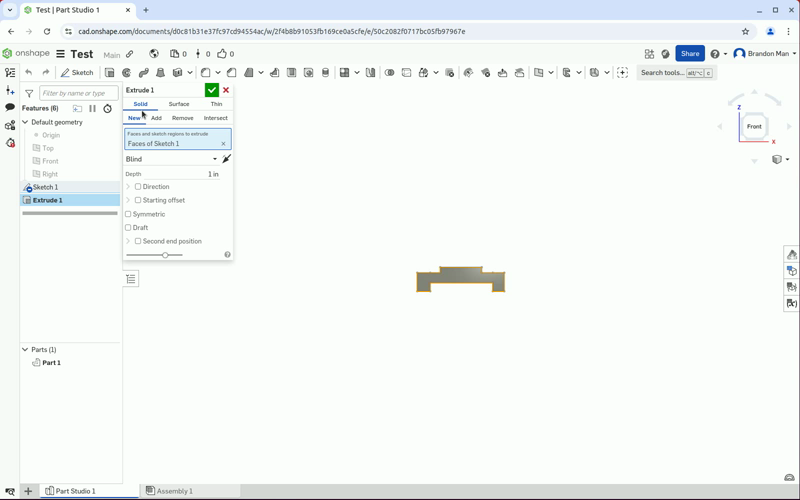
mouse_move(137, 120)
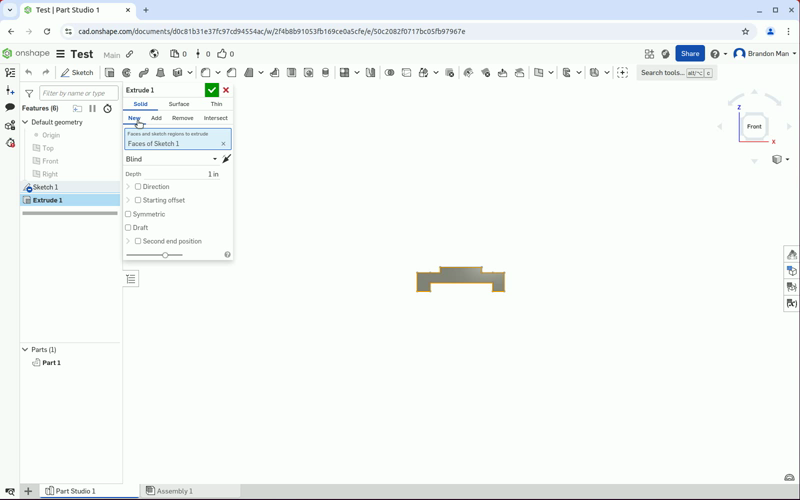
click(137, 120)
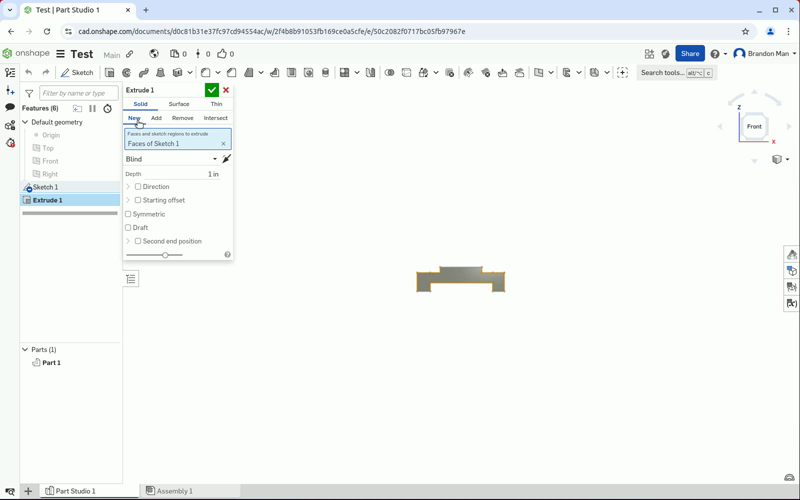
key(tab, 4)
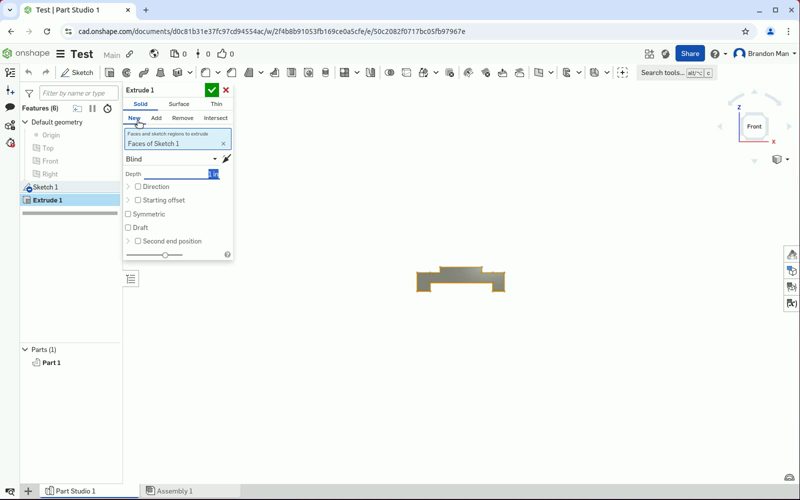
text(-23.108)
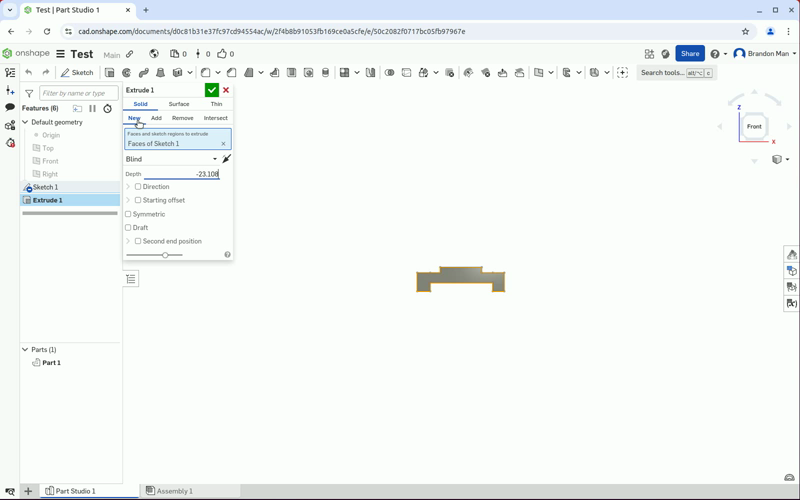
key(enter)
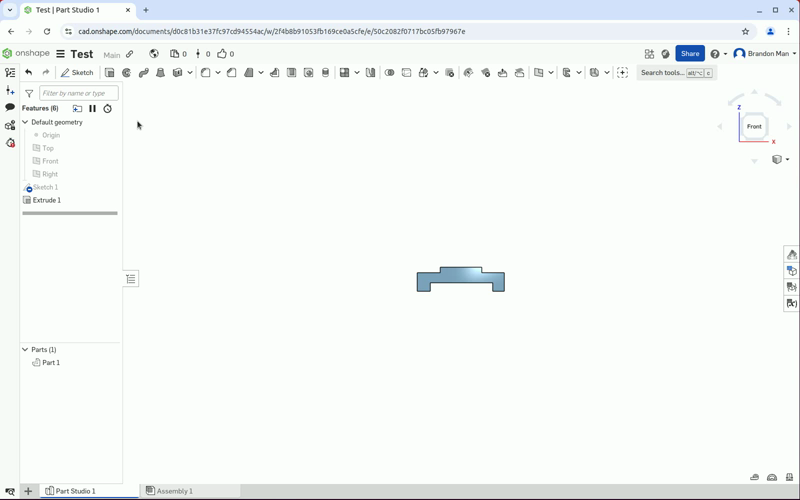
key(shift+h)
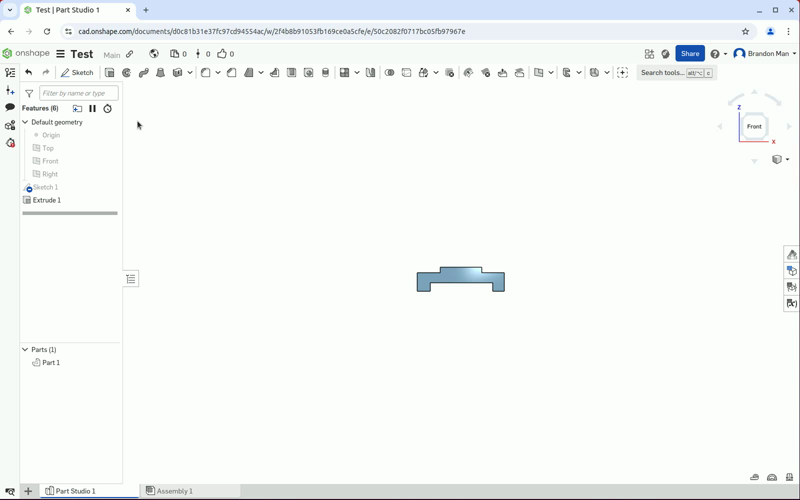
key(shift+h)
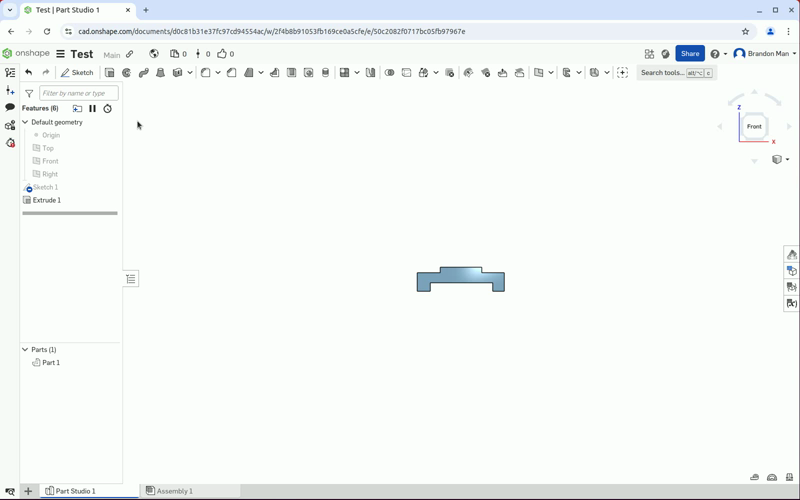
mouse_move(73, 189)
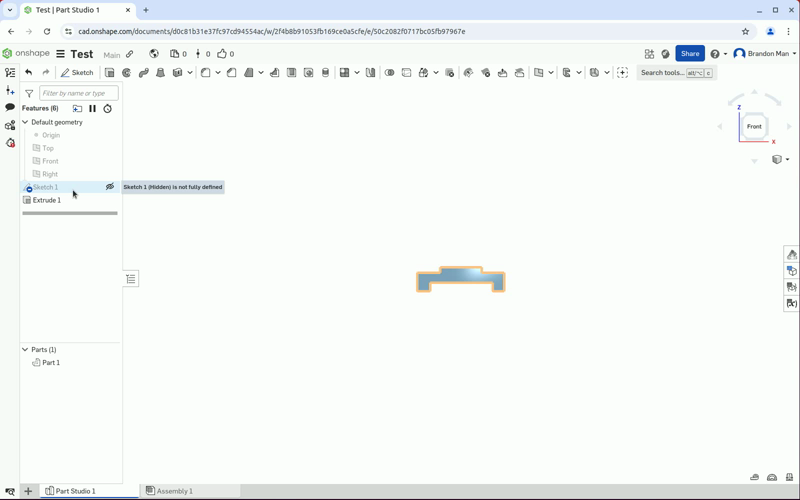
click(73, 189)
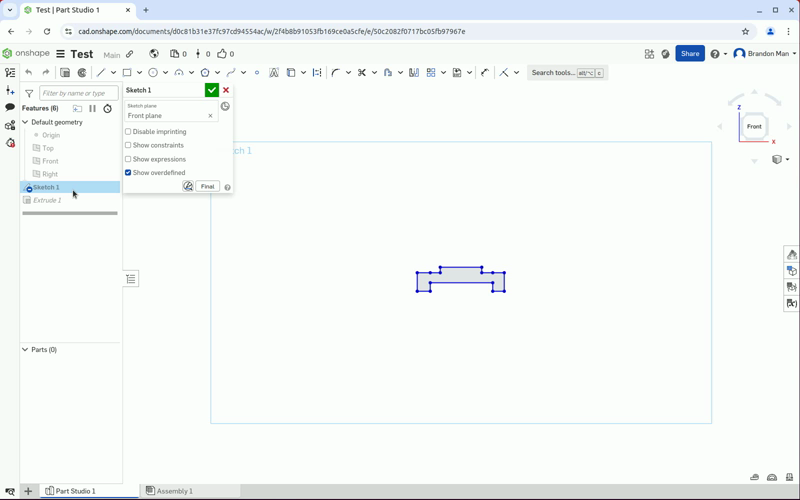
mouse_move(229, 92)
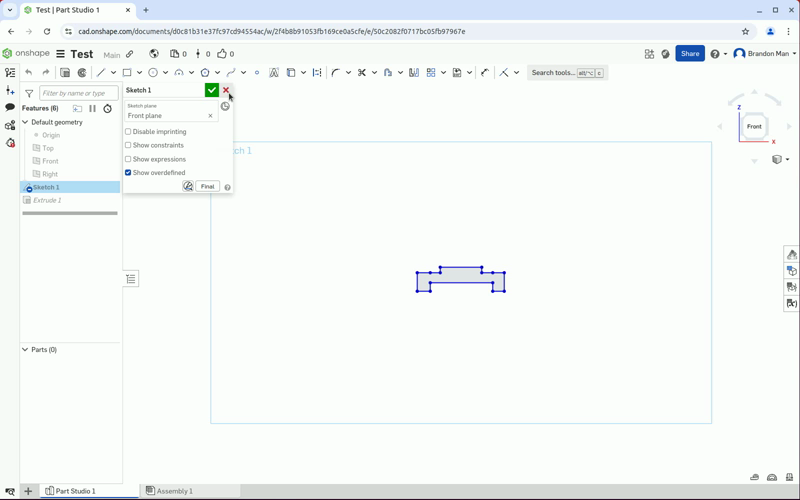
click(229, 92)
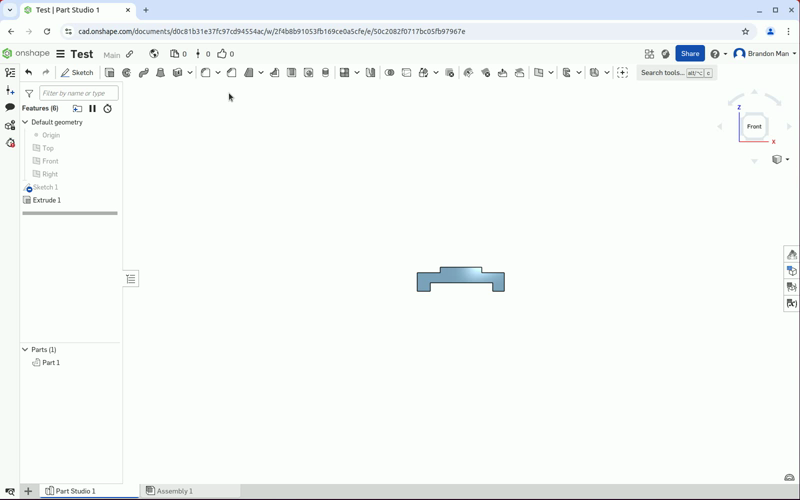
mouse_move(73, 352)
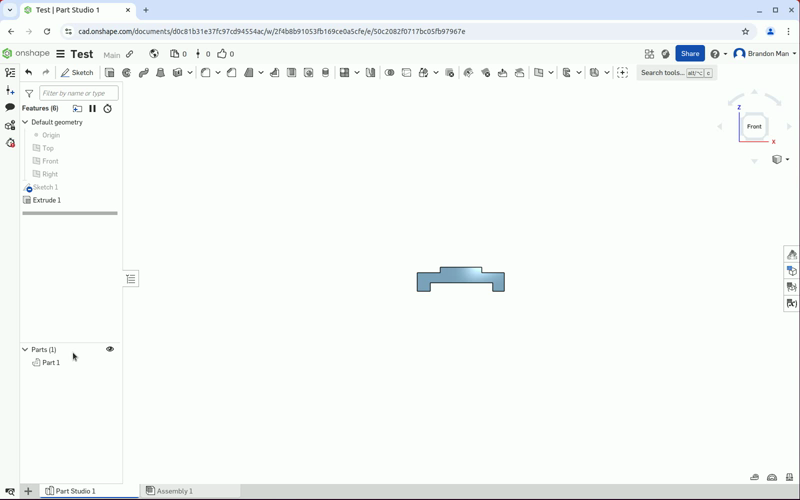
key(y)
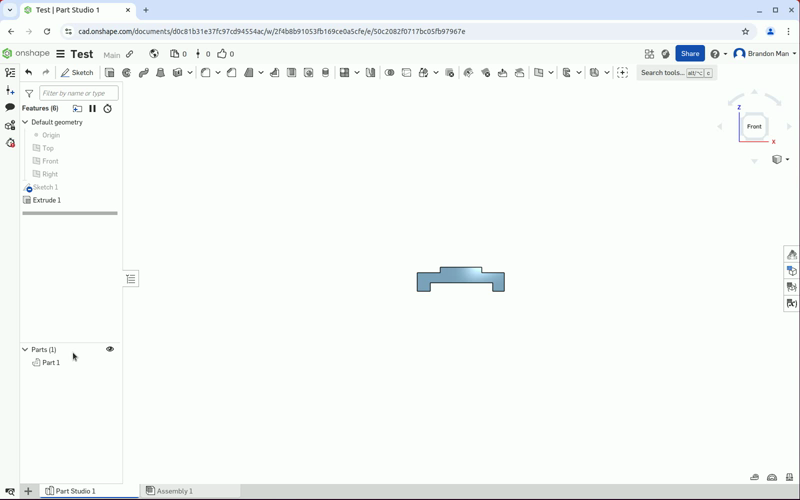
key(shift+p)
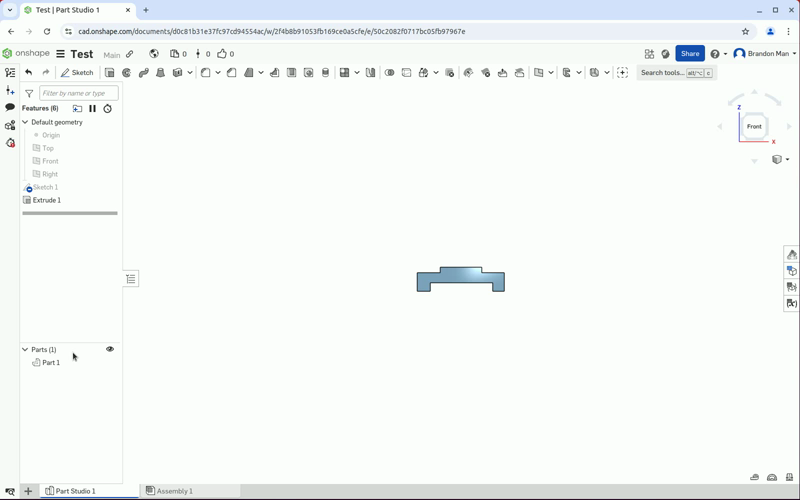
key(space)
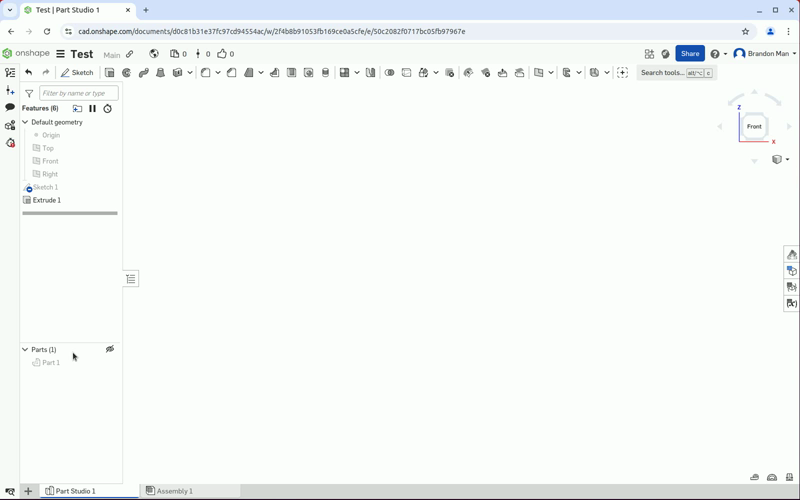
key_down(shift)
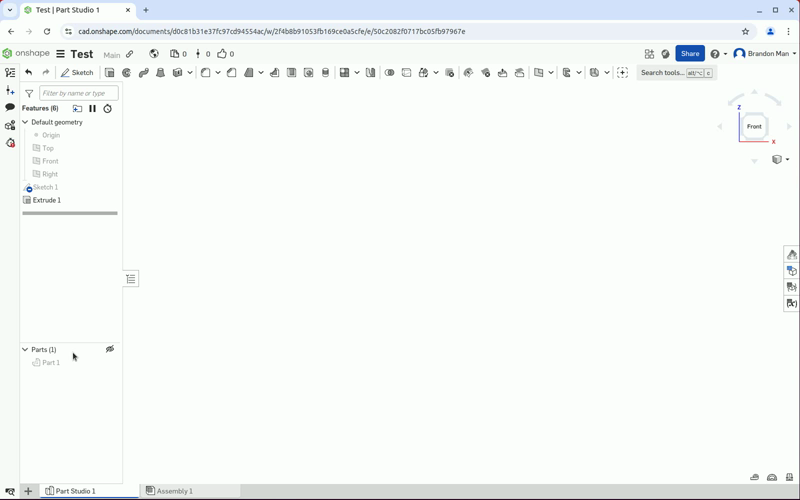
key(down)
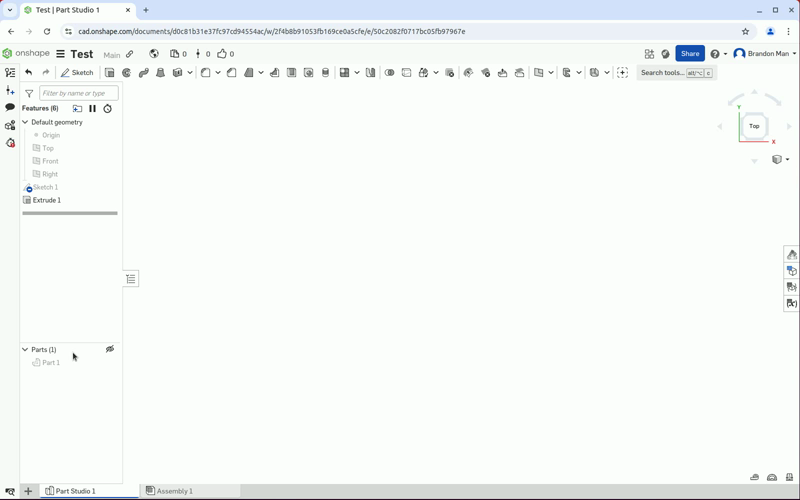
key_up(shift)
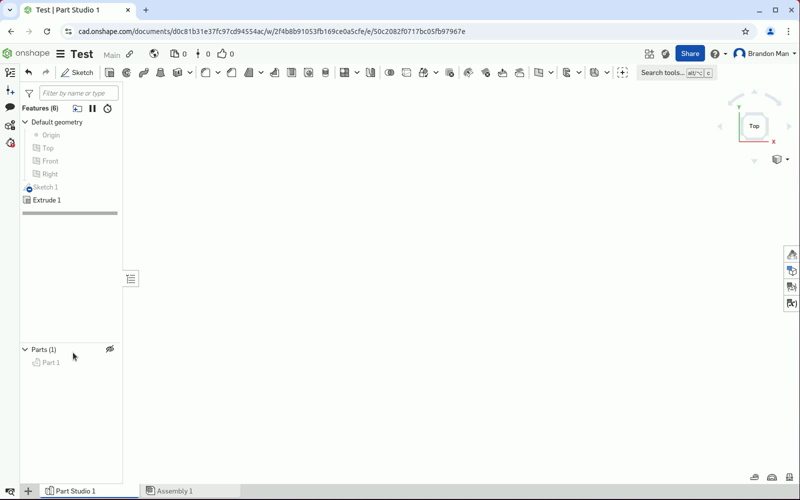
mouse_move(73, 352)
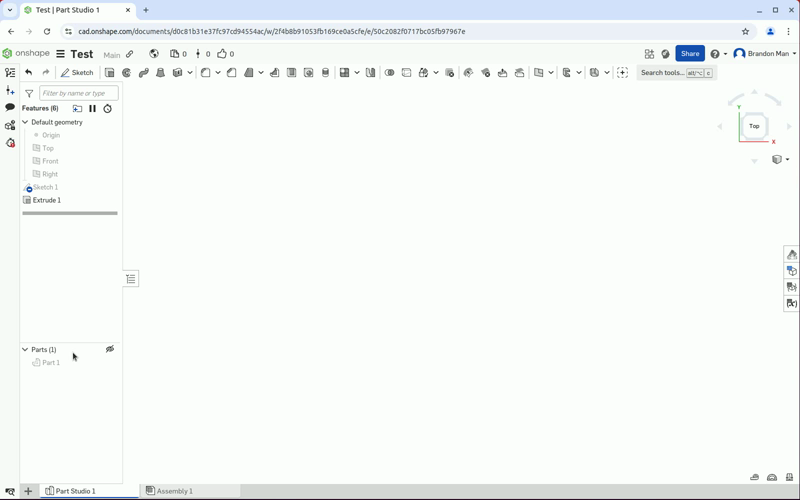
key(shift+y)
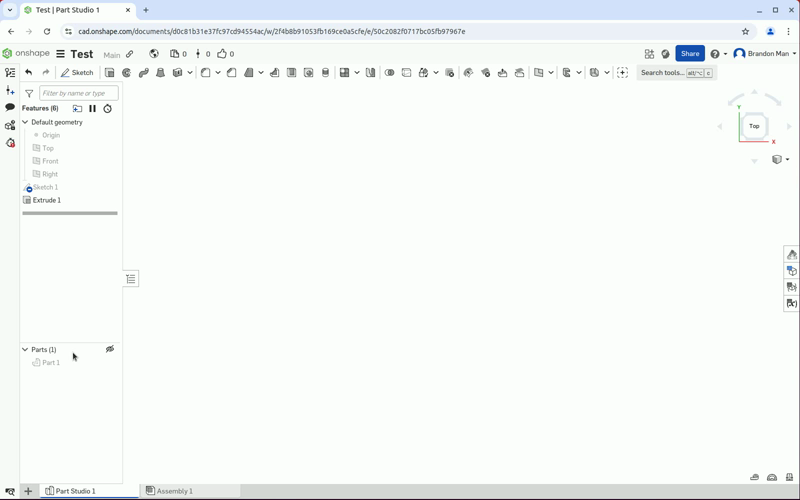
key(shift+s)
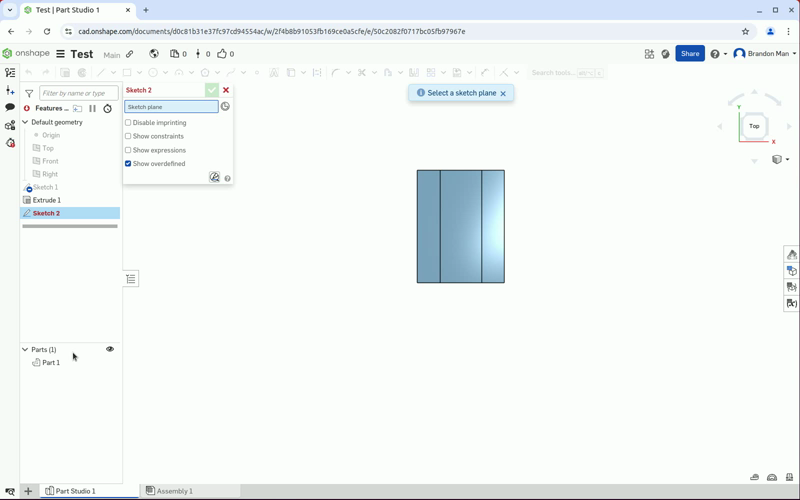
mouse_move(73, 150)
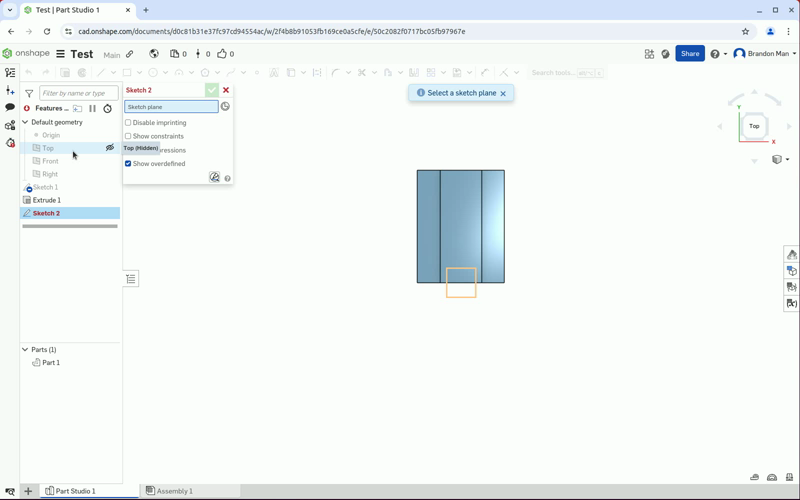
click(73, 150)
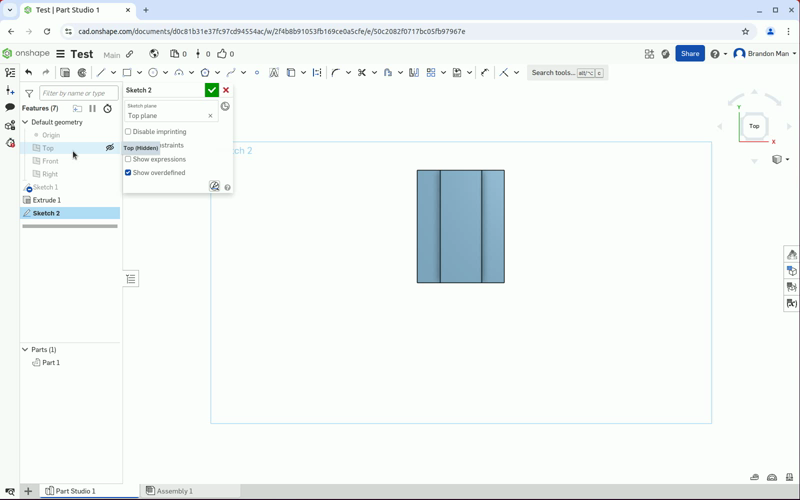
mouse_move(73, 352)
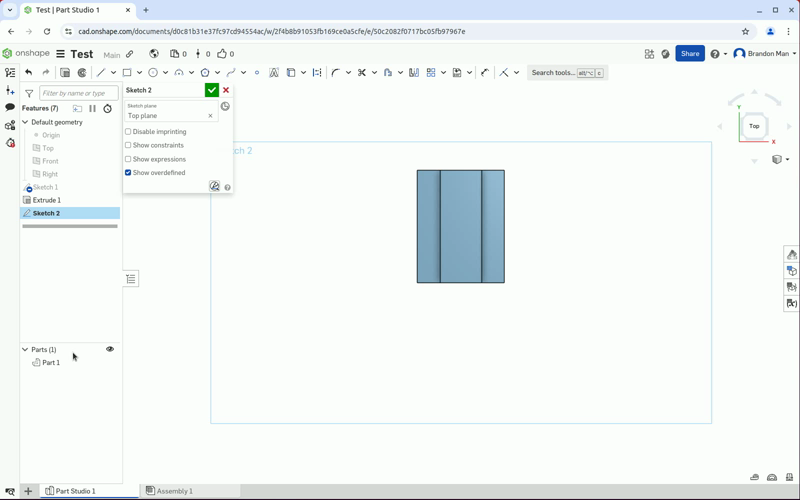
key(y)
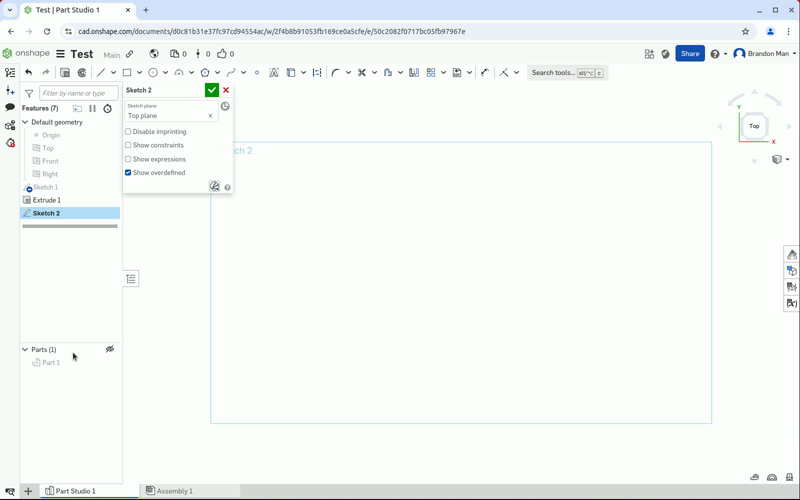
key(c)
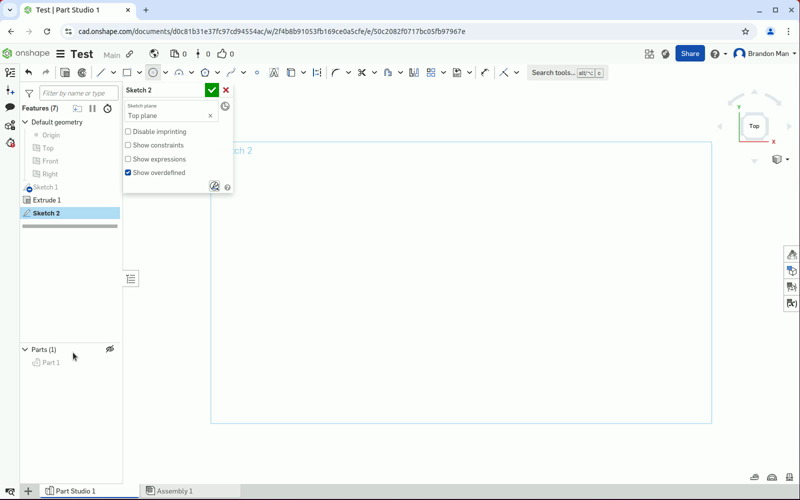
key_down(shift)
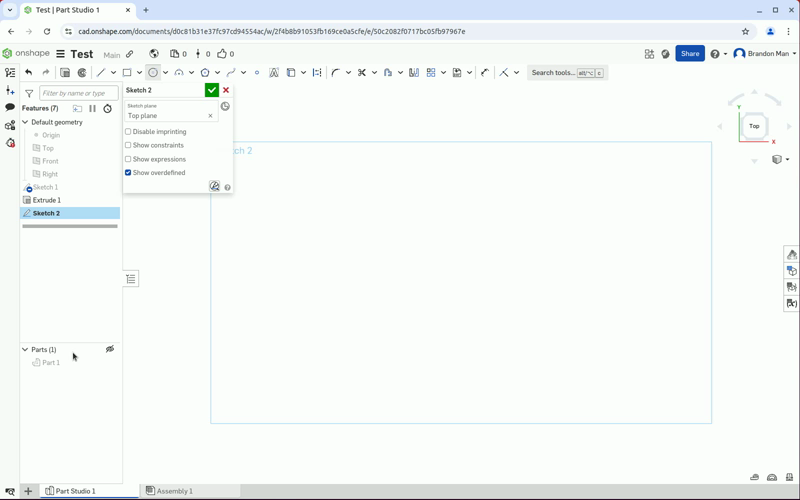
mouse_move(461, 251)
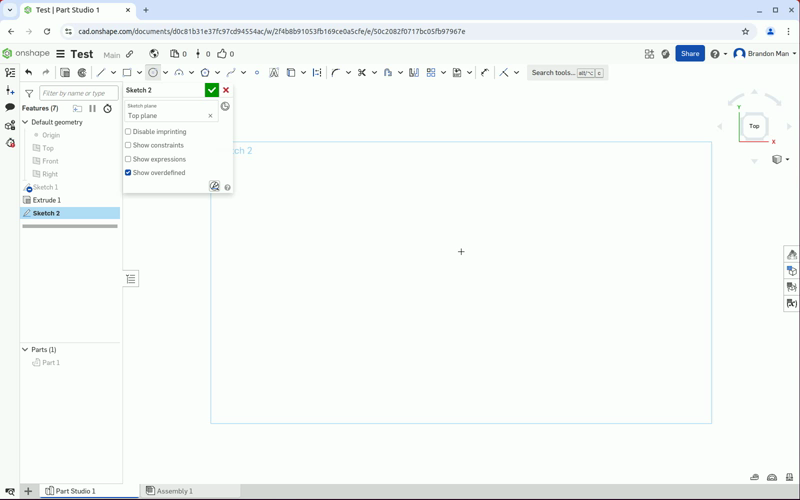
click(461, 251)
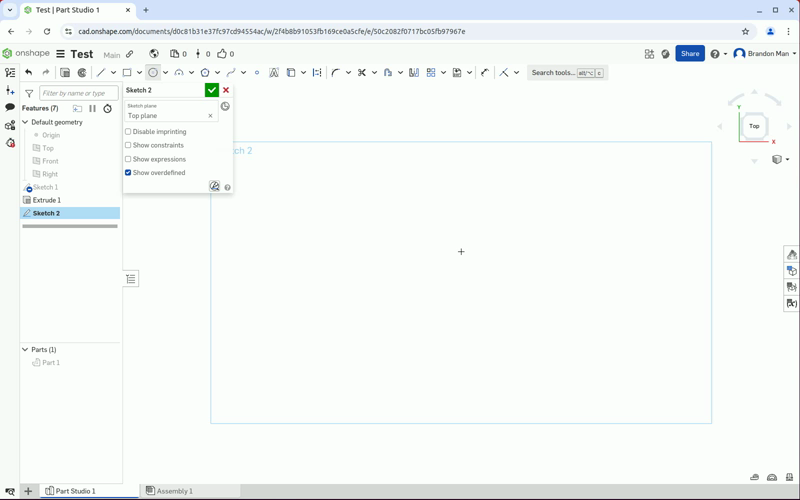
key_up(shift)
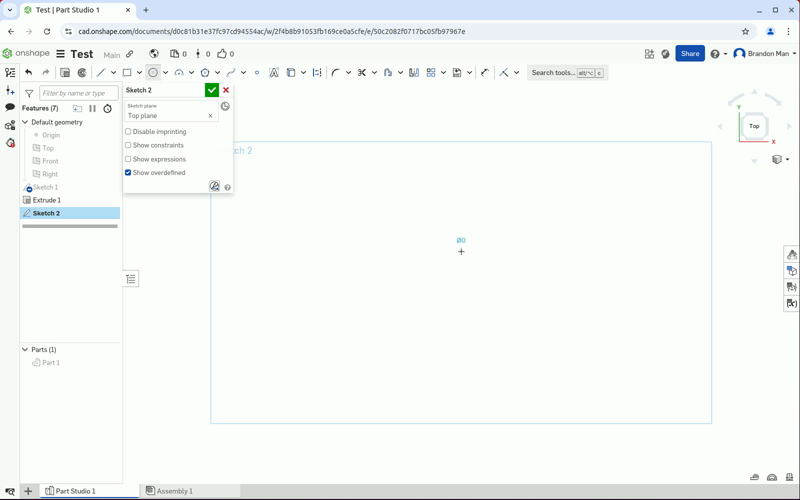
mouse_move(481, 251)
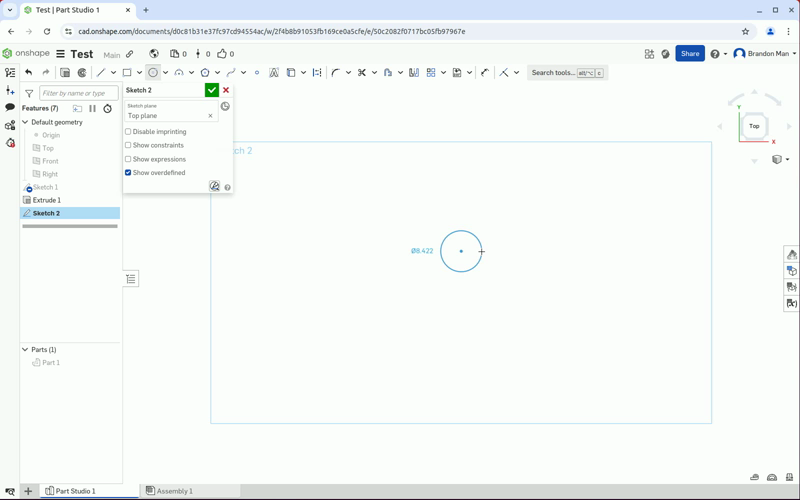
click(481, 251)
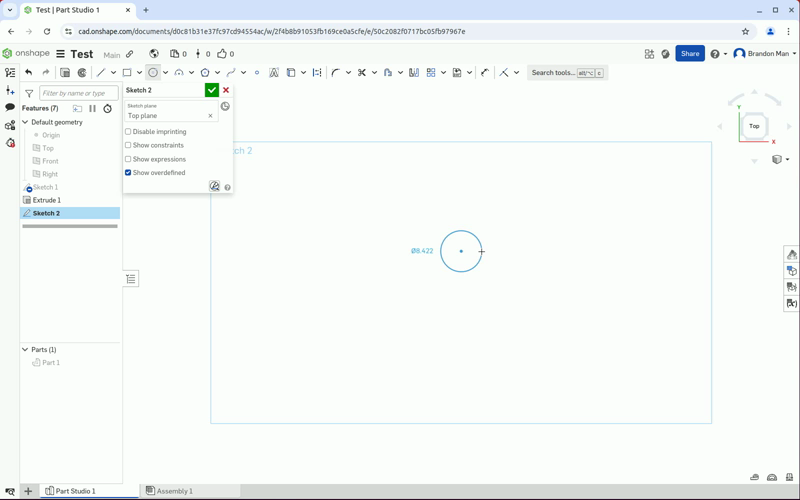
key(esc)
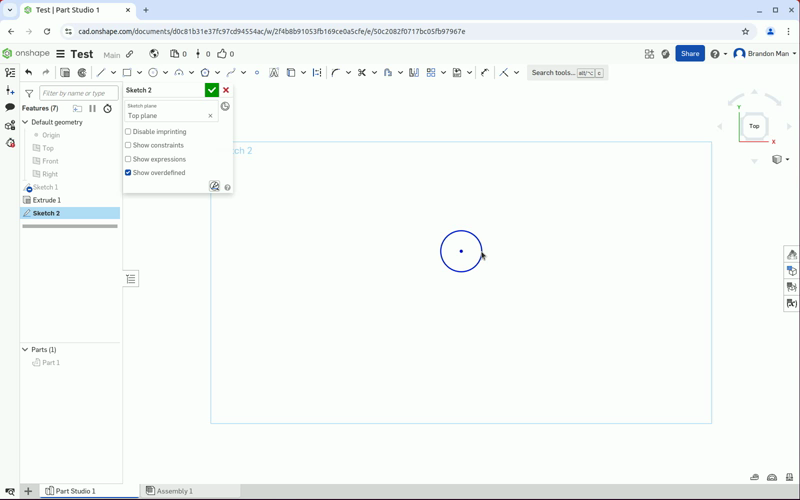
mouse_move(461, 262)
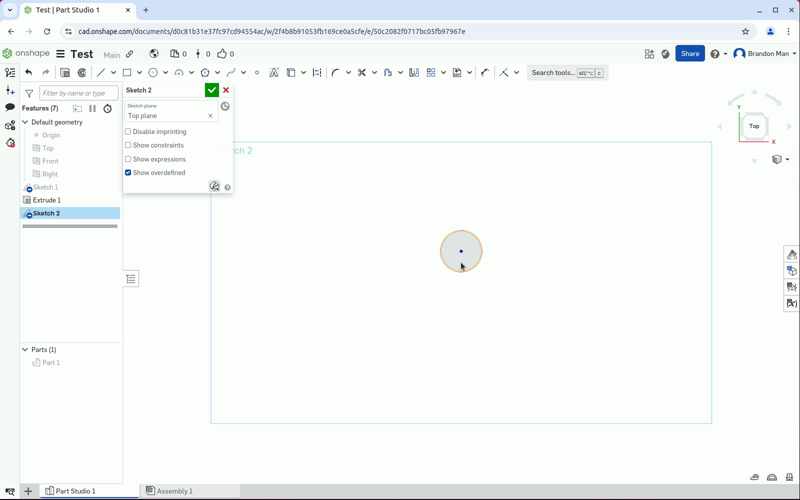
scroll(6)
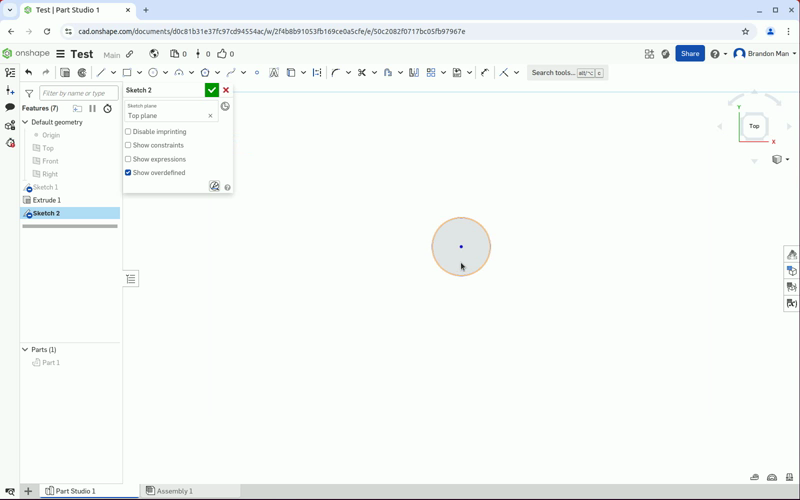
scroll(6)
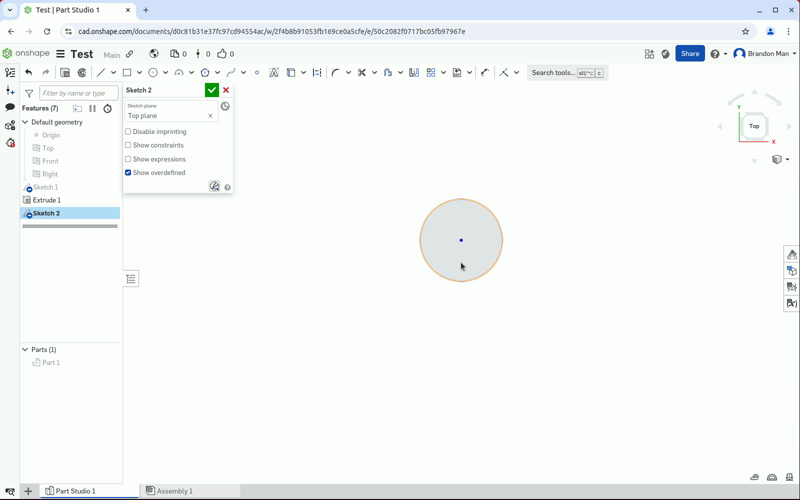
scroll(6)
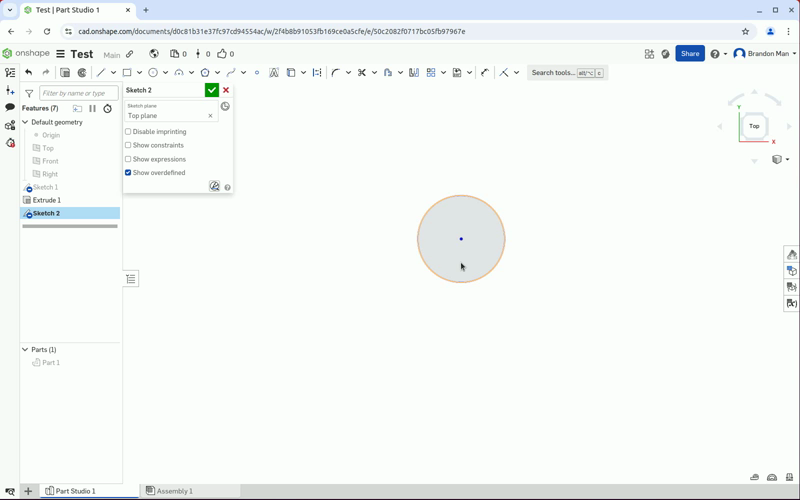
scroll(6)
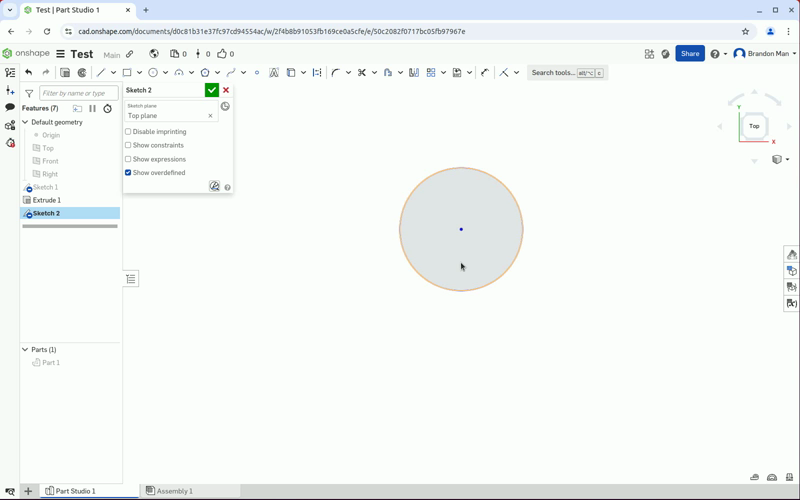
scroll(6)
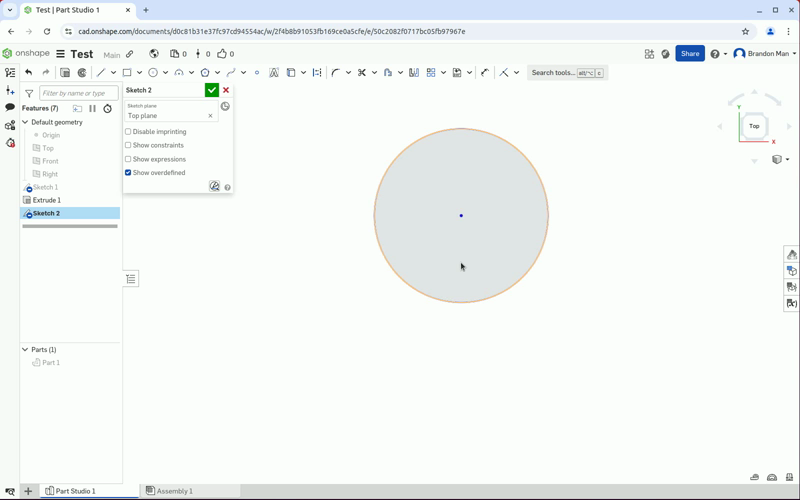
scroll(6)
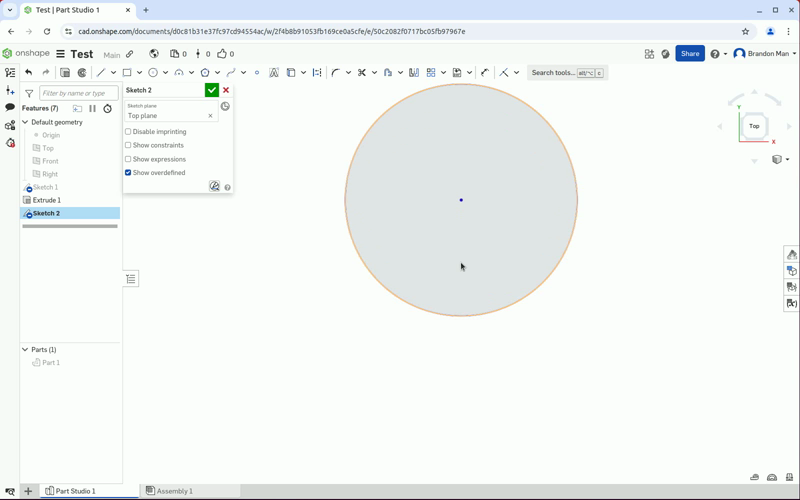
scroll(6)
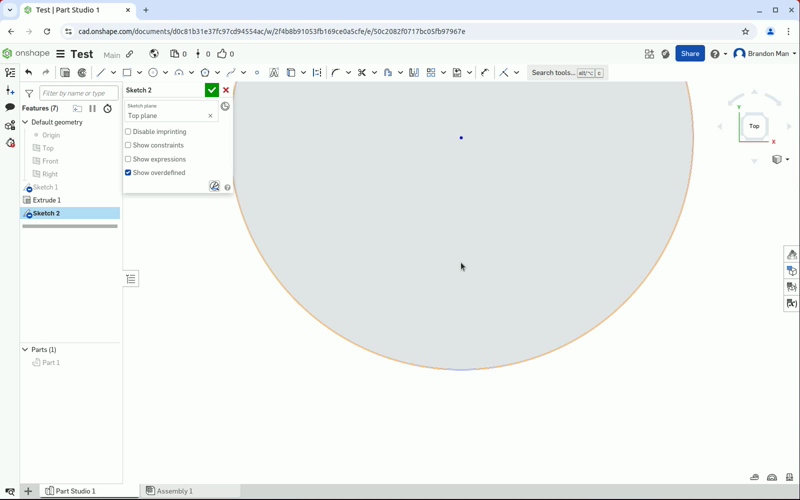
click(461, 262)
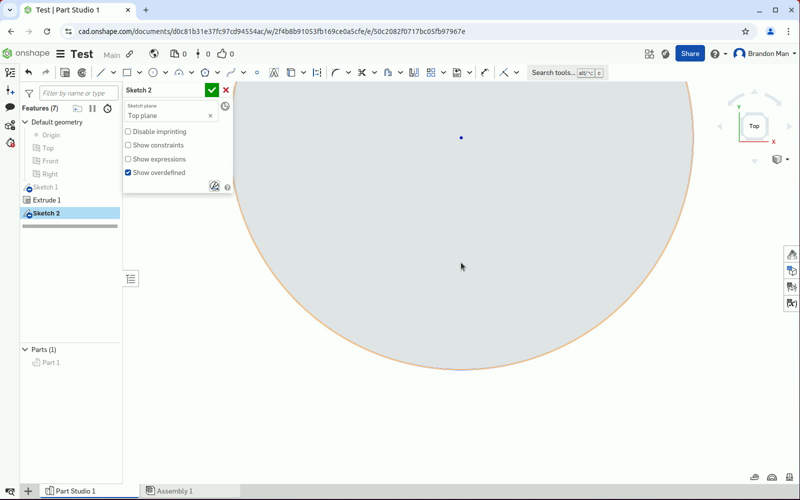
scroll(-6)
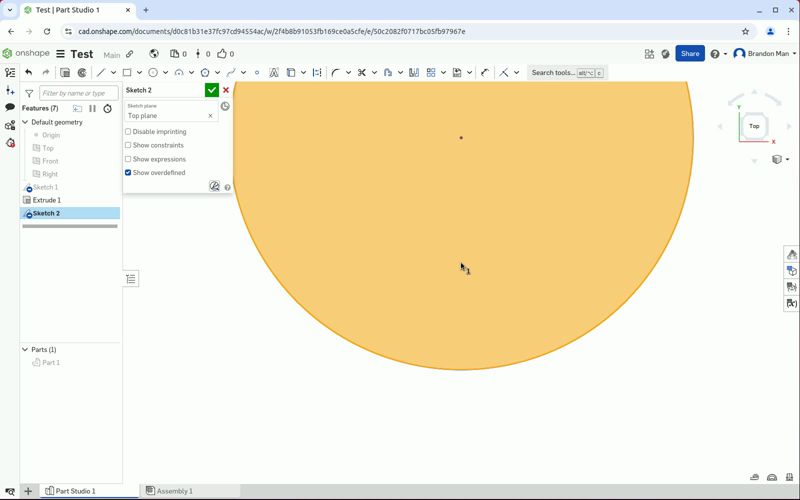
scroll(-6)
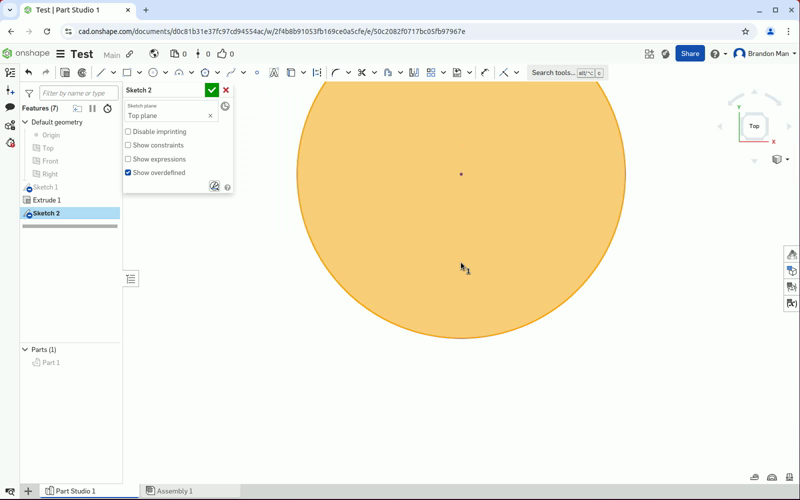
scroll(-6)
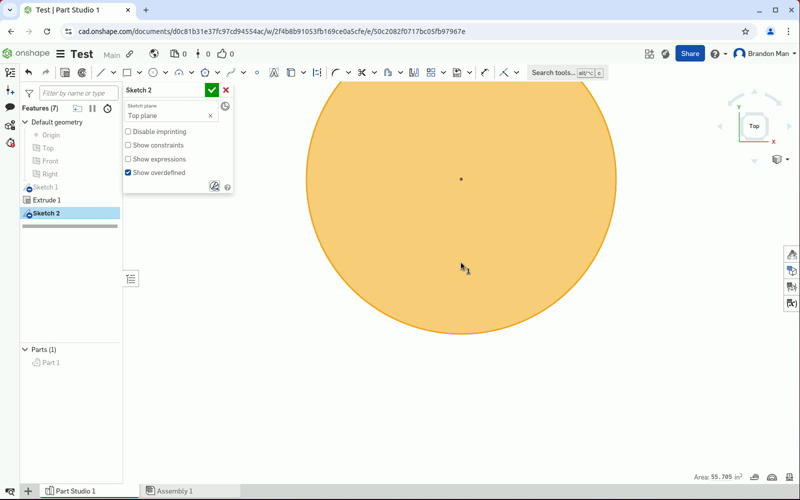
scroll(-6)
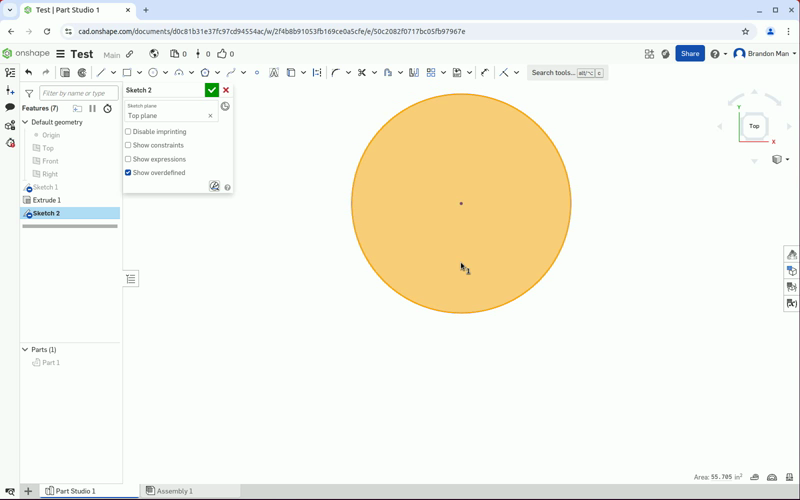
scroll(-6)
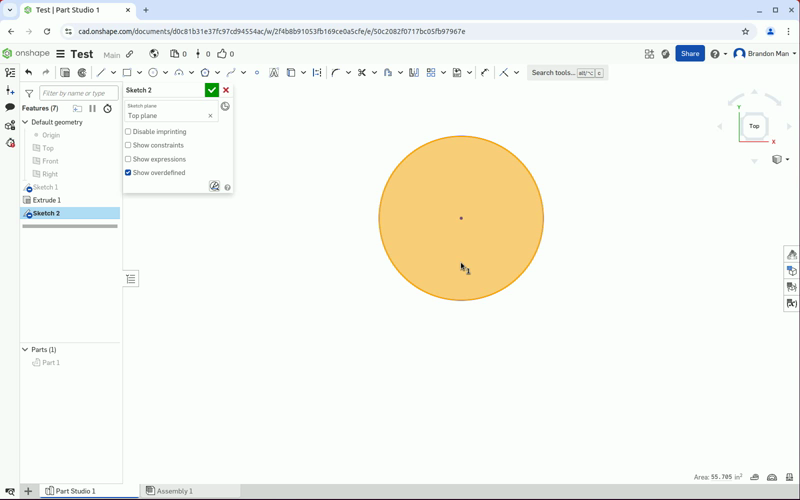
scroll(-6)
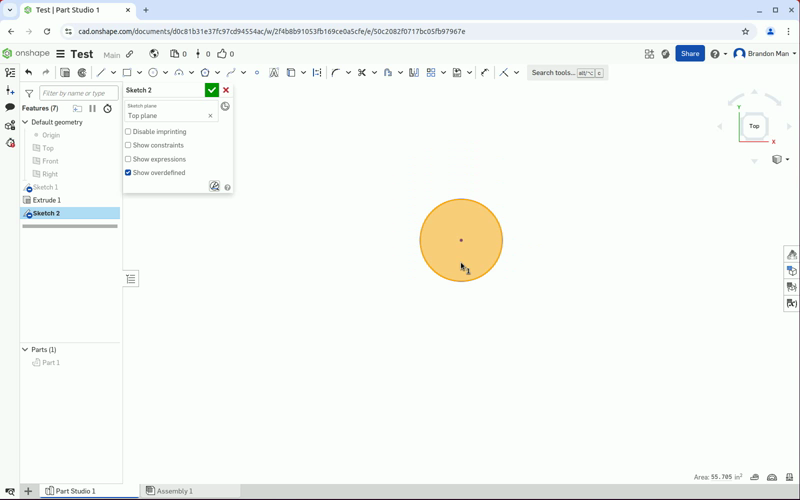
scroll(-6)
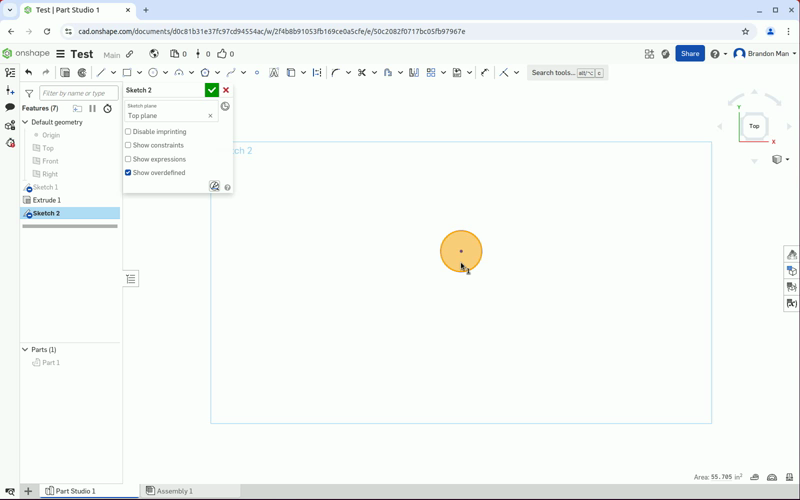
mouse_move(73, 352)
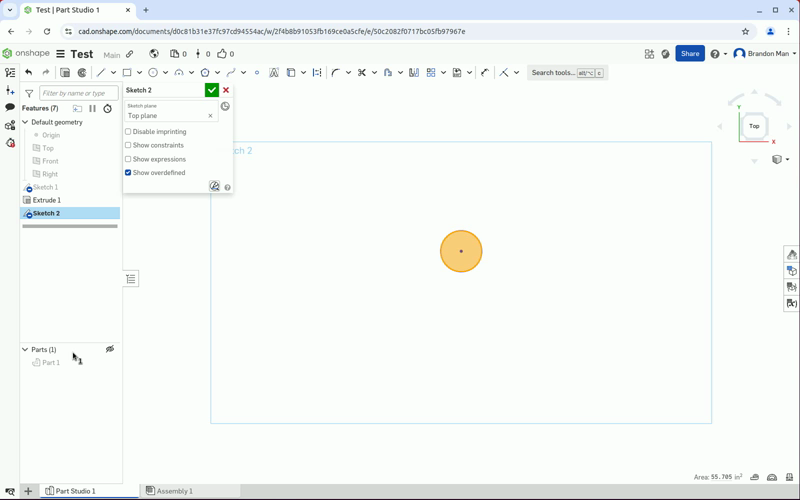
key(shift+y)
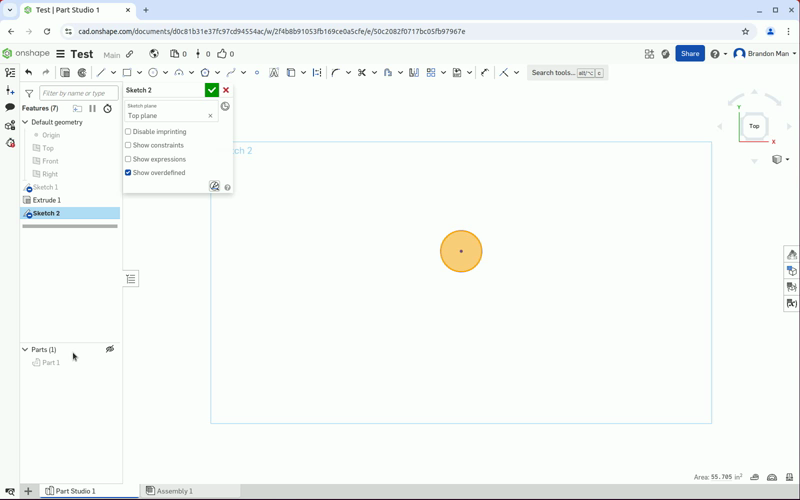
key(shift+e)
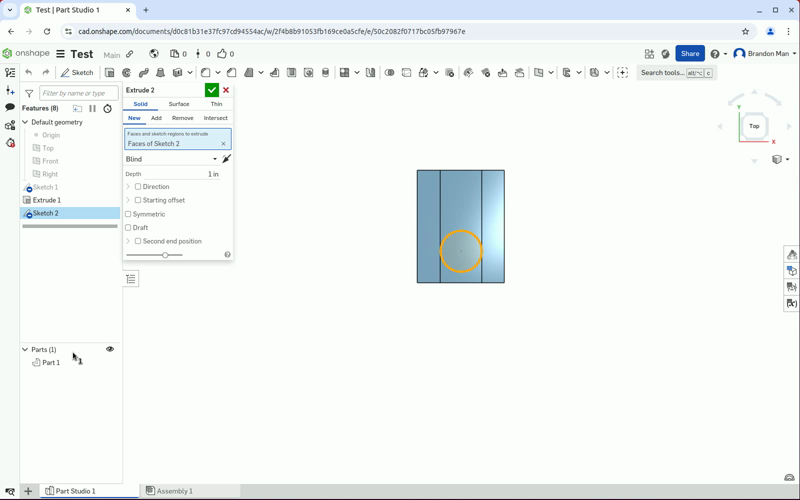
mouse_move(143, 106)
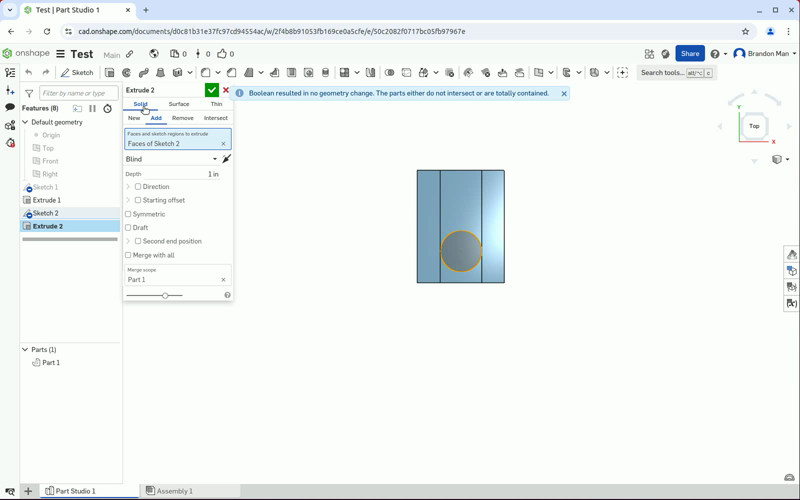
click(143, 106)
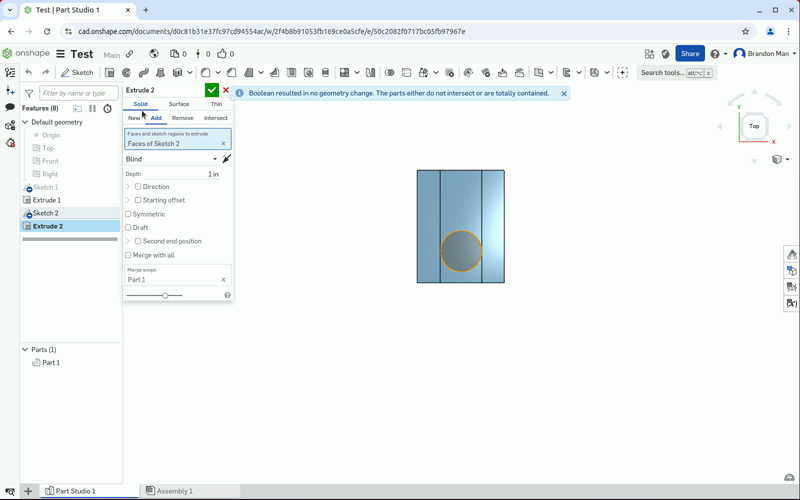
mouse_move(137, 120)
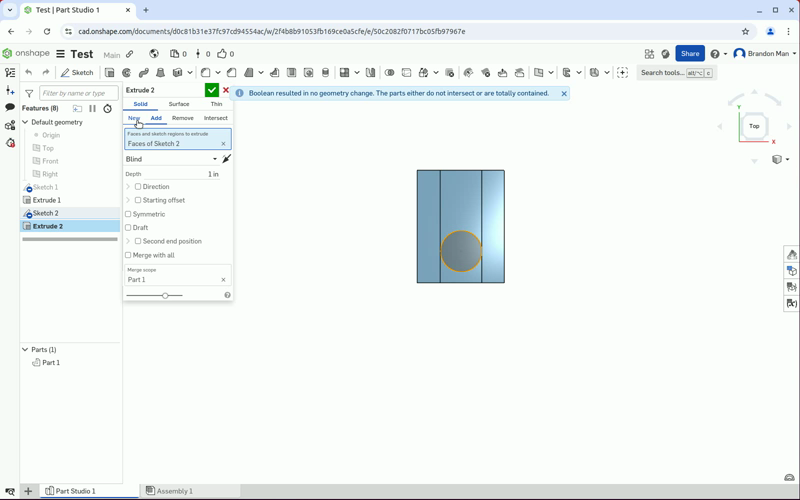
click(137, 120)
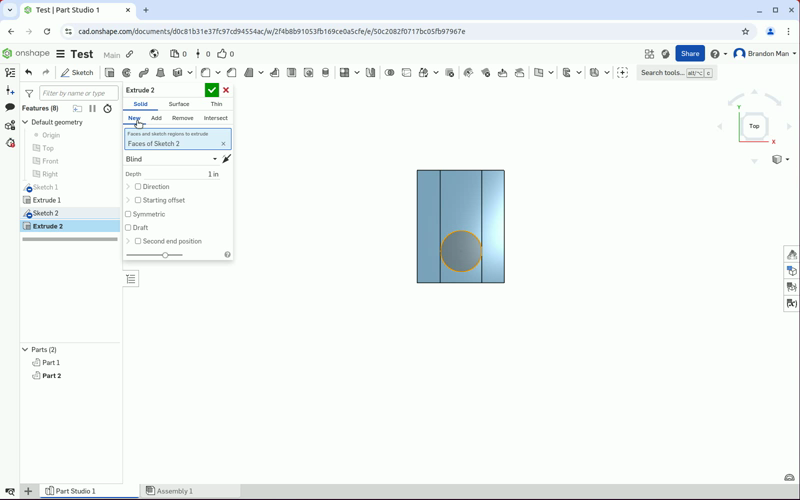
key(tab, 4)
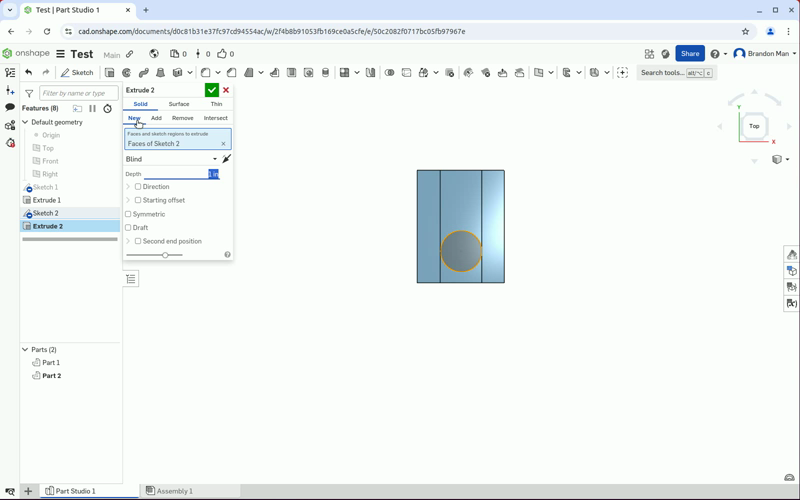
text(-1.204)
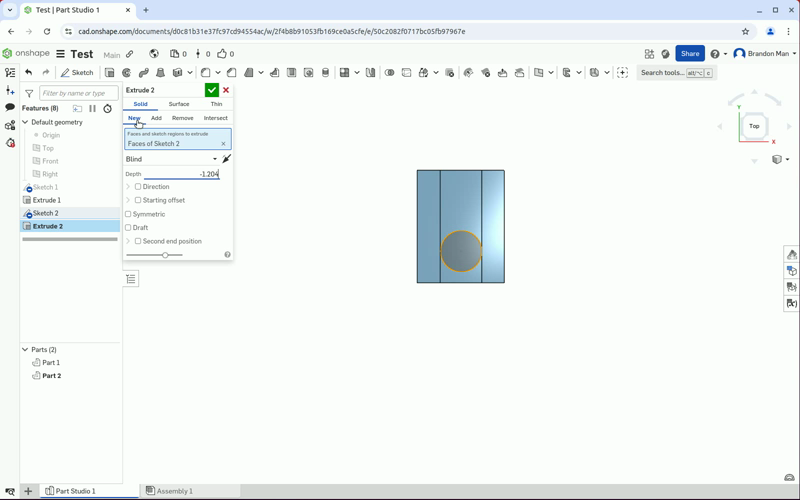
key(enter)
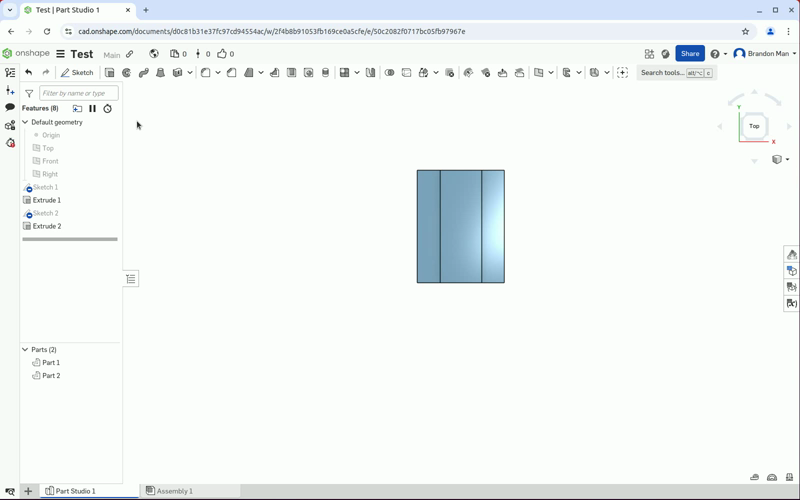
key(shift+h)
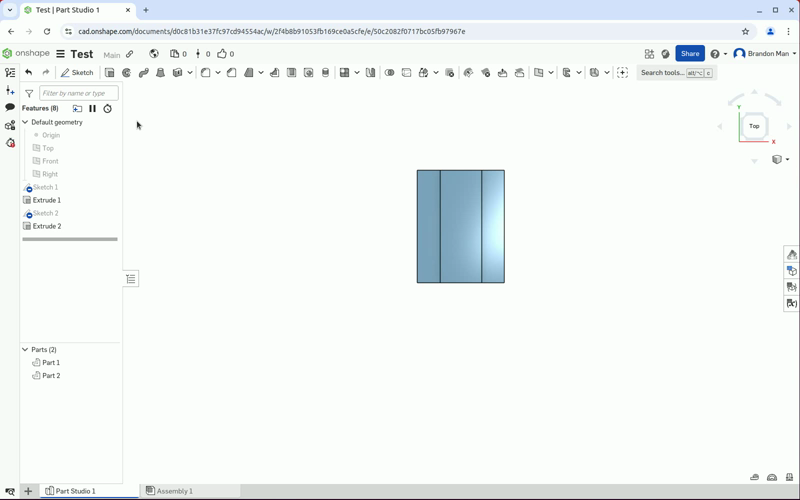
key(shift+h)
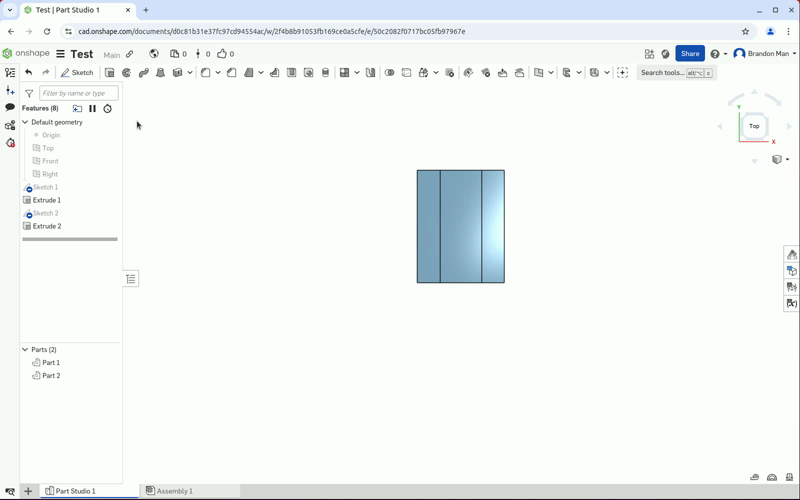
mouse_move(73, 189)
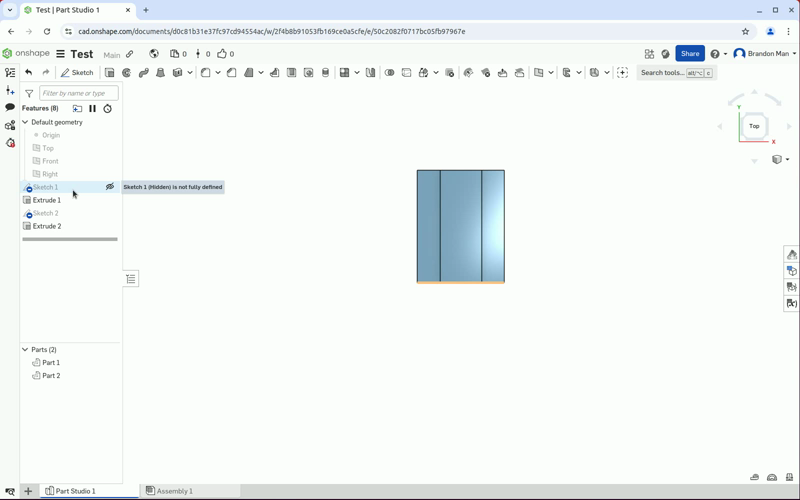
click(73, 189)
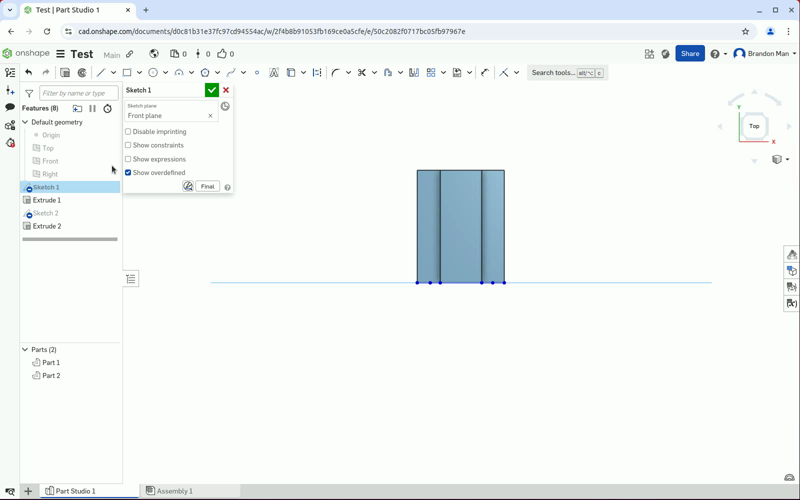
mouse_move(229, 92)
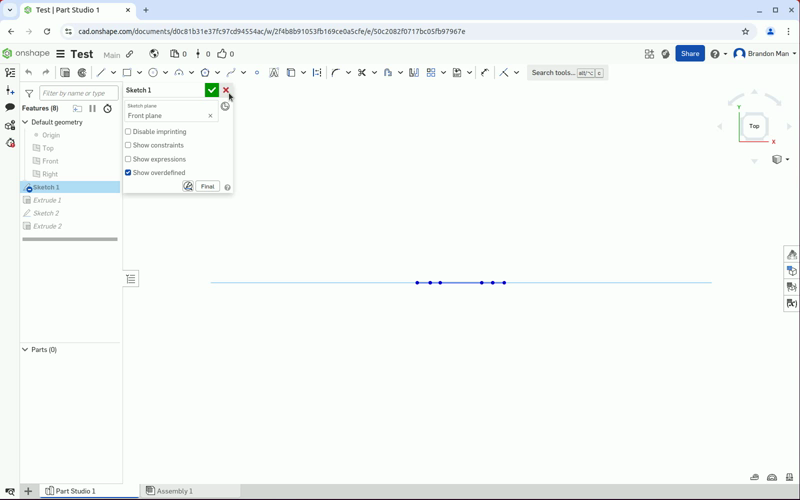
click(229, 92)
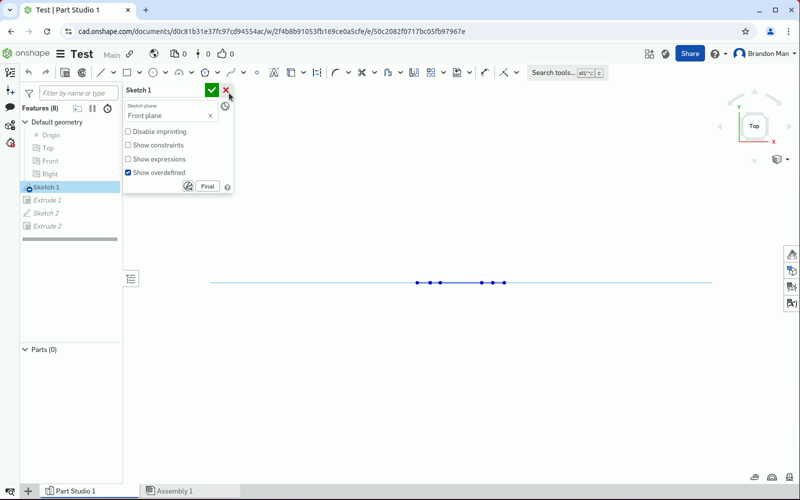
key(shift+s)
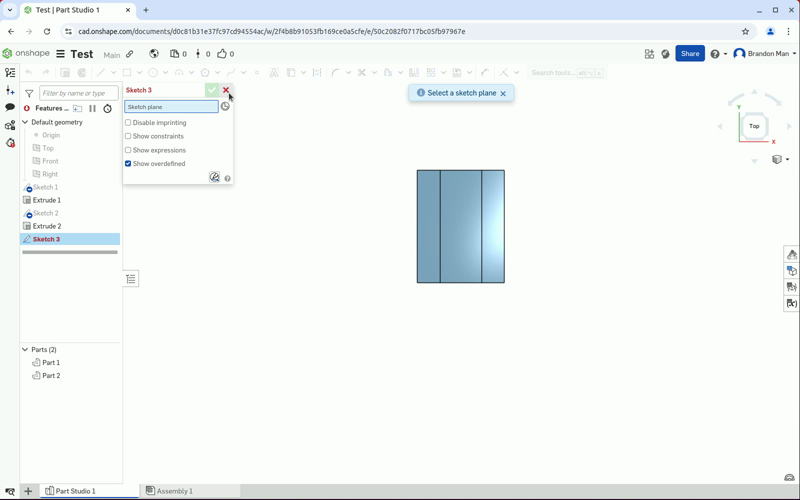
mouse_move(73, 150)
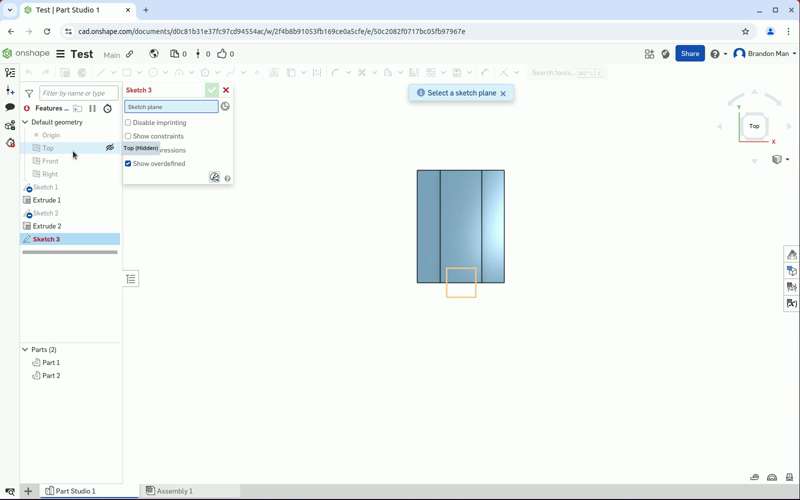
click(73, 150)
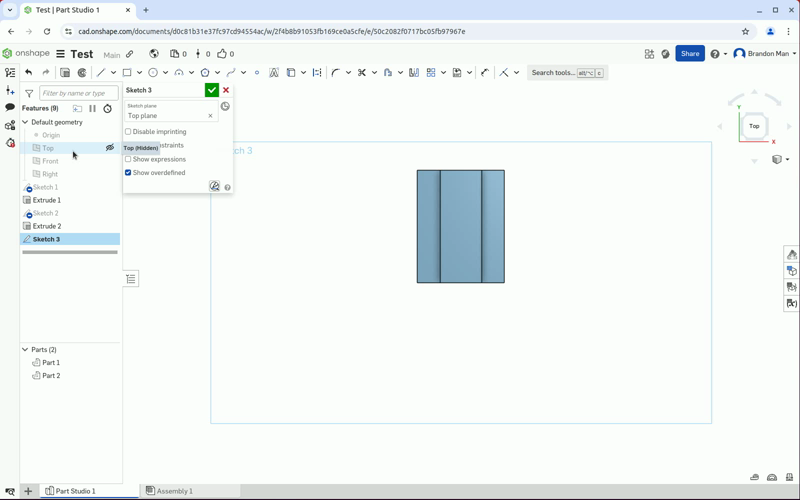
mouse_move(73, 352)
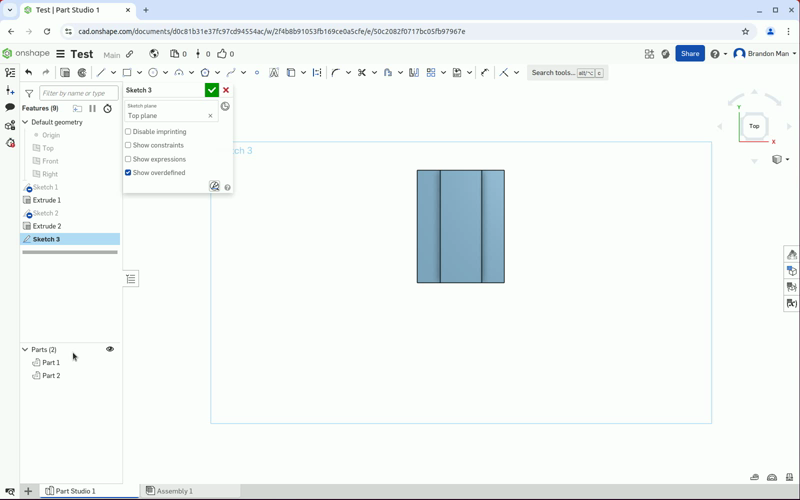
key(y)
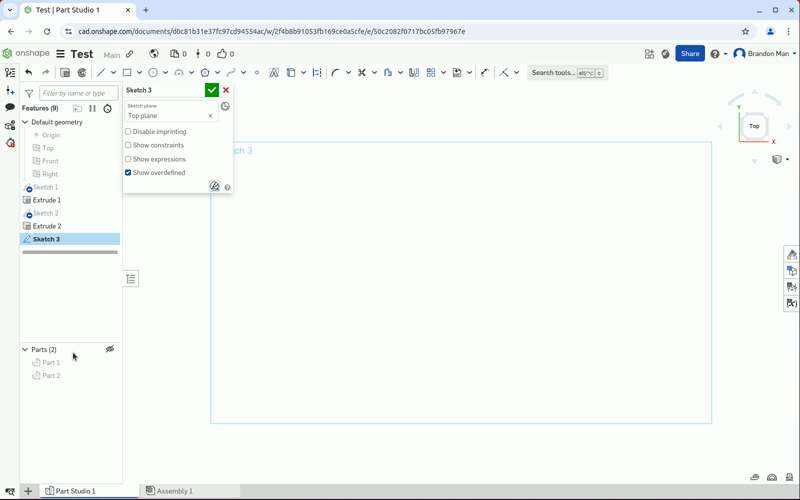
key(c)
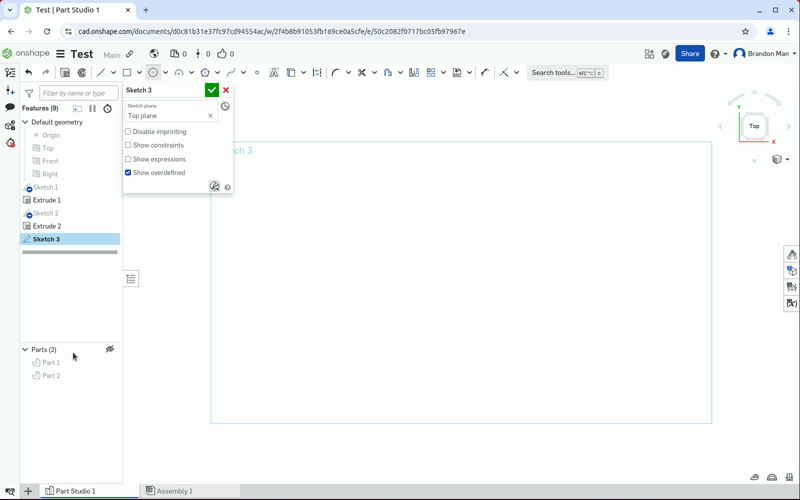
key_down(shift)
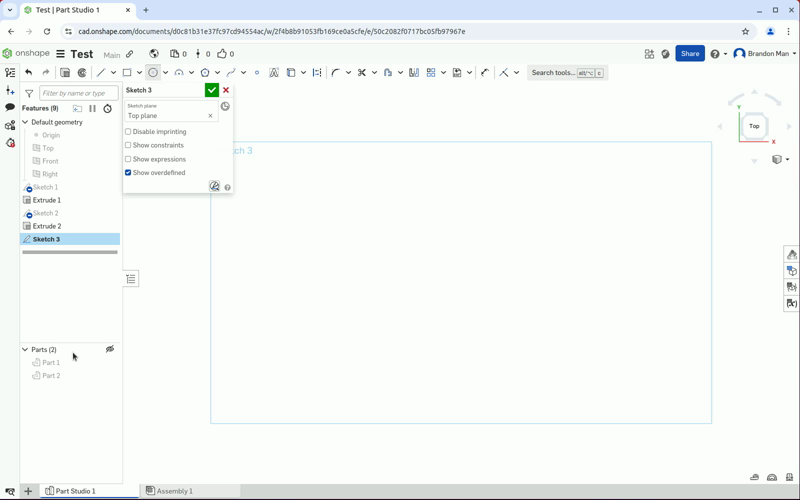
mouse_move(461, 195)
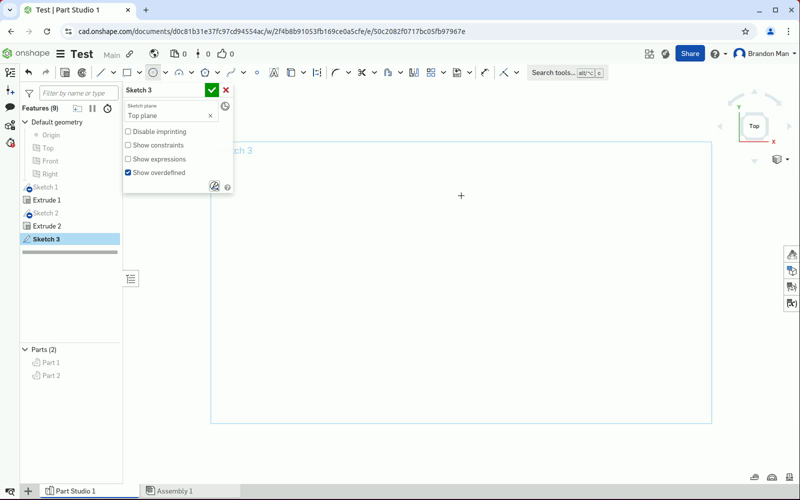
click(461, 195)
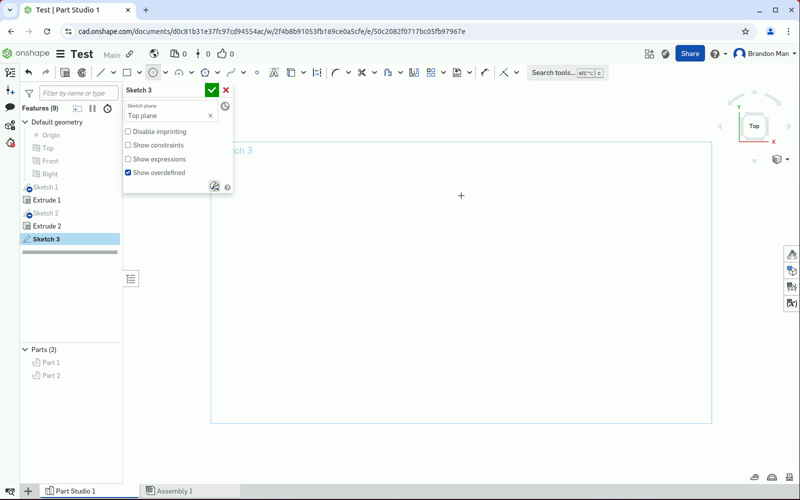
key_up(shift)
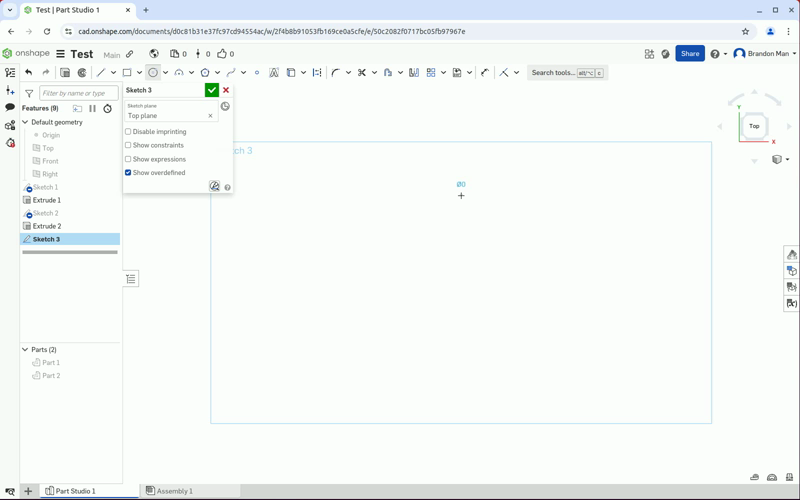
mouse_move(481, 195)
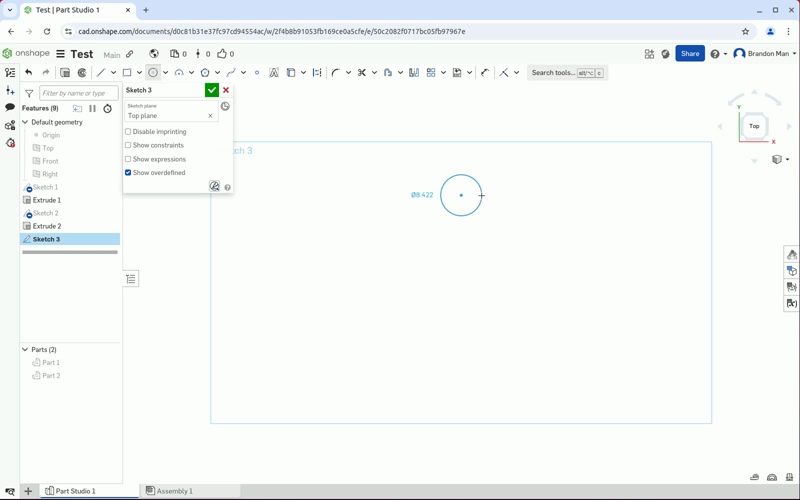
click(481, 195)
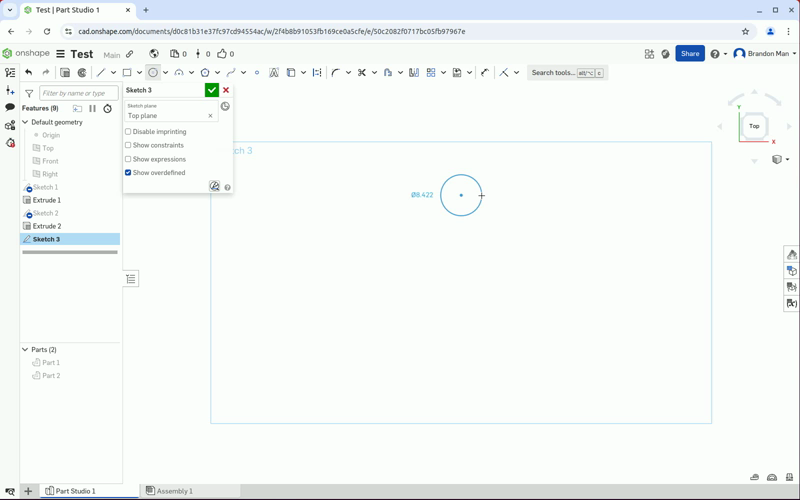
key(esc)
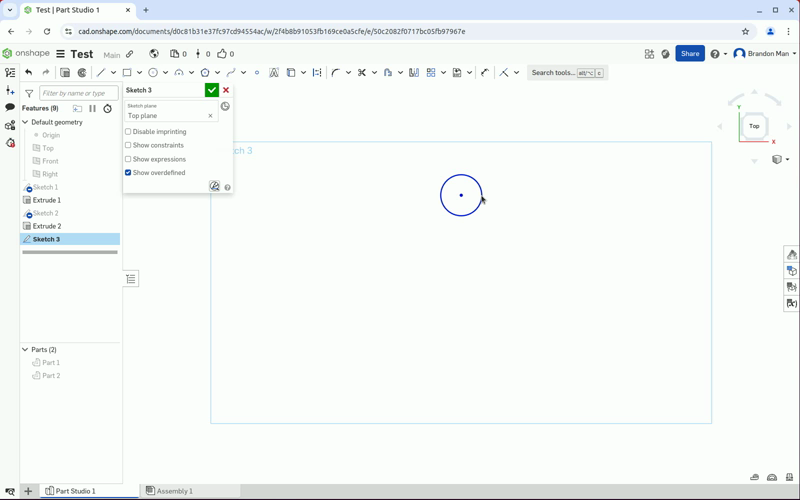
mouse_move(445, 195)
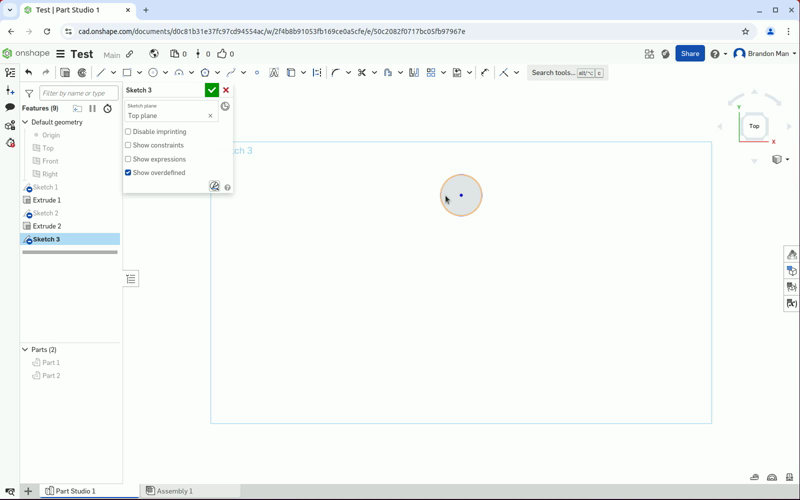
scroll(6)
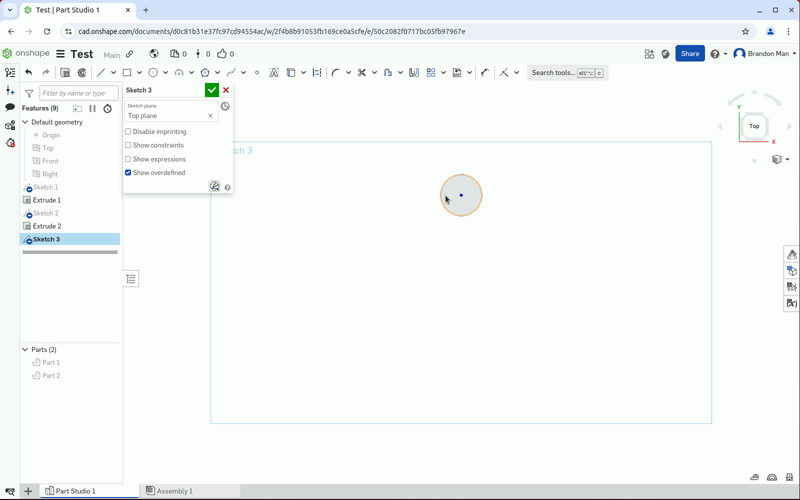
scroll(6)
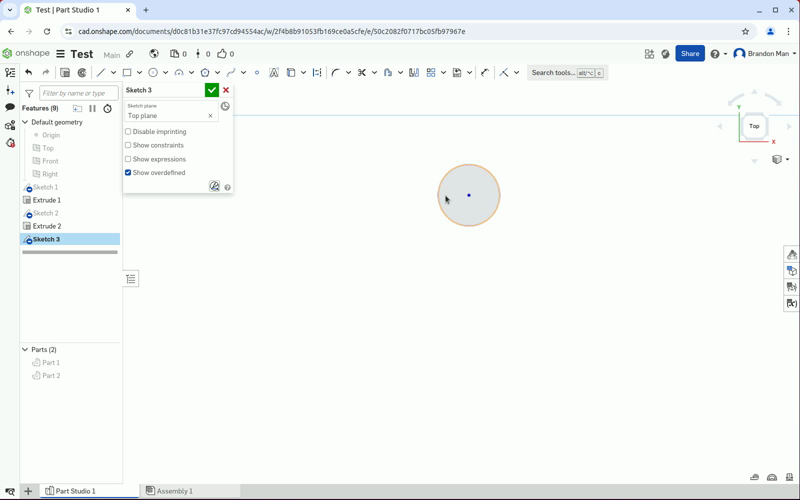
scroll(6)
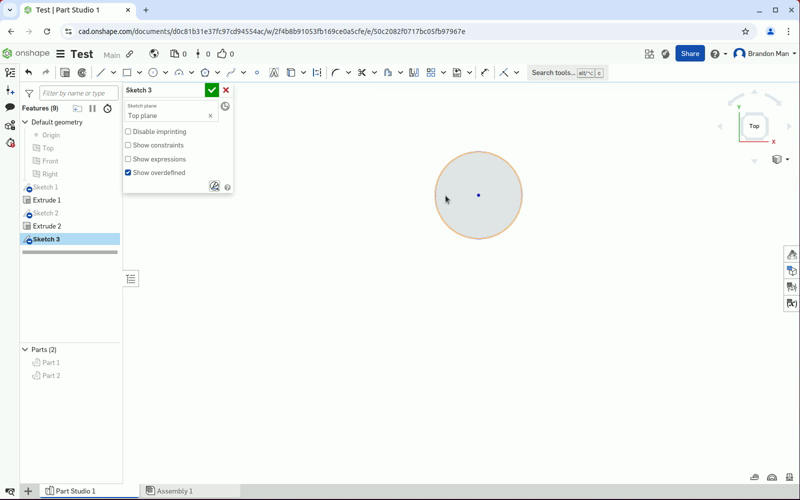
scroll(6)
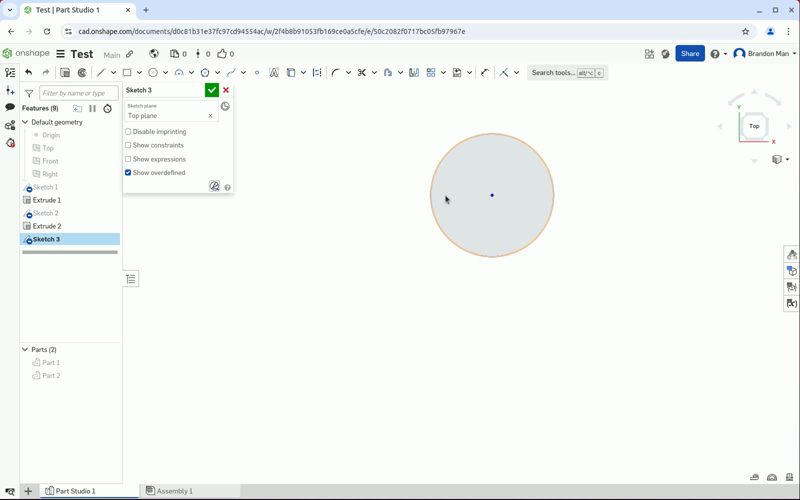
scroll(6)
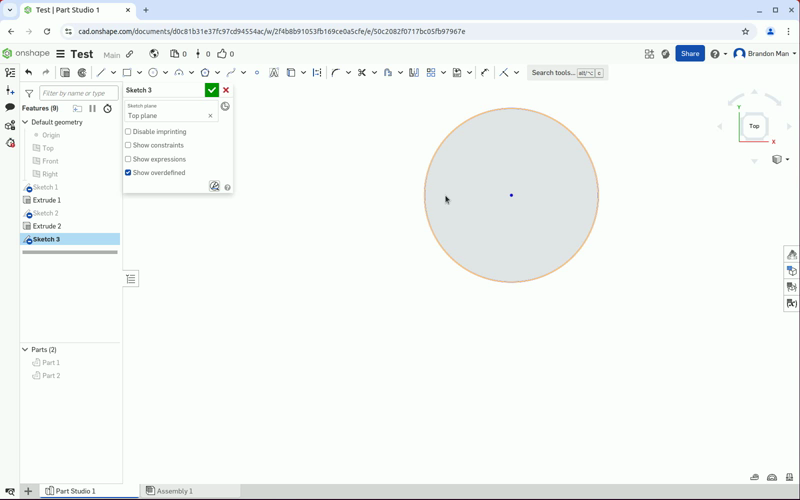
scroll(6)
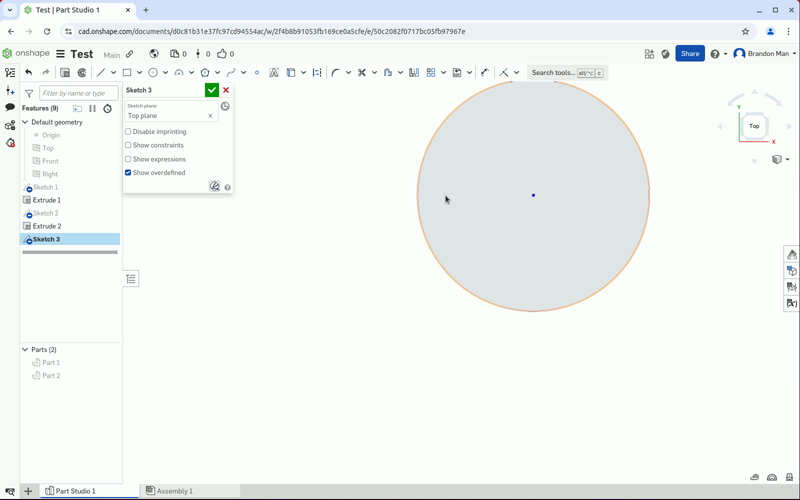
scroll(6)
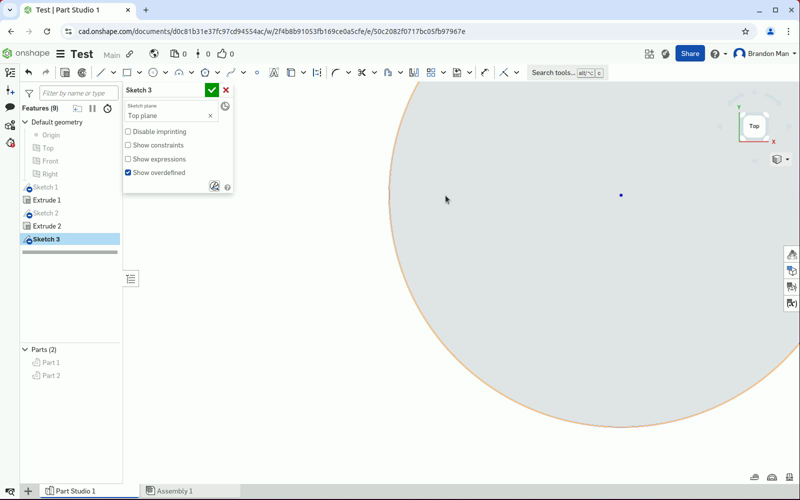
click(445, 195)
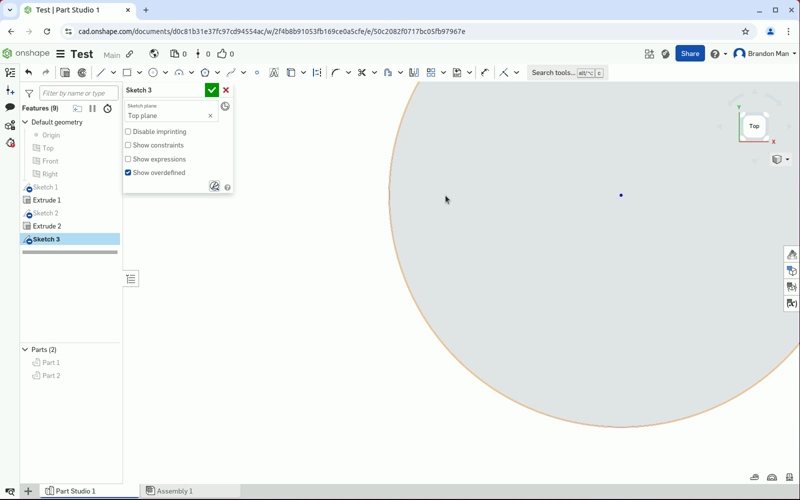
scroll(-6)
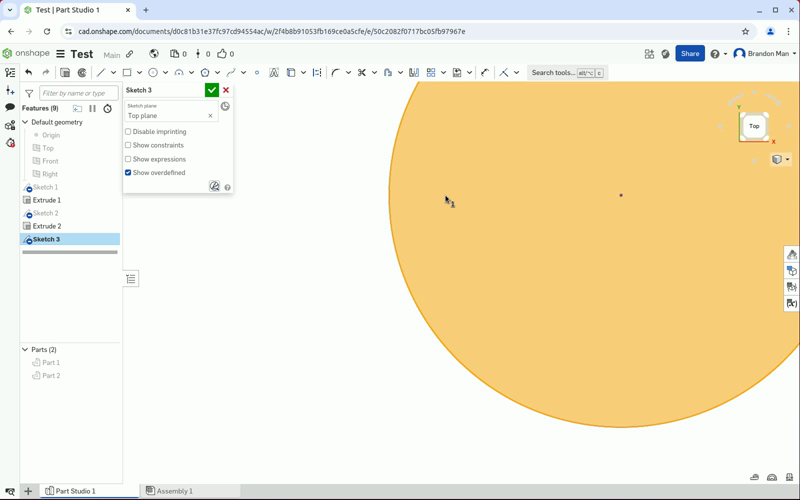
scroll(-6)
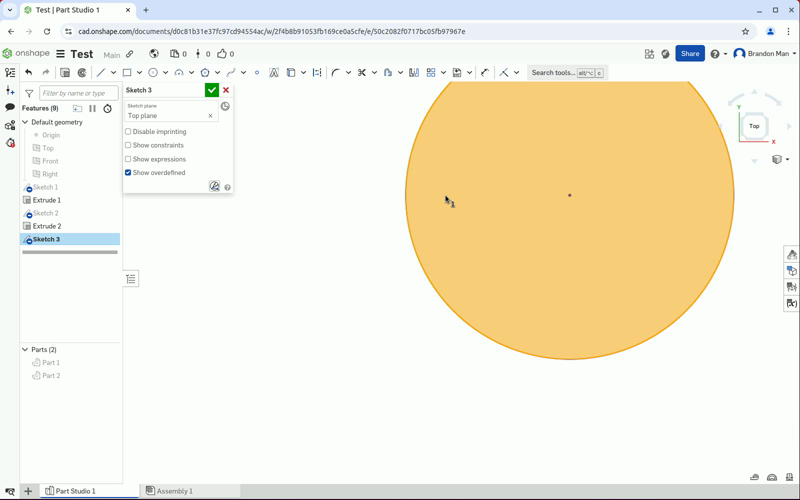
scroll(-6)
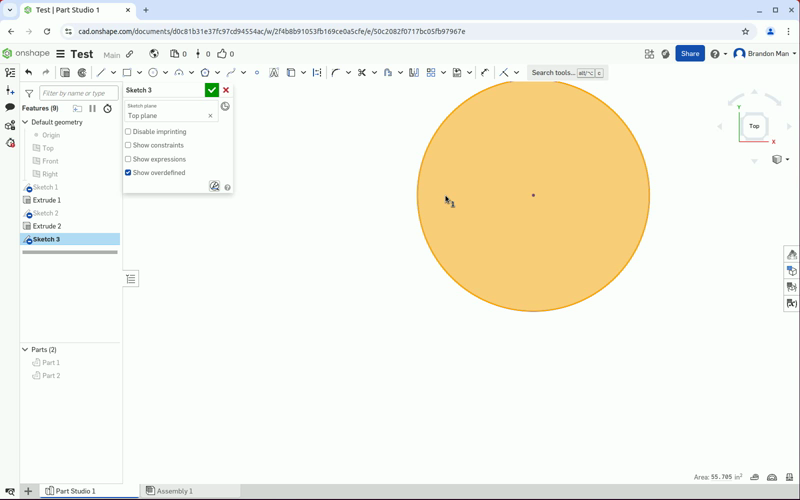
scroll(-6)
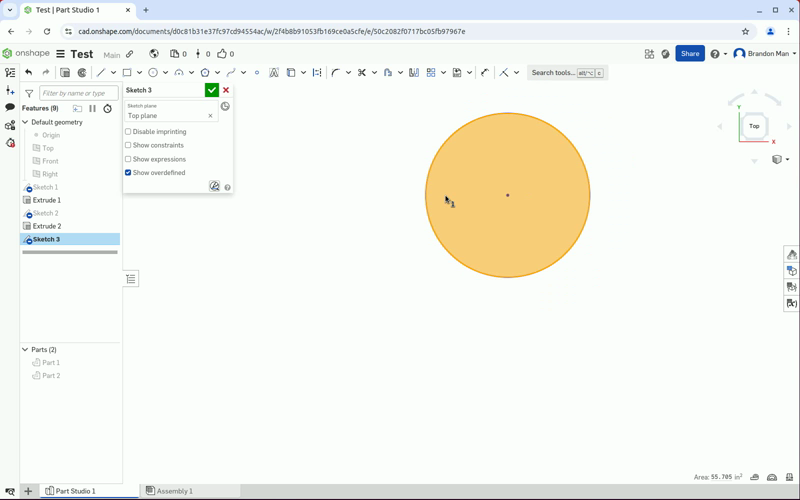
scroll(-6)
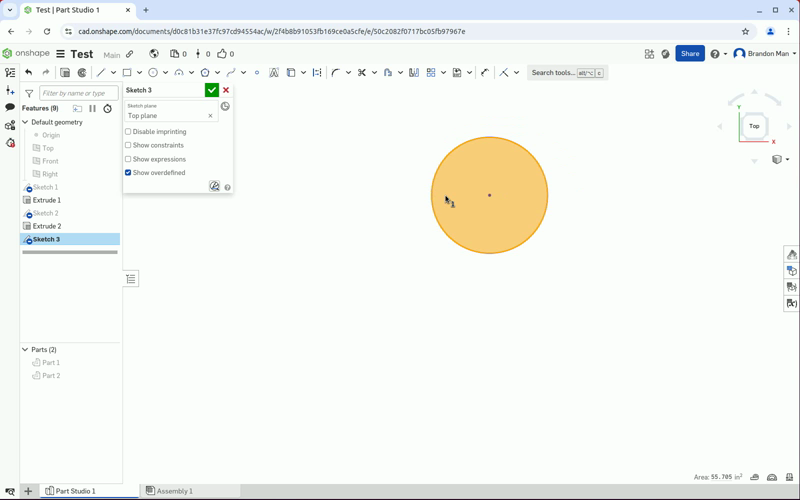
scroll(-6)
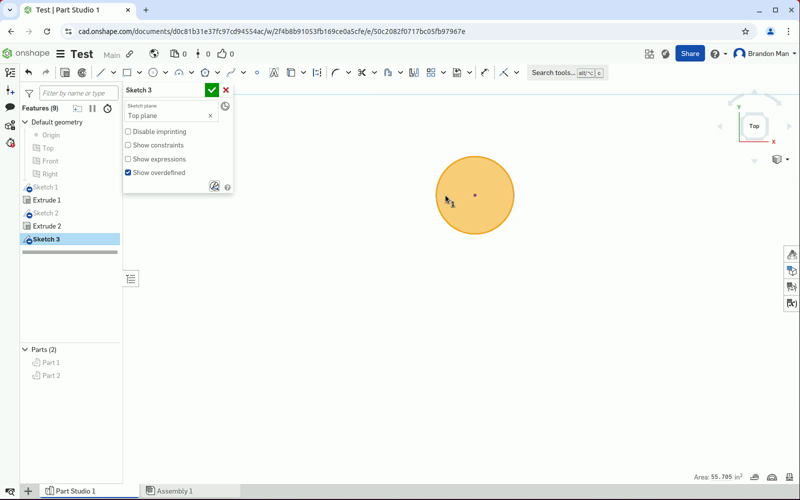
scroll(-6)
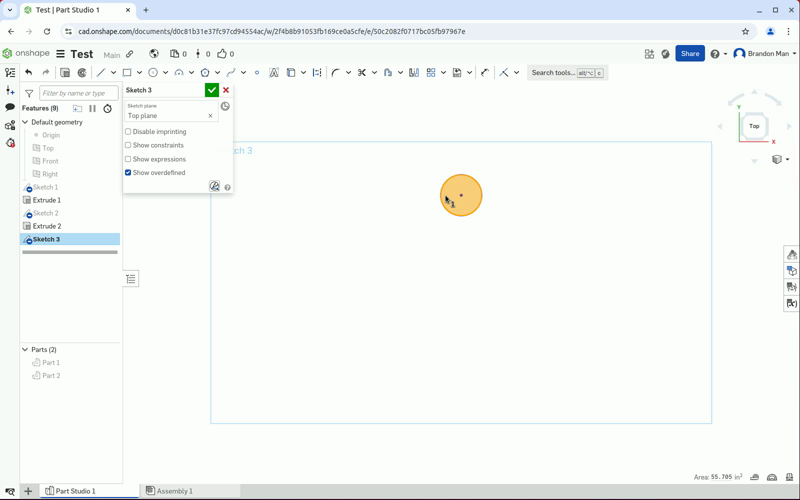
mouse_move(73, 352)
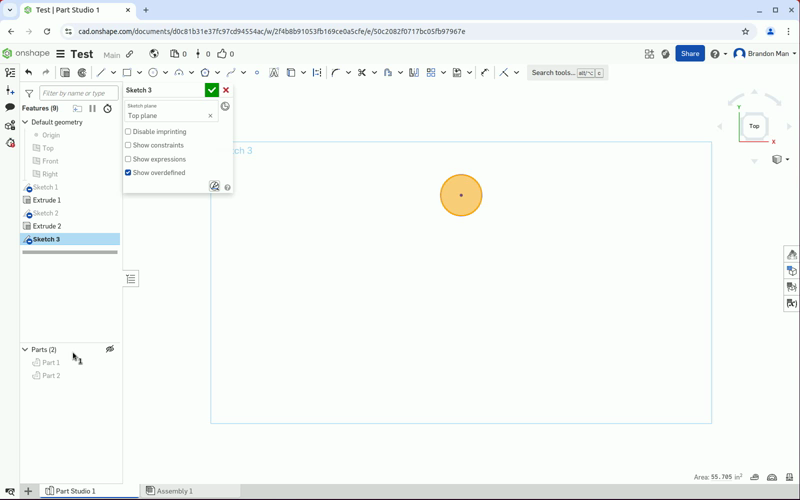
key(shift+y)
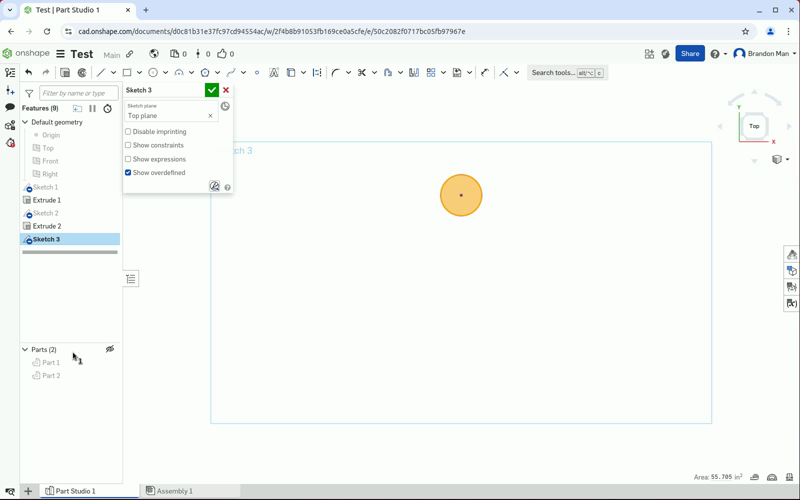
key(shift+e)
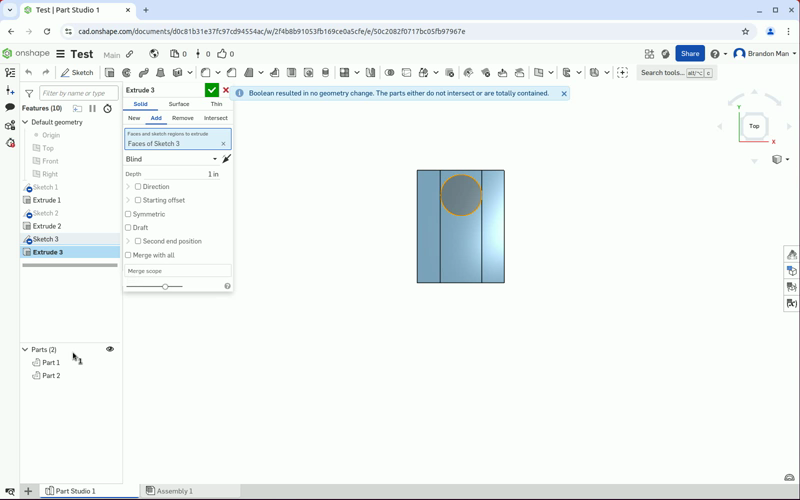
mouse_move(143, 106)
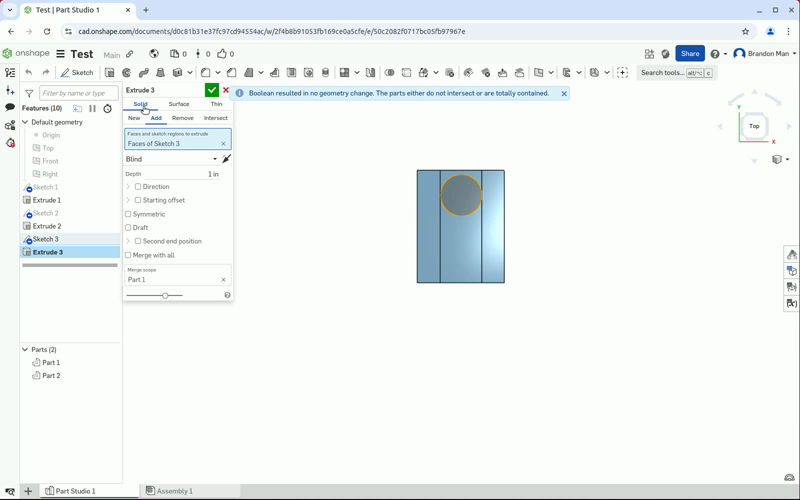
click(143, 106)
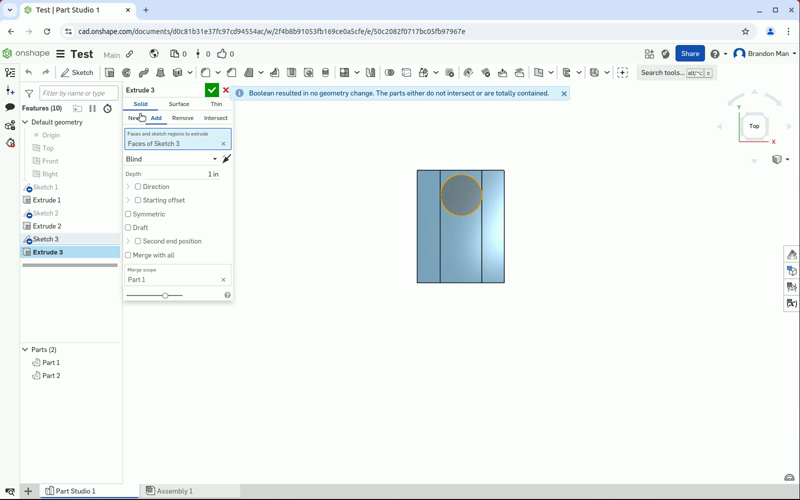
mouse_move(137, 120)
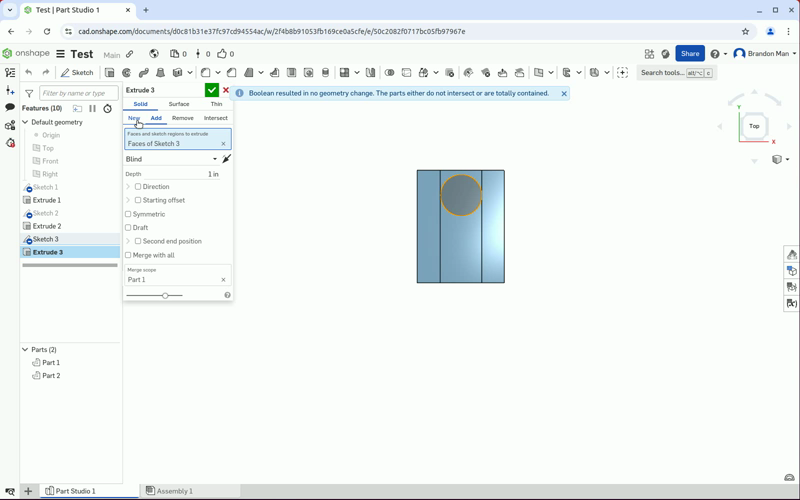
click(137, 120)
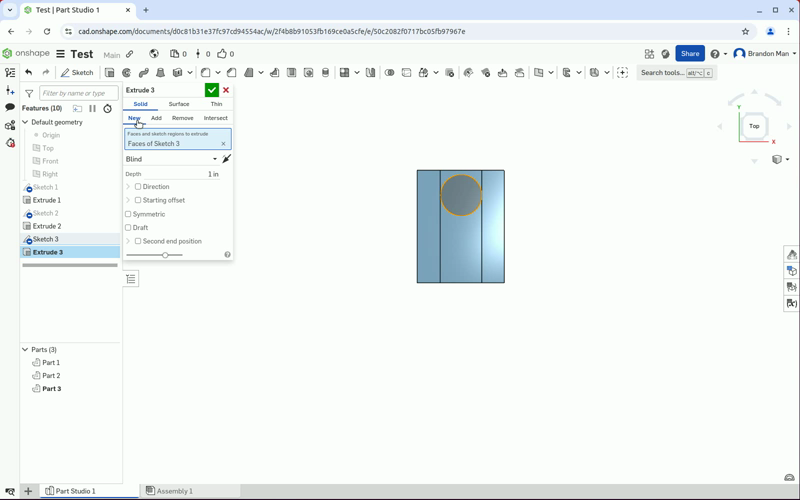
key(tab, 4)
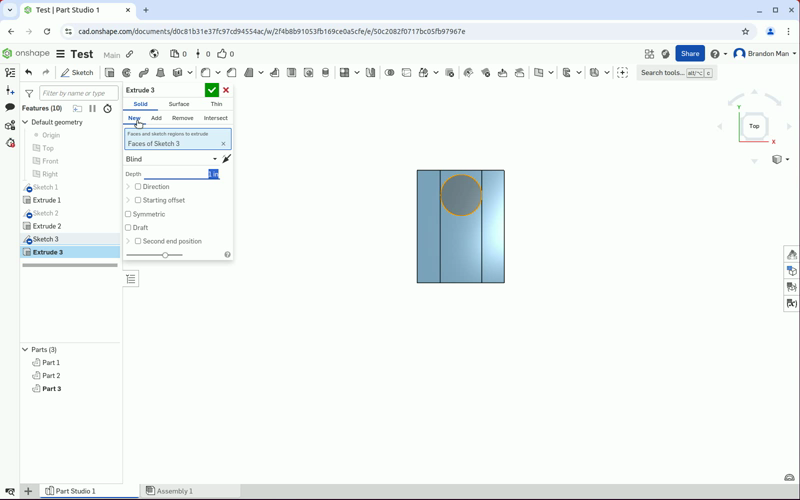
text(-1.204)
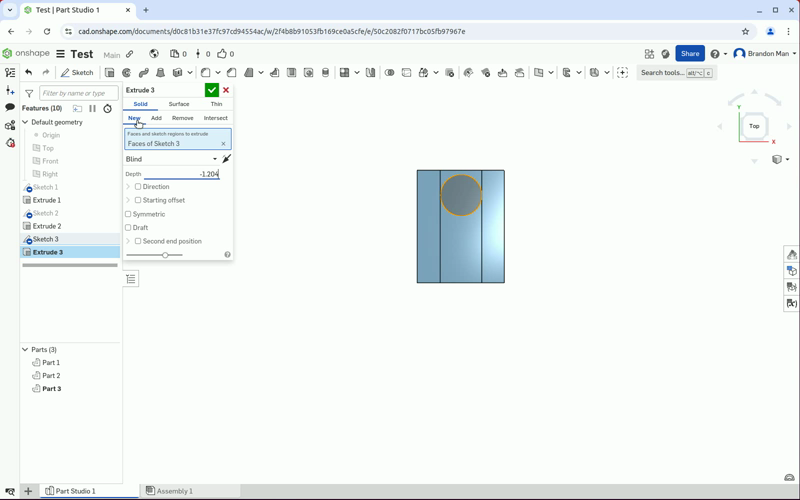
key(enter)
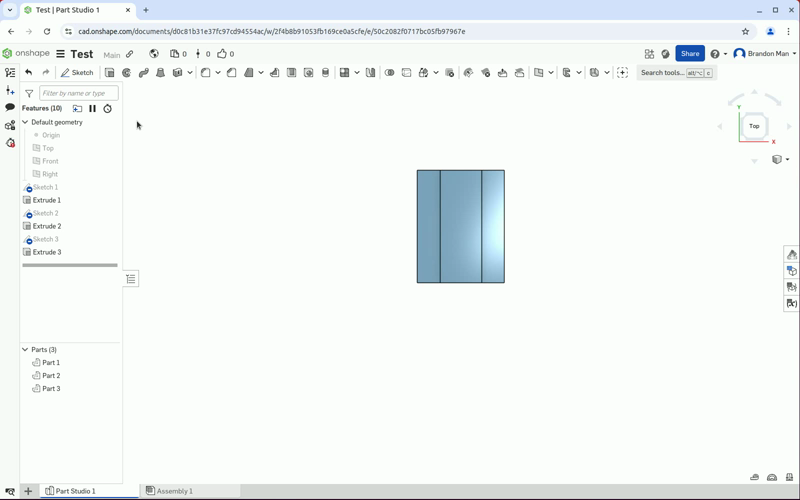
key(shift+h)
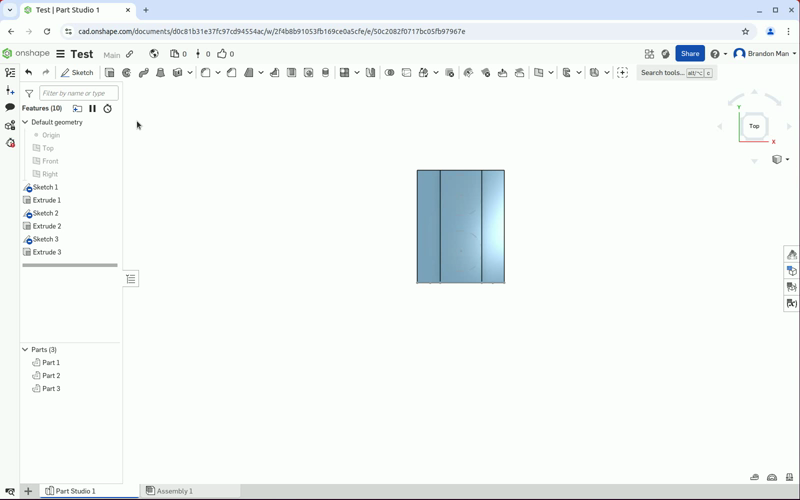
key(shift+h)
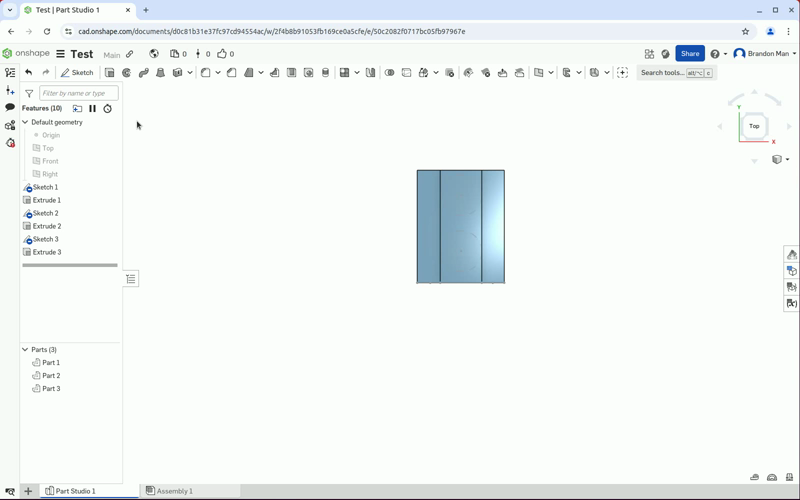
key(shift+7)
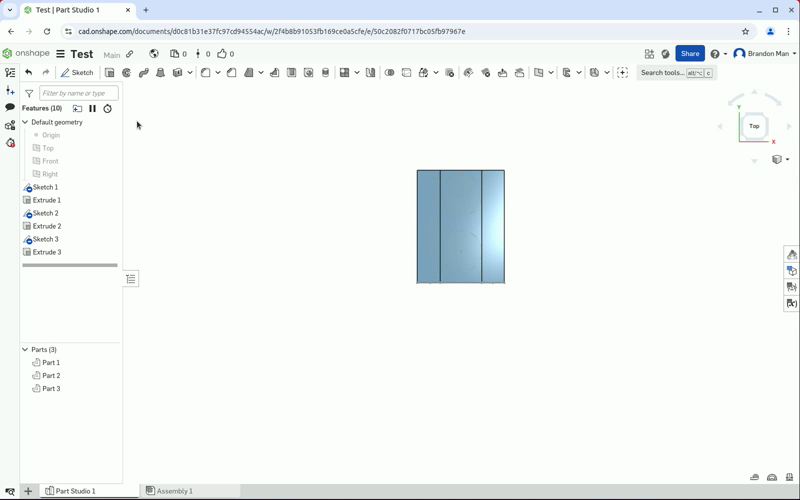
key(up, 3)
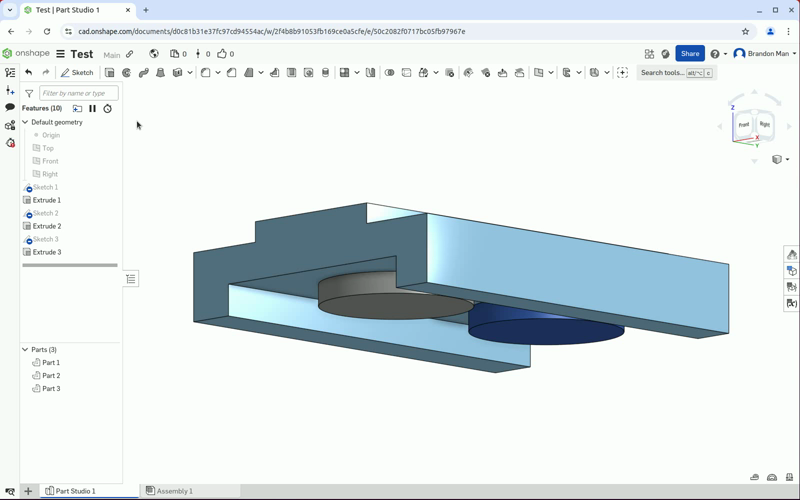
key(left, 3)
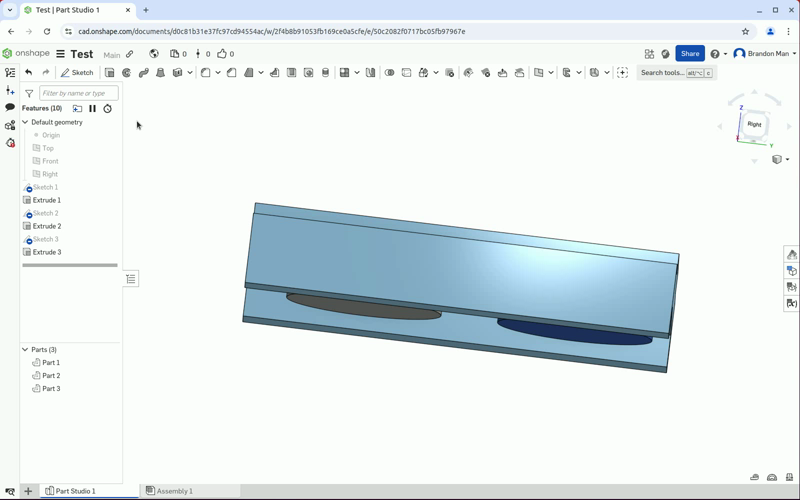
key(right, 3)
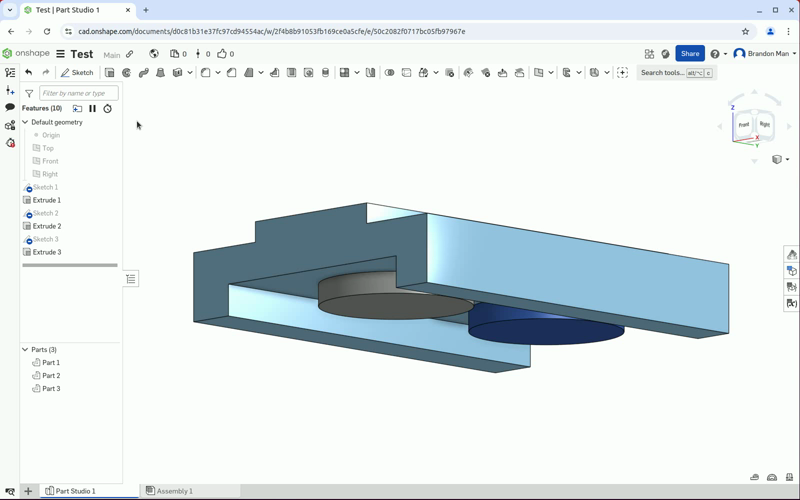
key(down, 3)
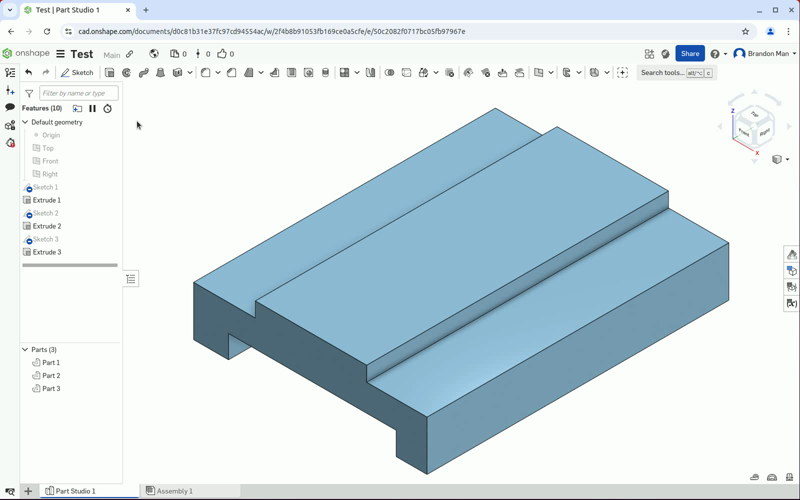
mouse_move(73, 189)
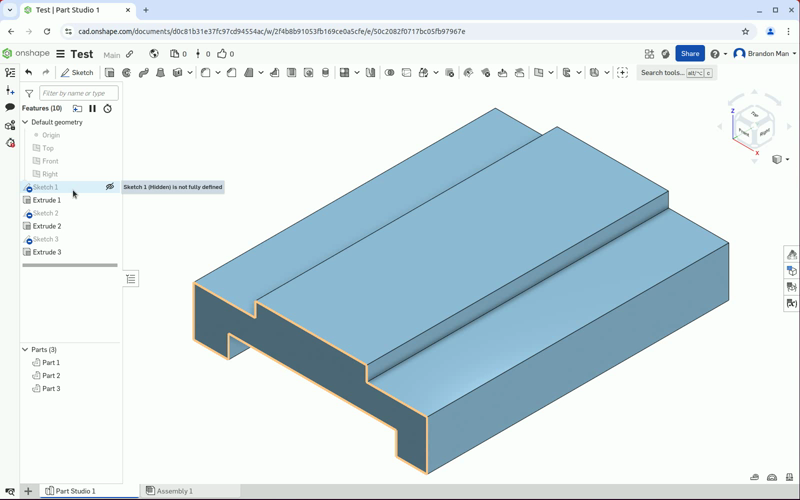
click(73, 189)